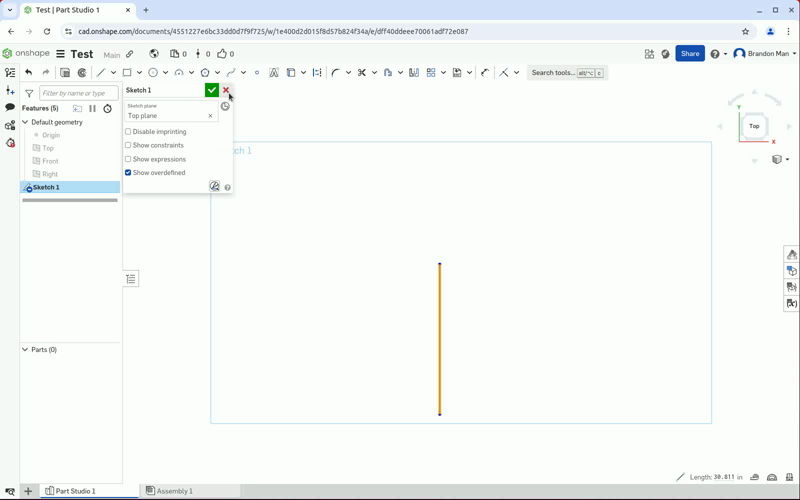
key(shift+h)
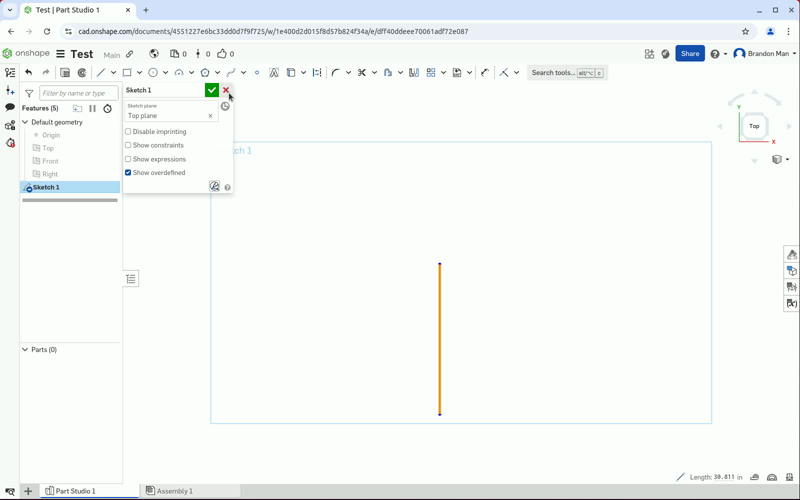
key(shift+s)
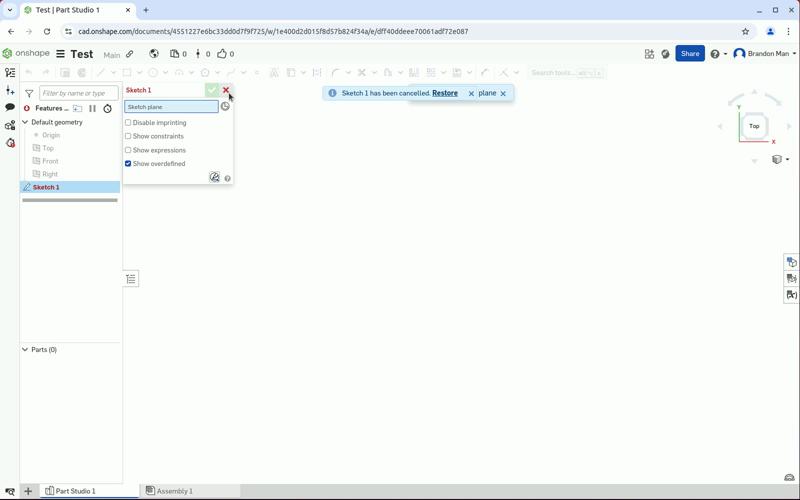
mouse_move(73, 150)
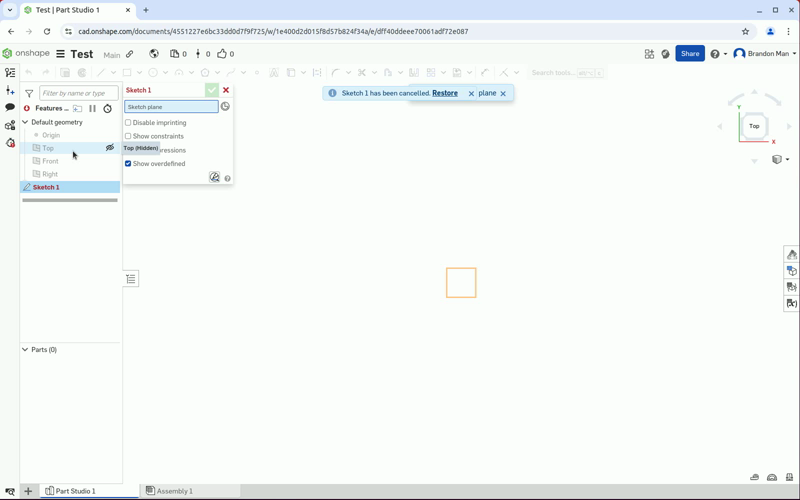
click(73, 150)
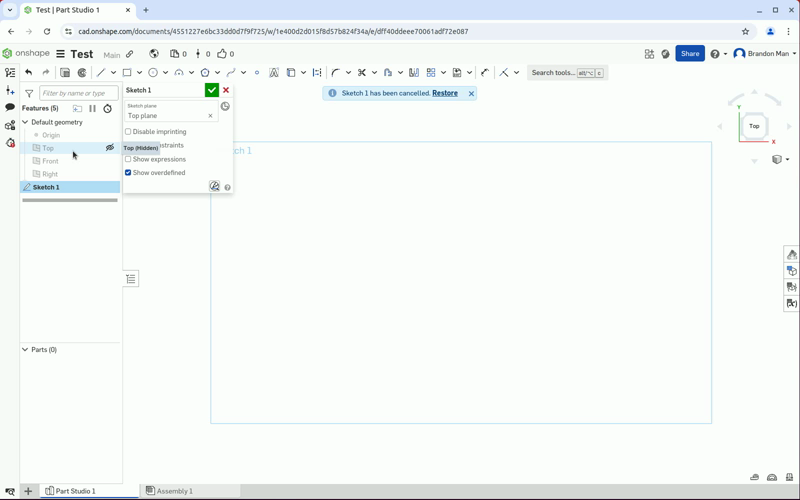
mouse_move(73, 352)
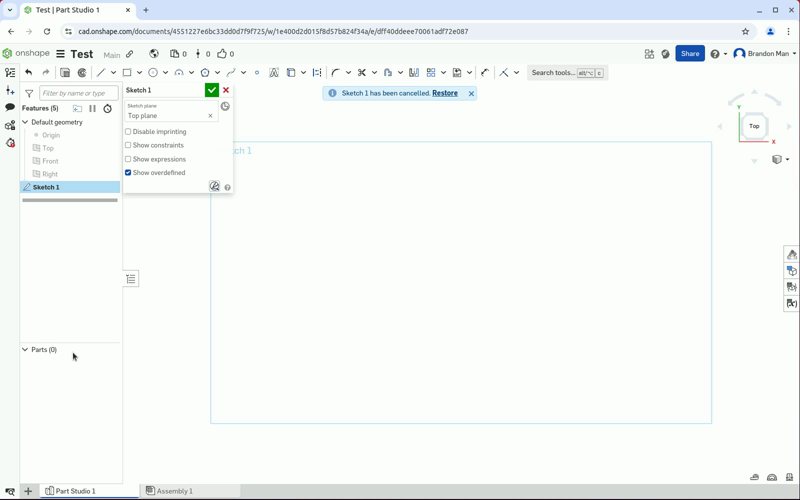
key(y)
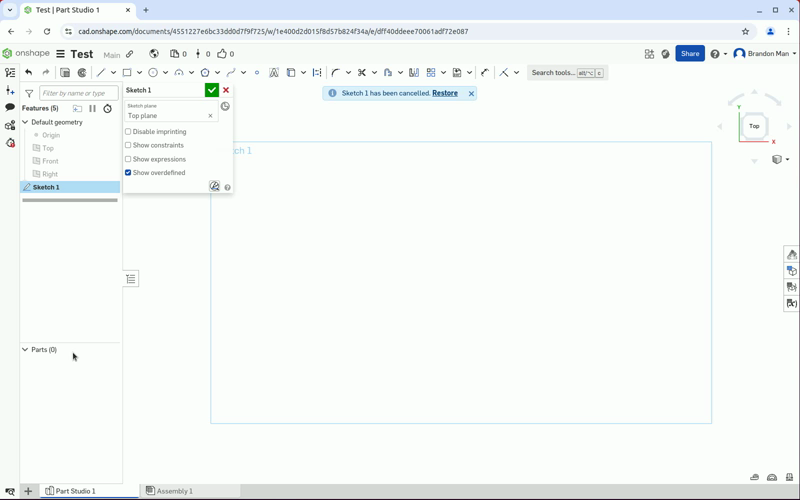
key(l)
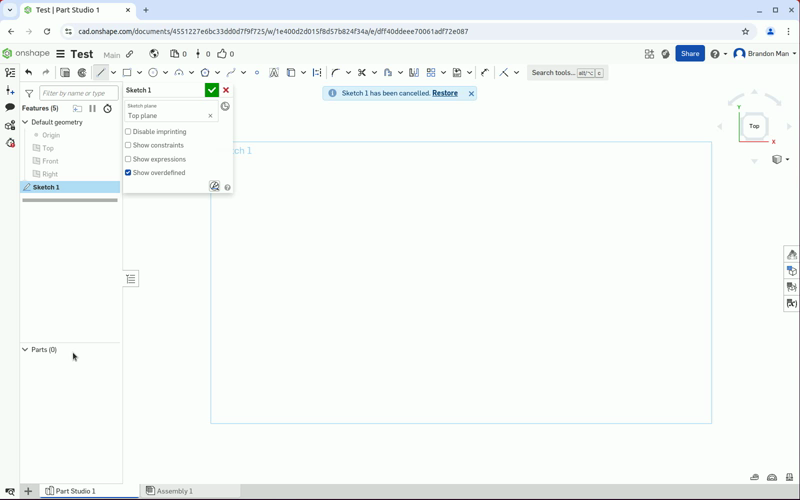
key_down(shift)
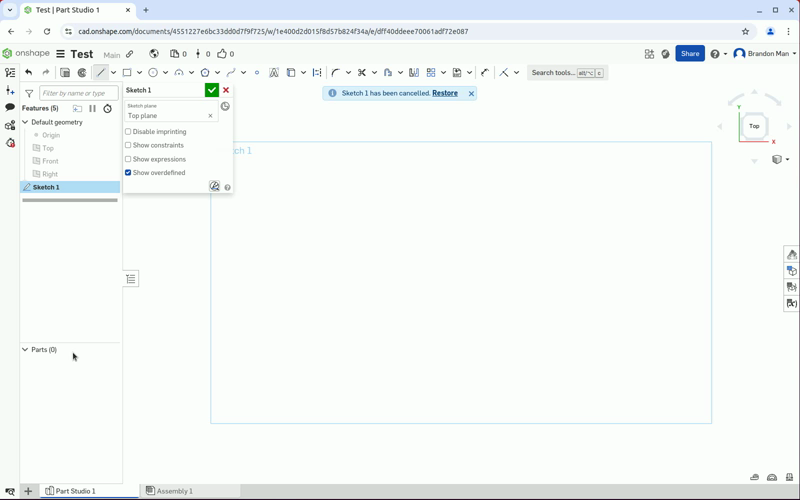
mouse_move(416, 327)
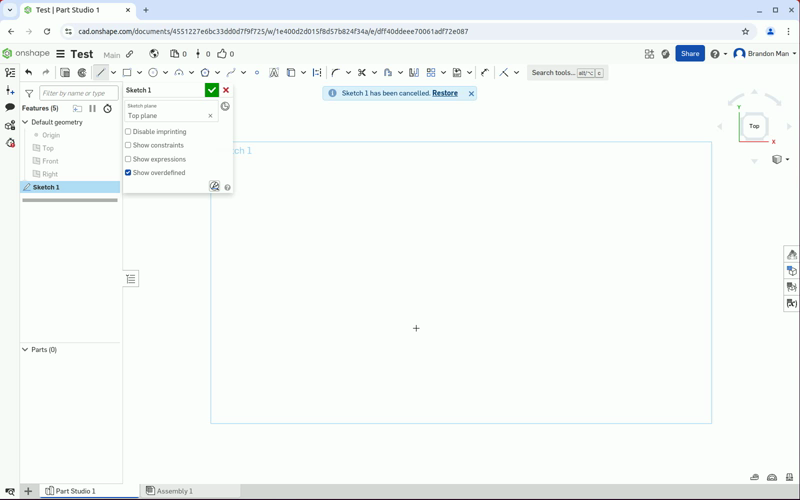
click(416, 327)
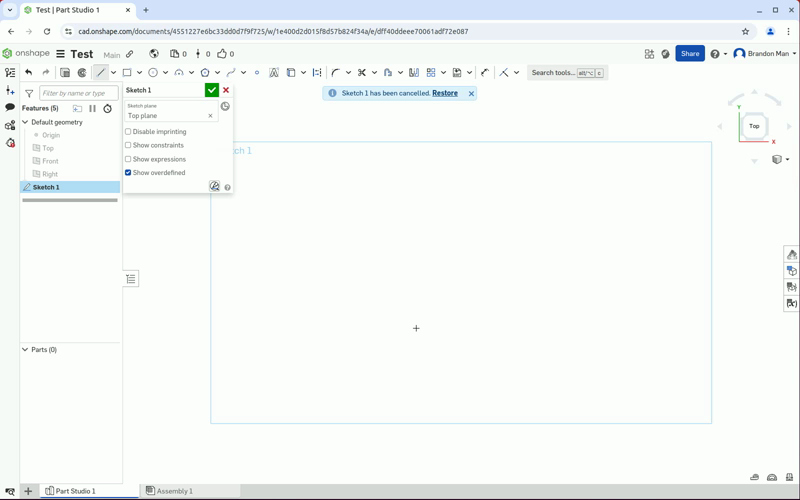
key_up(shift)
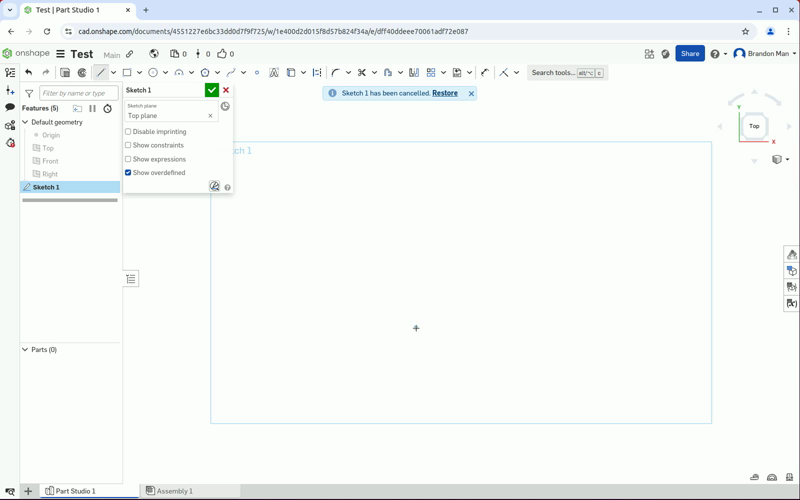
key_down(shift)
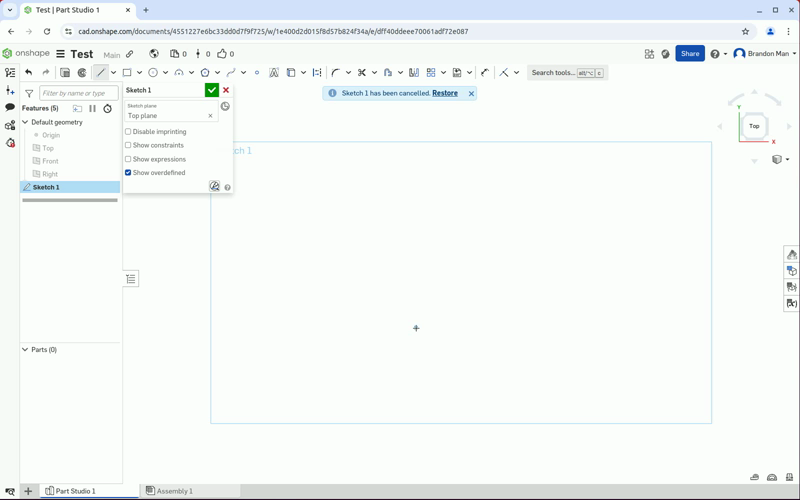
mouse_move(506, 327)
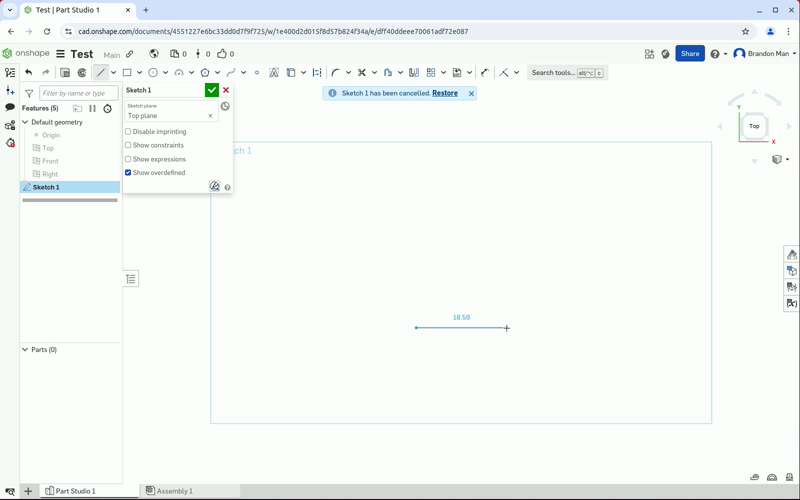
click(506, 327)
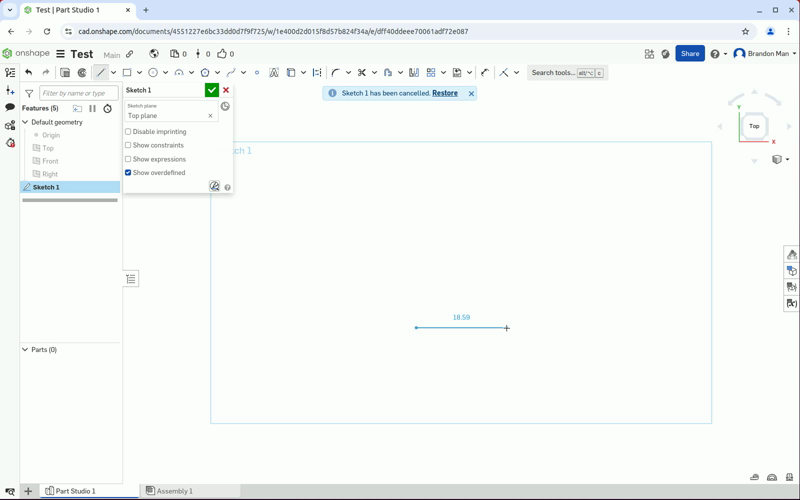
key_up(shift)
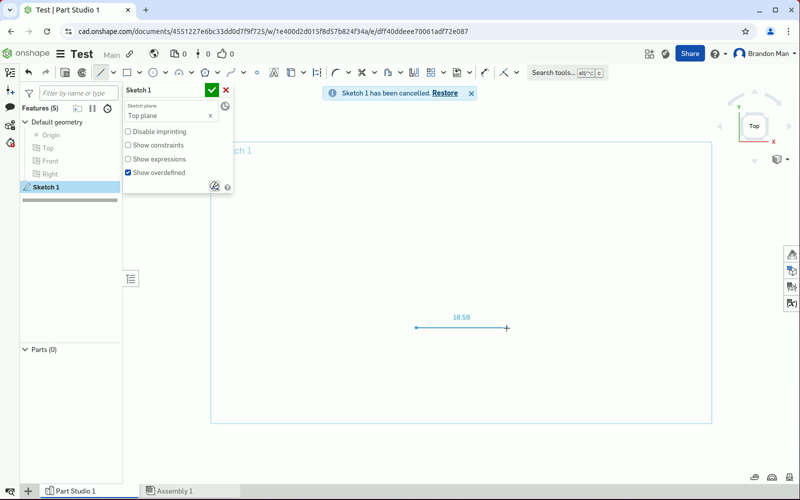
key_down(shift)
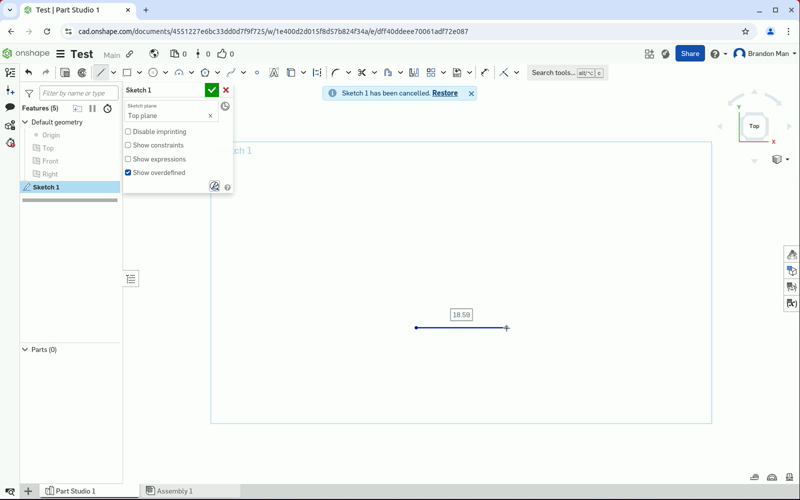
mouse_move(506, 237)
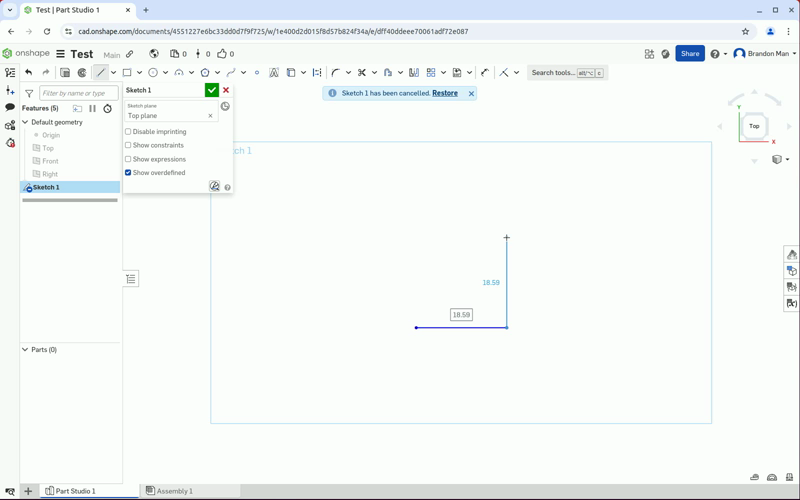
click(506, 237)
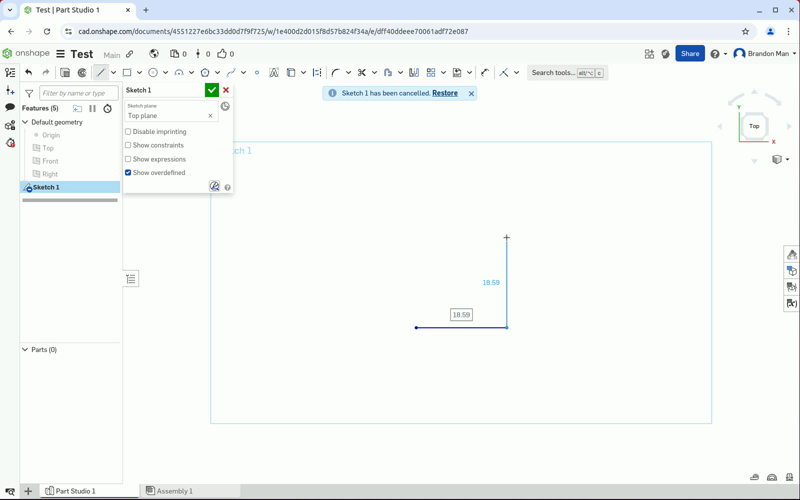
key_up(shift)
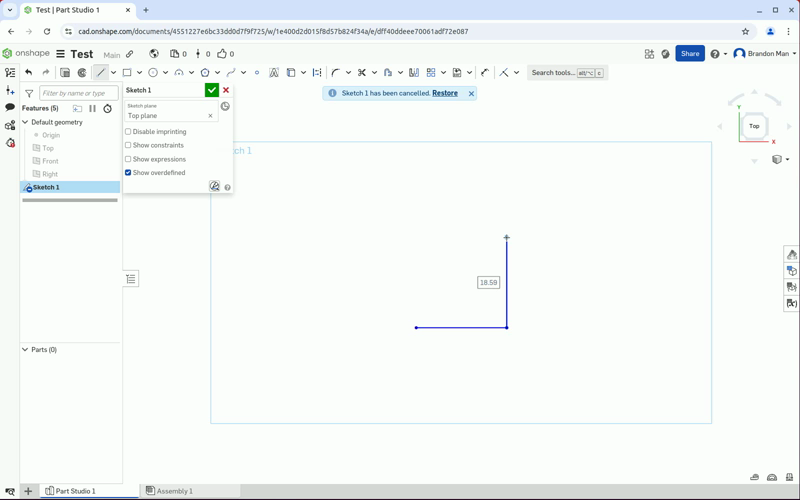
key_down(shift)
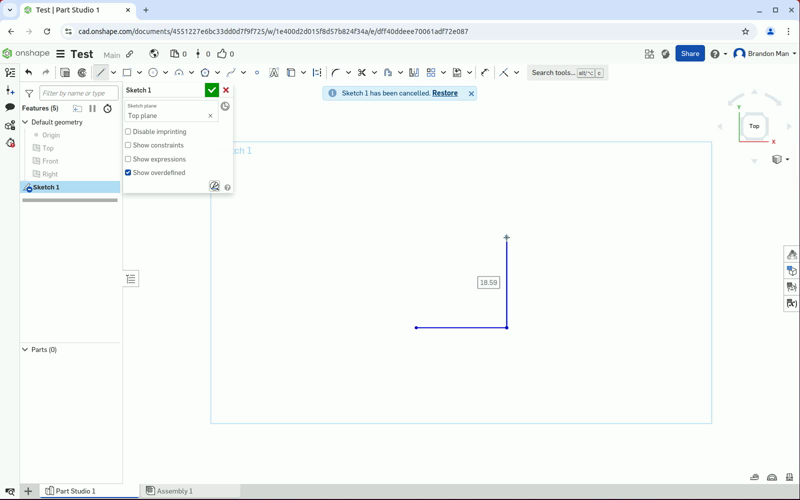
mouse_move(416, 237)
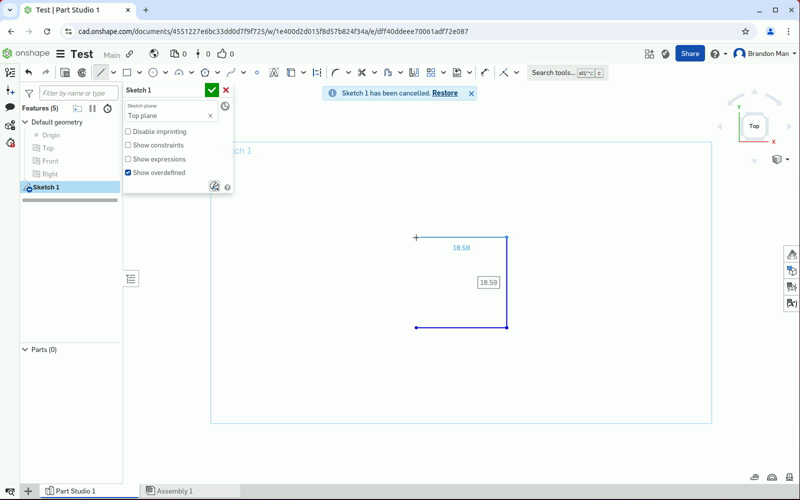
click(416, 237)
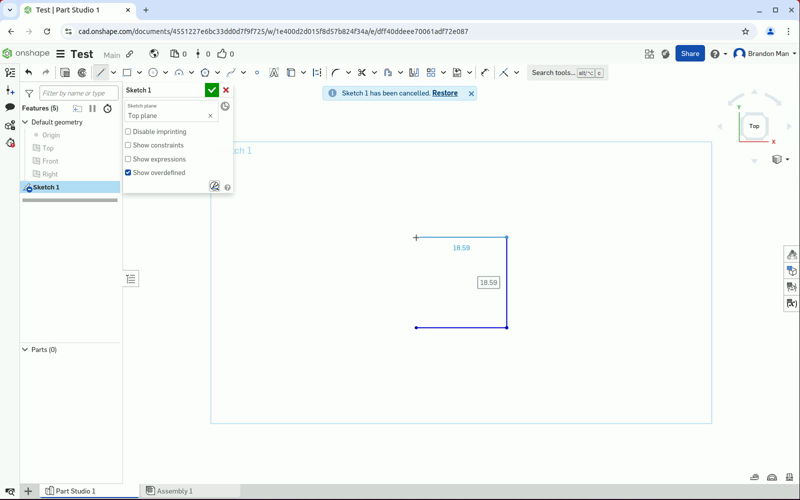
key_up(shift)
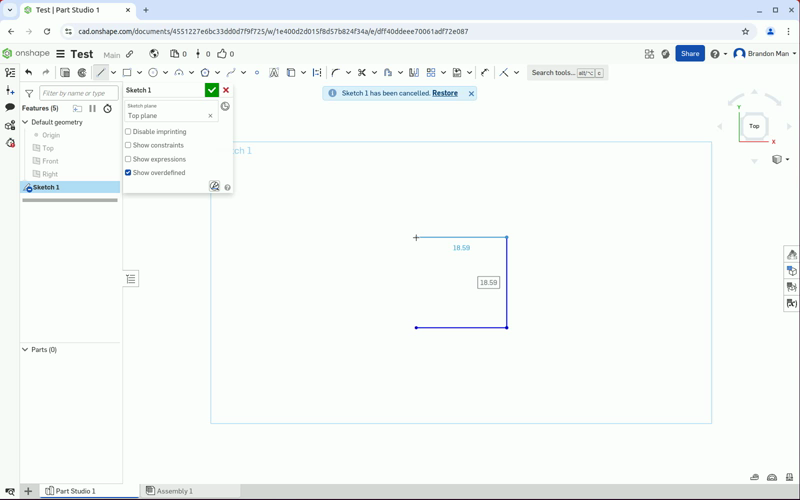
key_down(shift)
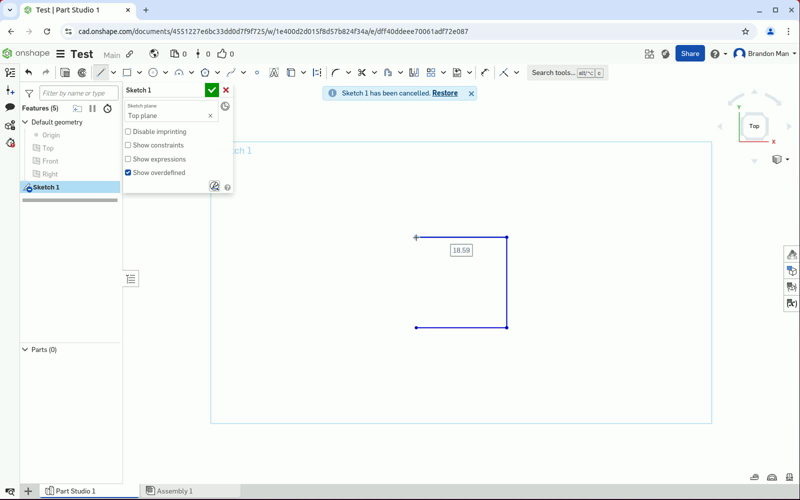
mouse_move(416, 327)
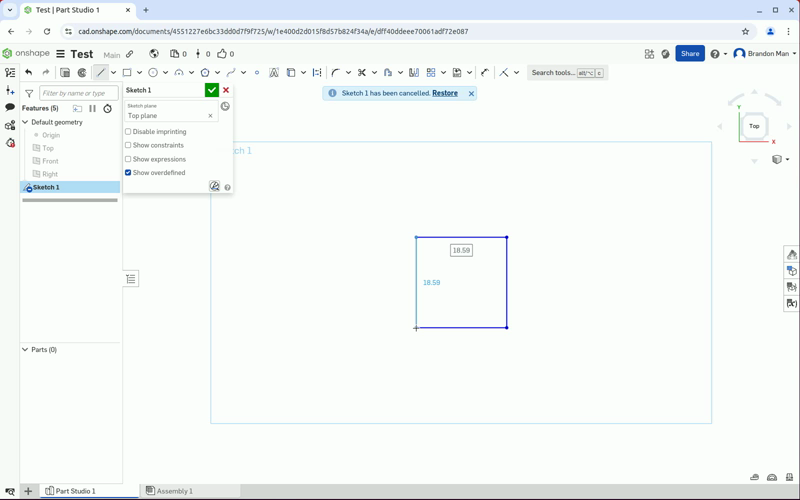
key_up(shift)
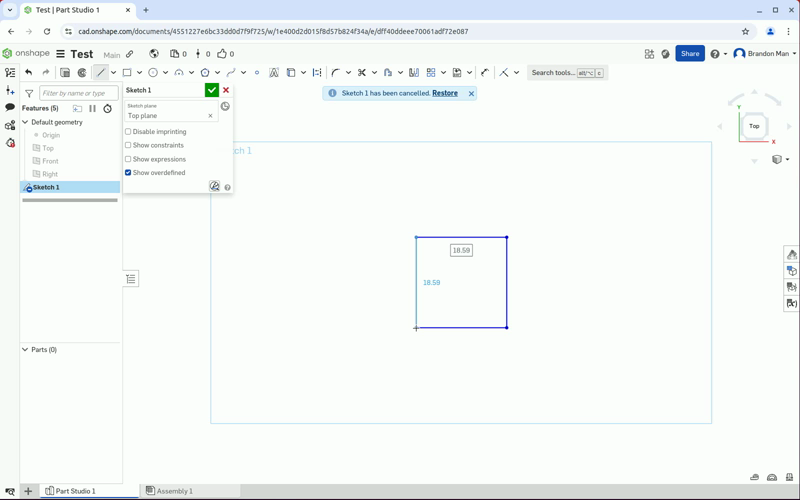
click(416, 327)
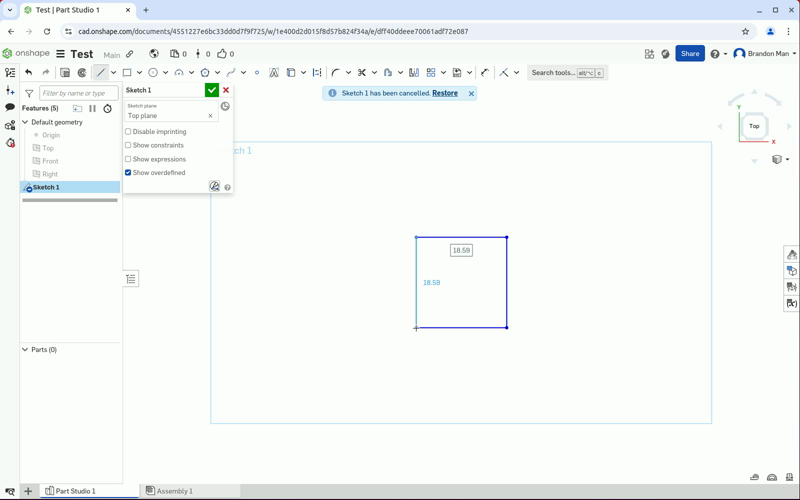
key(esc)
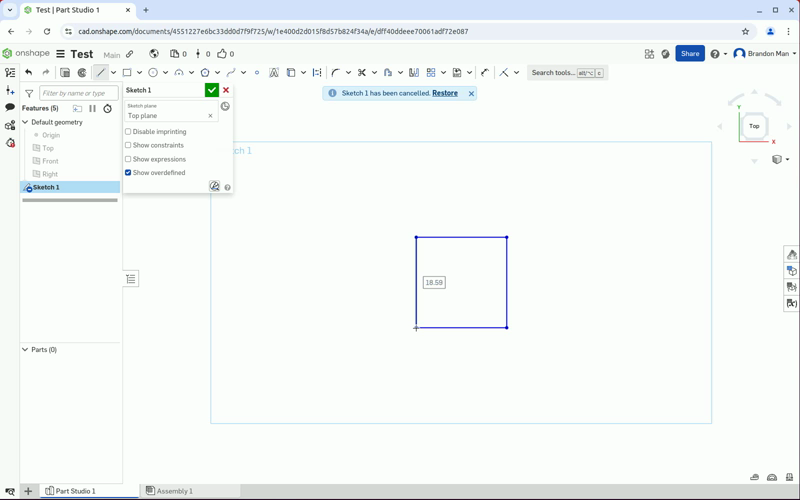
mouse_move(433, 311)
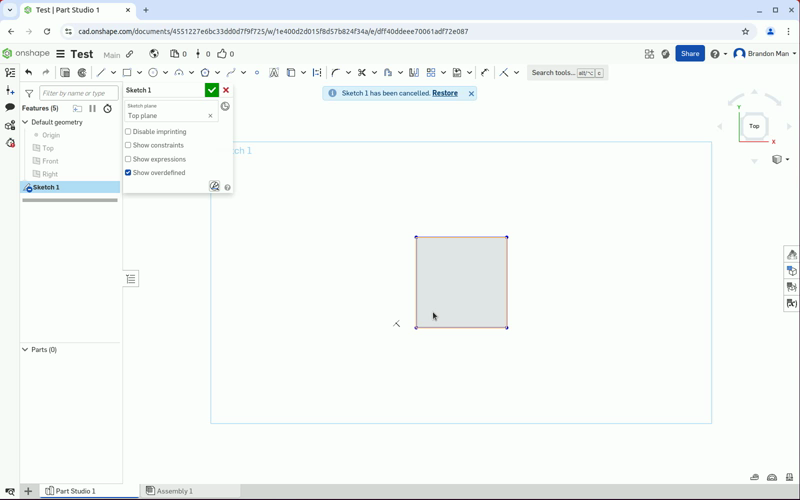
click(433, 311)
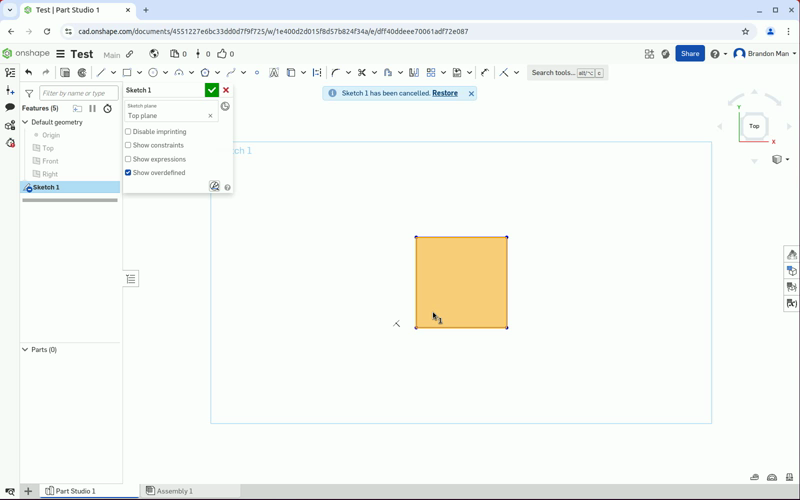
mouse_move(73, 352)
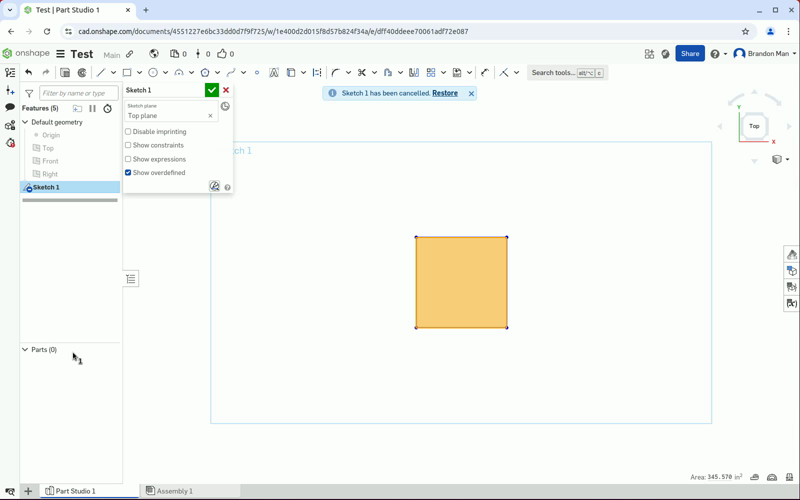
key(shift+y)
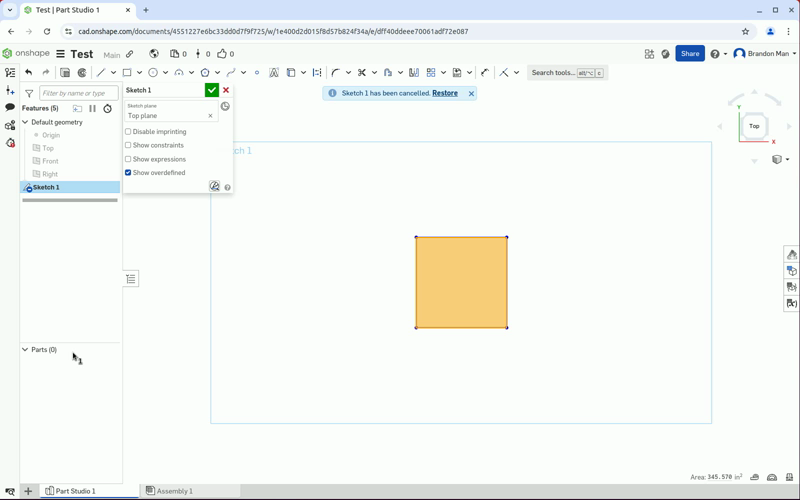
key(shift+e)
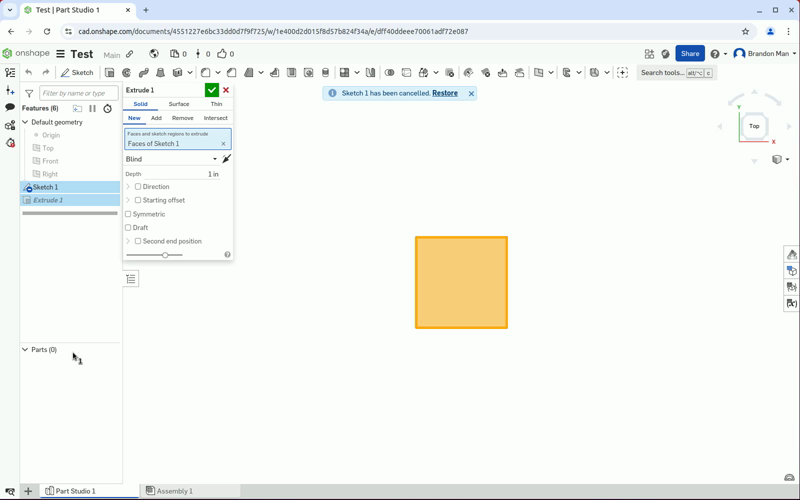
mouse_move(143, 106)
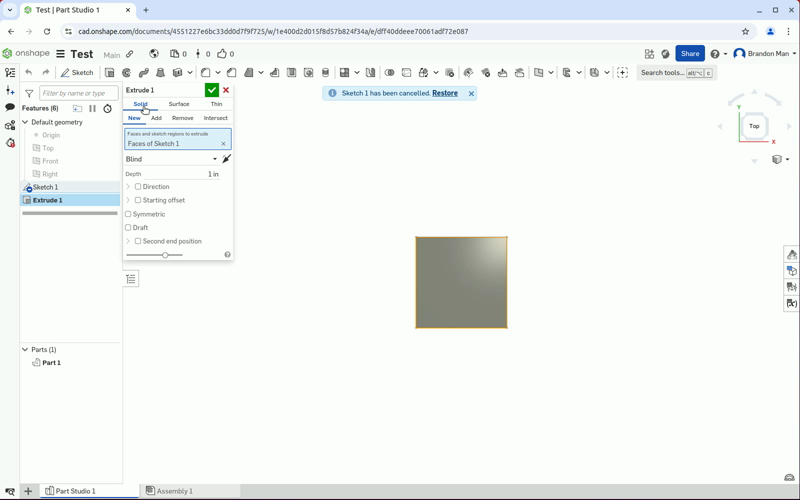
click(143, 106)
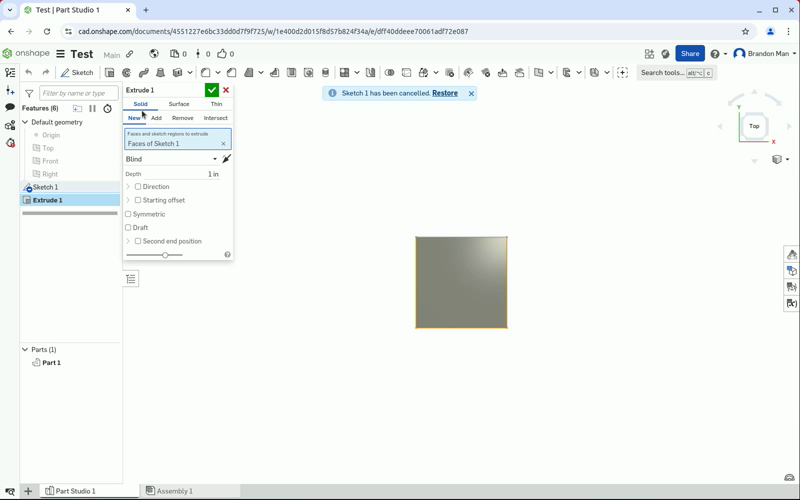
mouse_move(137, 120)
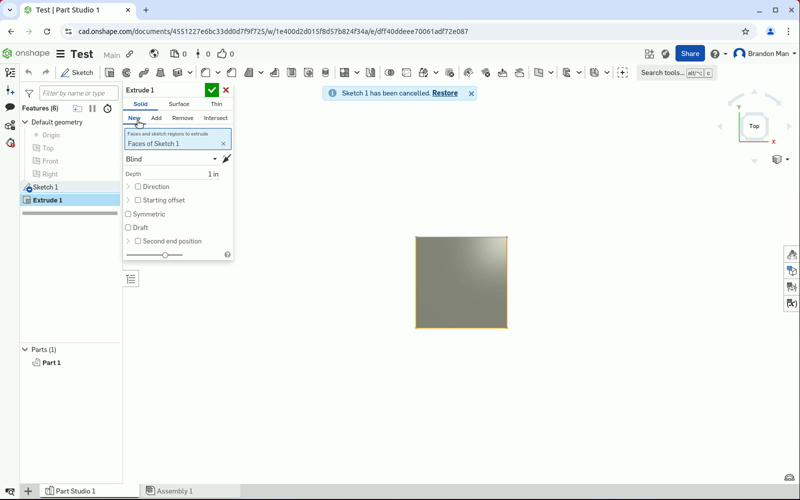
click(137, 120)
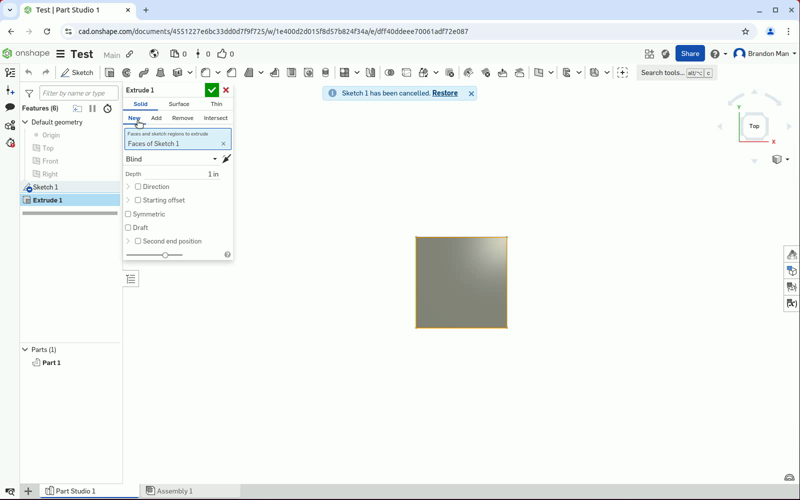
key(tab, 4)
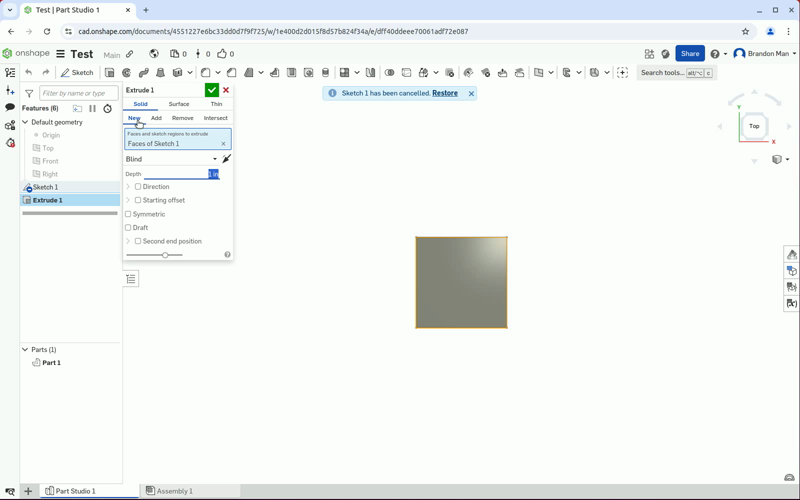
text(23.108)
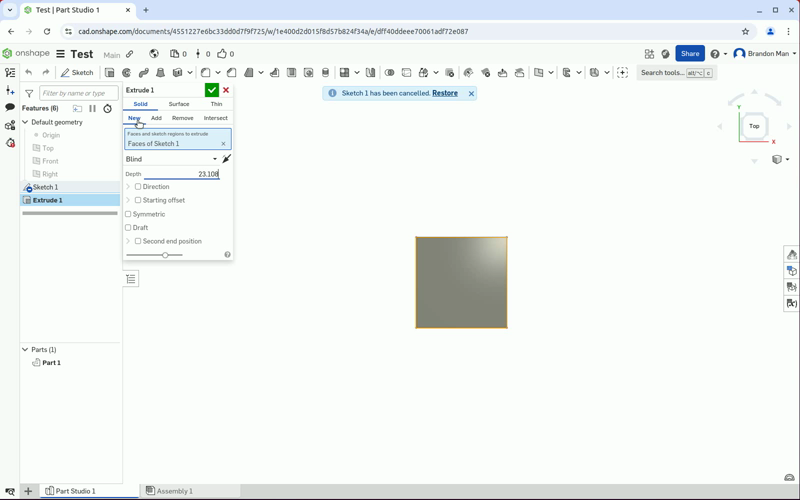
key(enter)
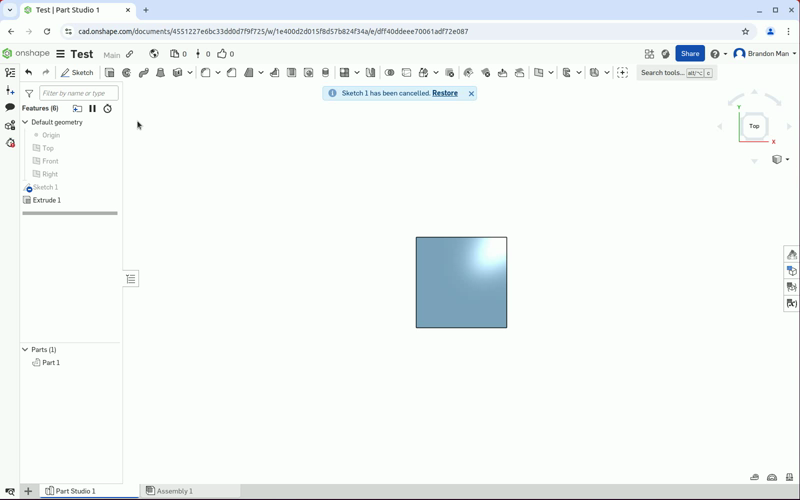
key(shift+h)
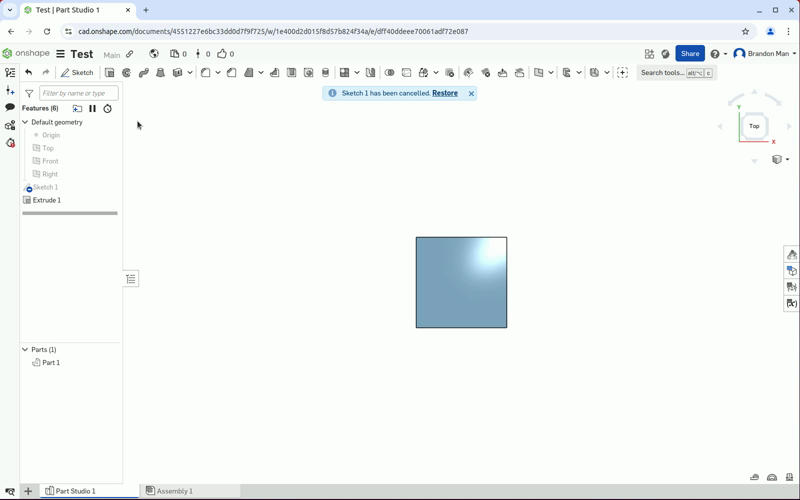
key(shift+h)
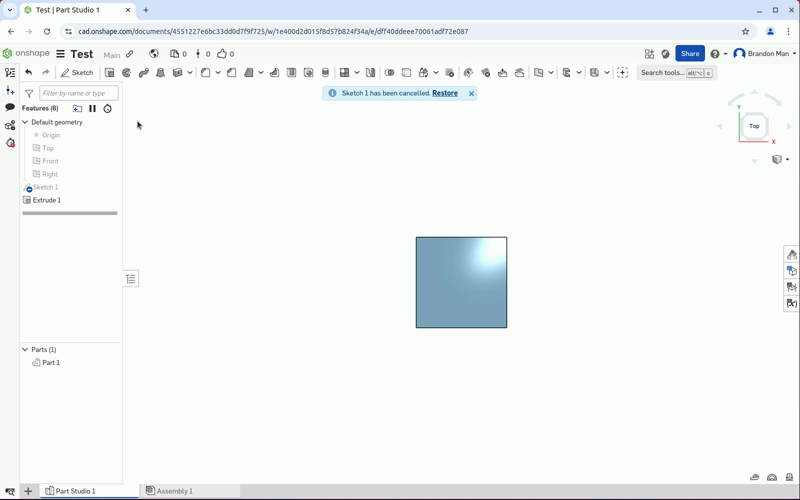
mouse_move(73, 189)
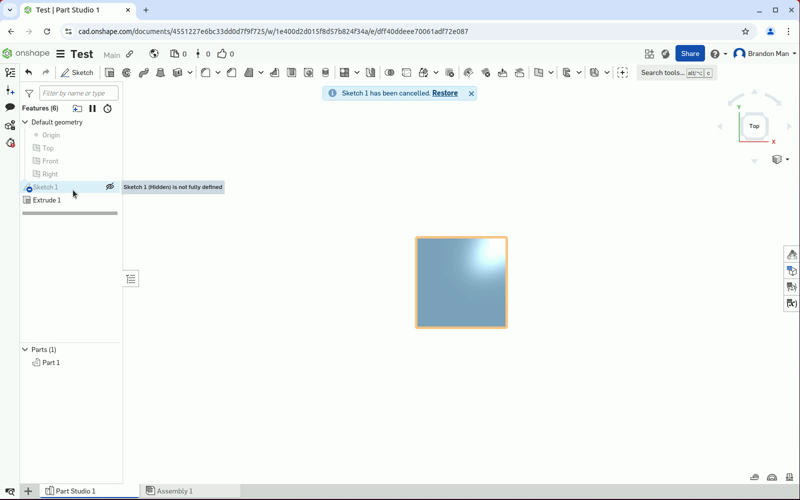
click(73, 189)
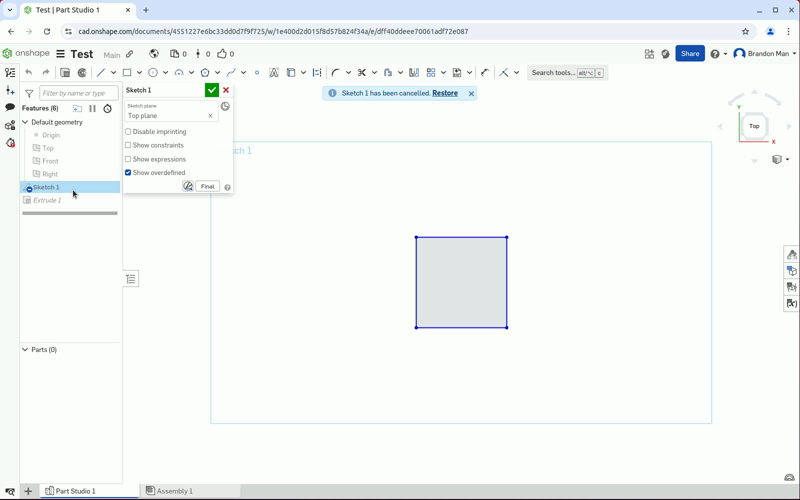
mouse_move(229, 92)
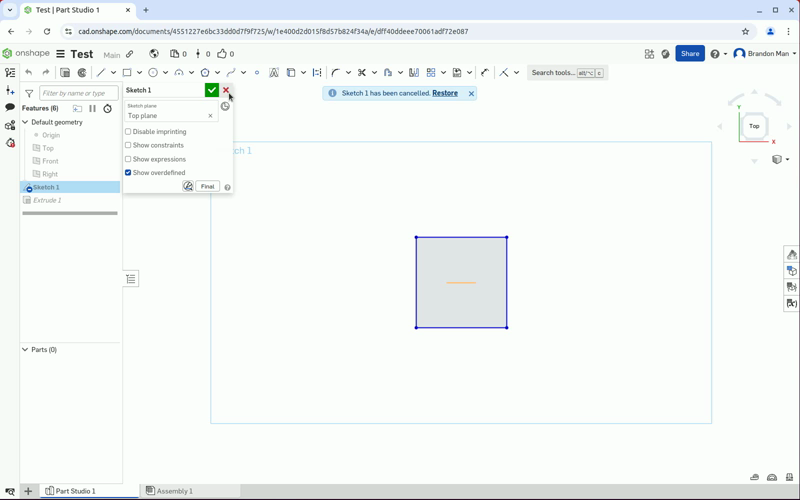
click(229, 92)
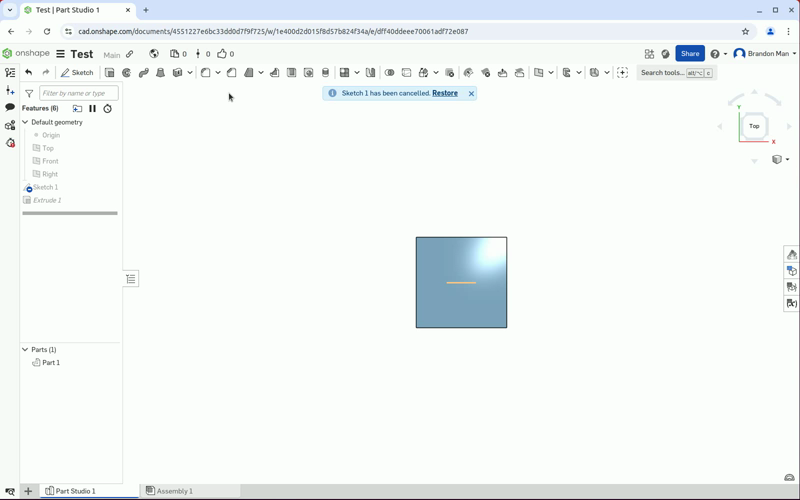
mouse_move(541, 75)
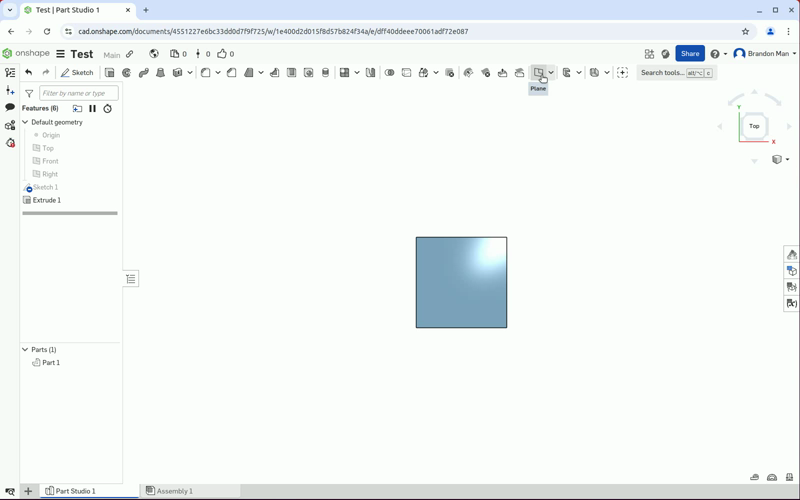
click(541, 75)
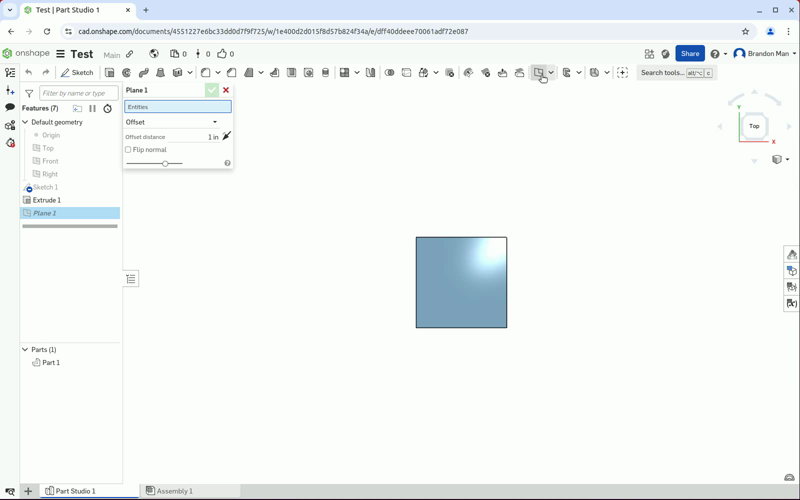
mouse_move(73, 150)
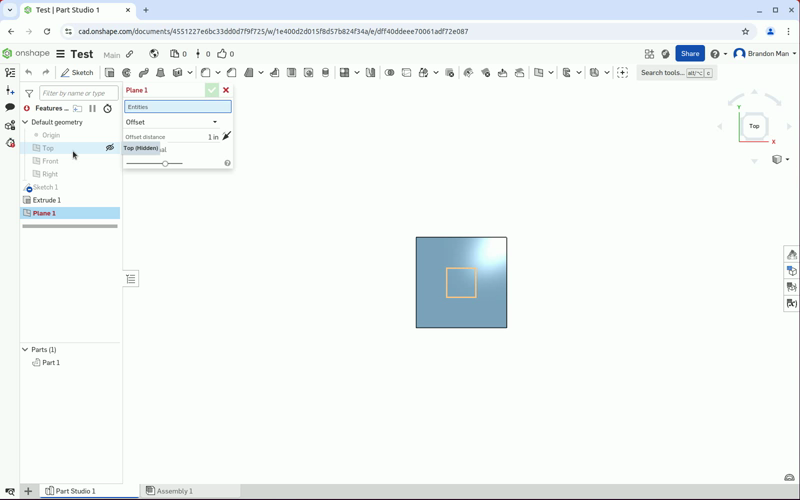
click(73, 150)
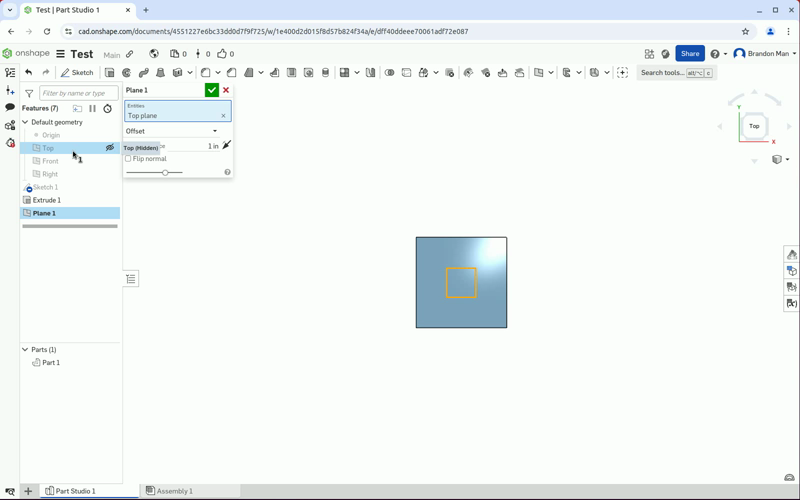
key(tab, 2)
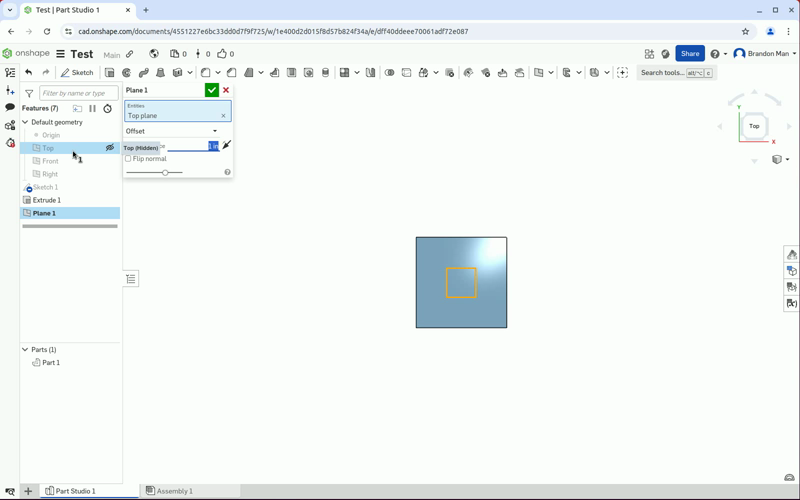
text(23.108)
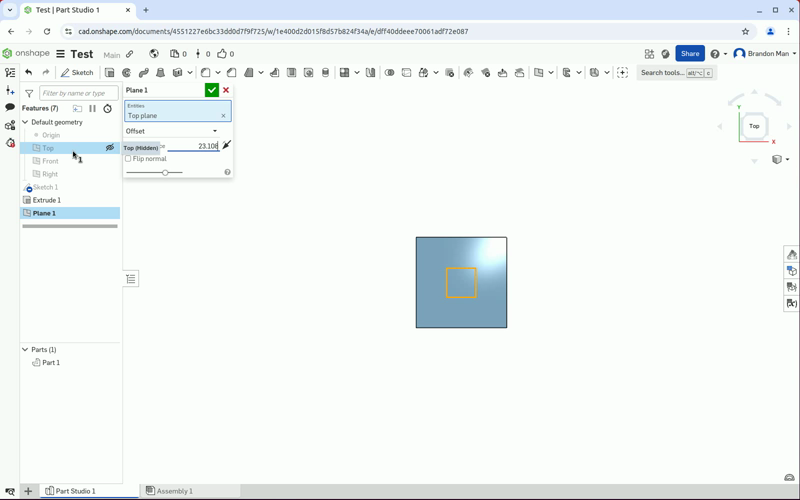
key(enter, 2)
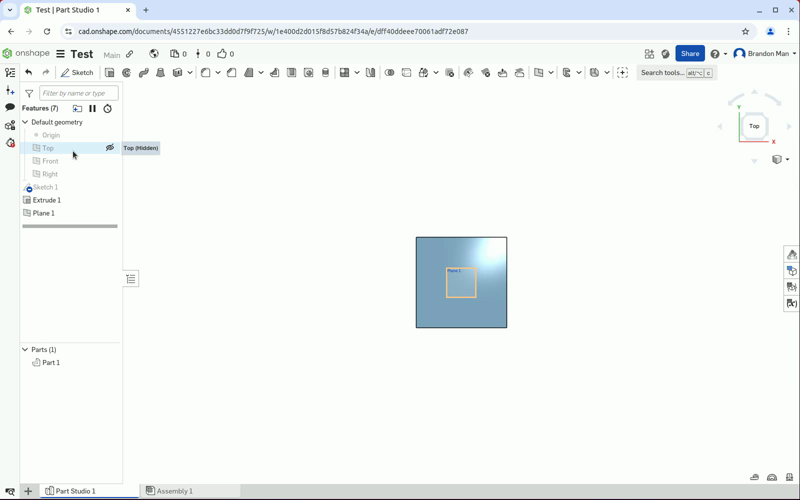
key(shift+s)
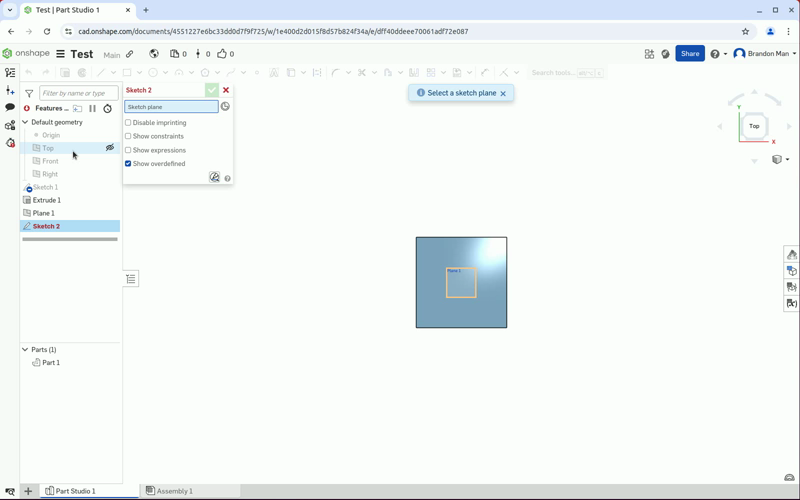
mouse_move(73, 215)
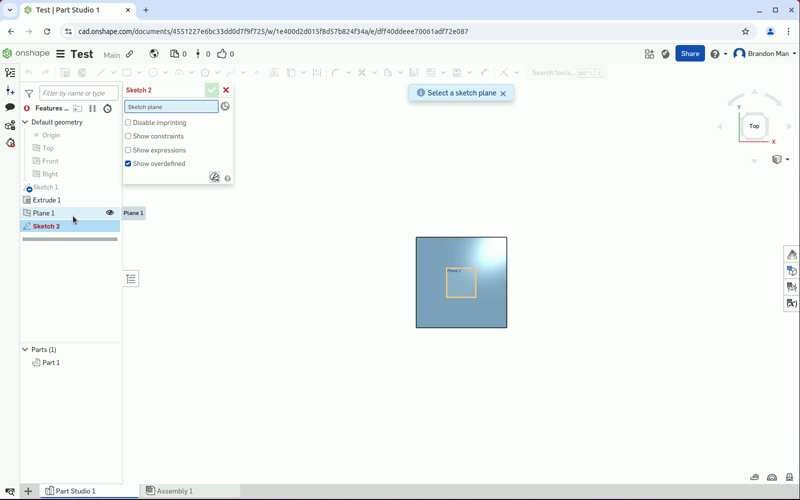
click(73, 215)
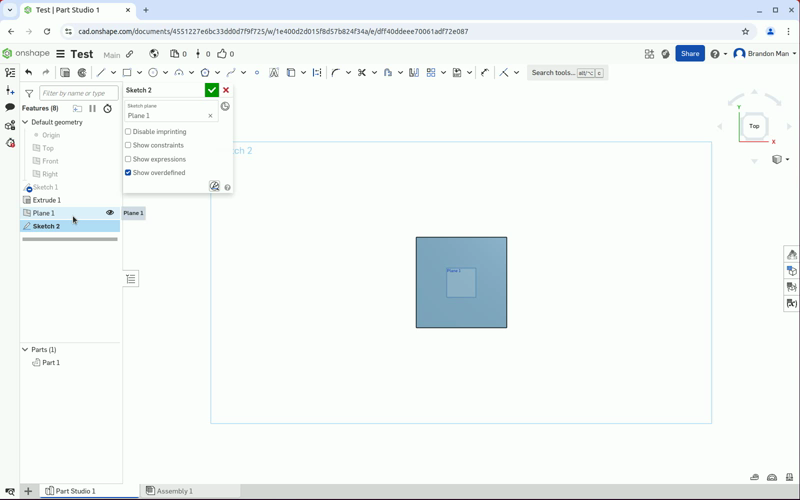
mouse_move(73, 352)
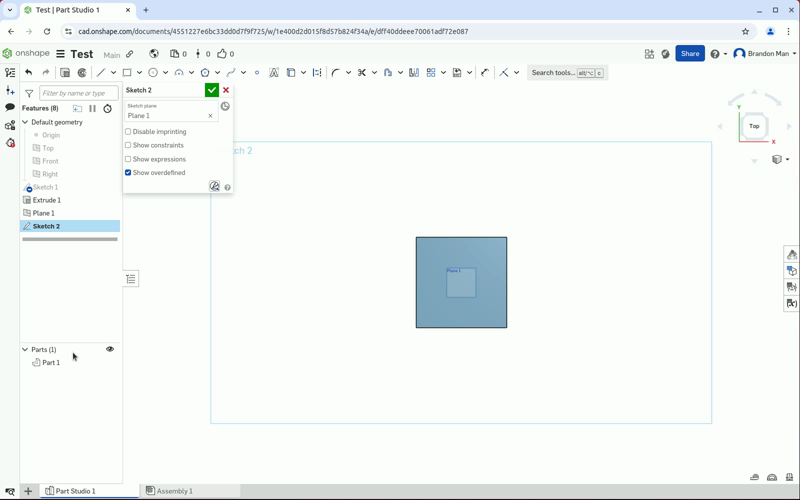
key(y)
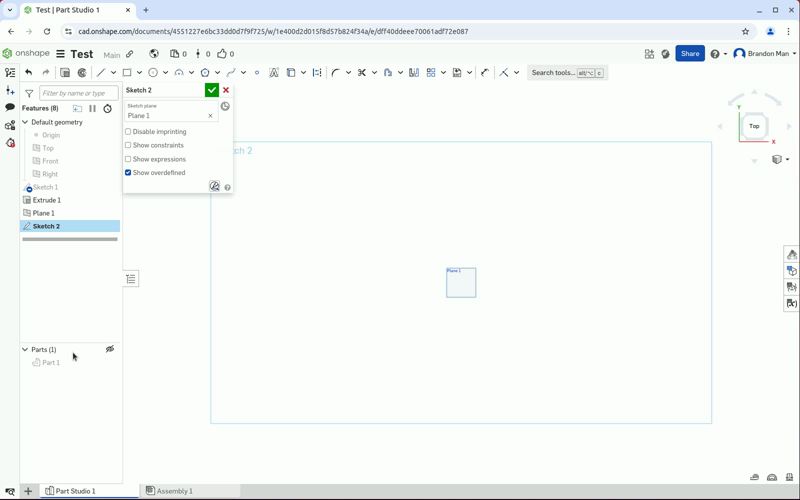
key(l)
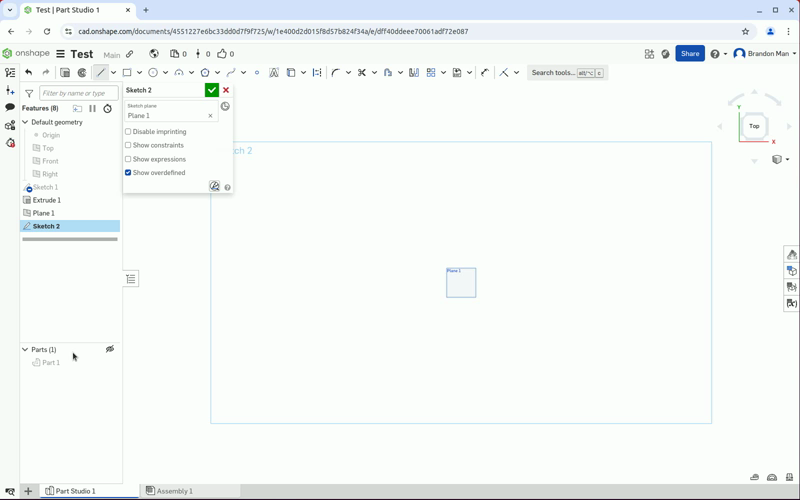
key_down(shift)
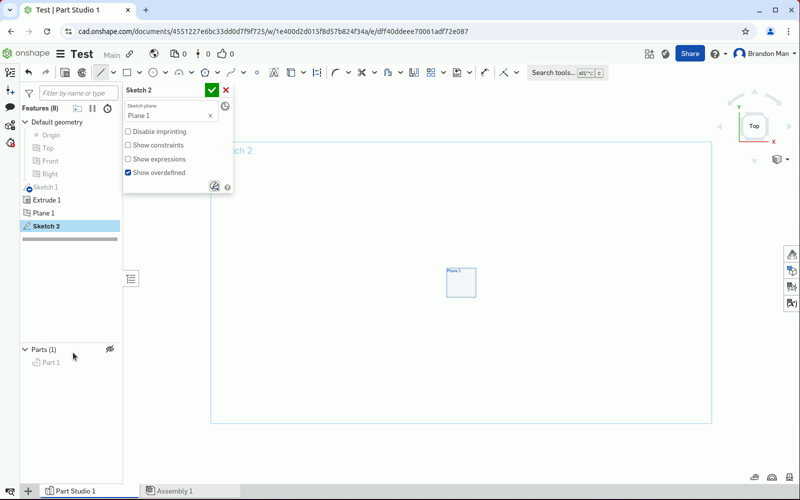
mouse_move(419, 282)
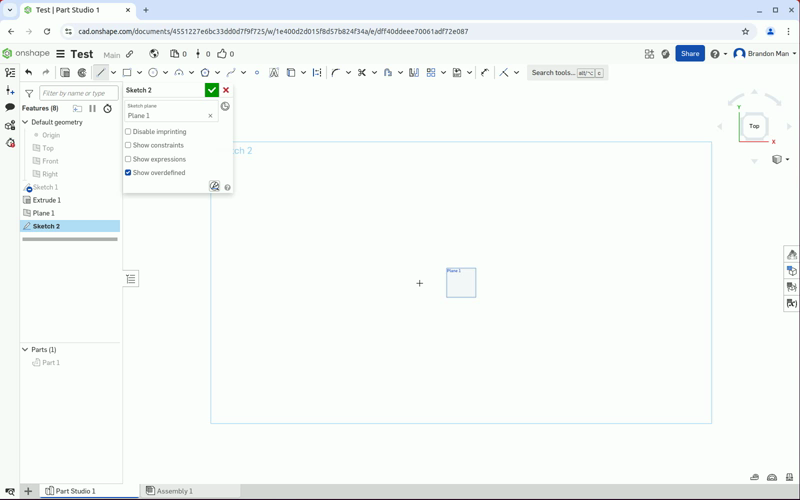
click(419, 282)
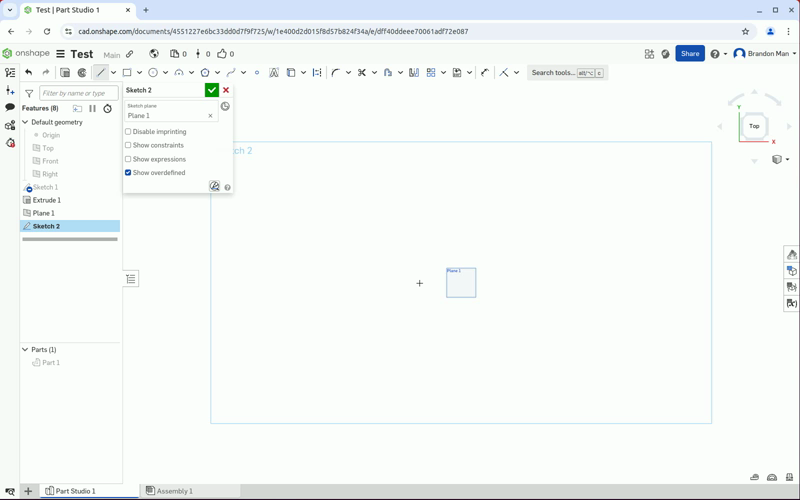
key_up(shift)
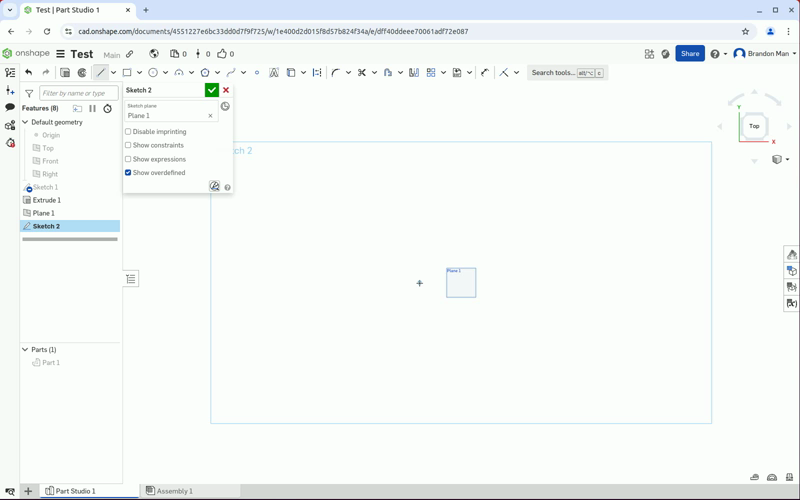
key_down(shift)
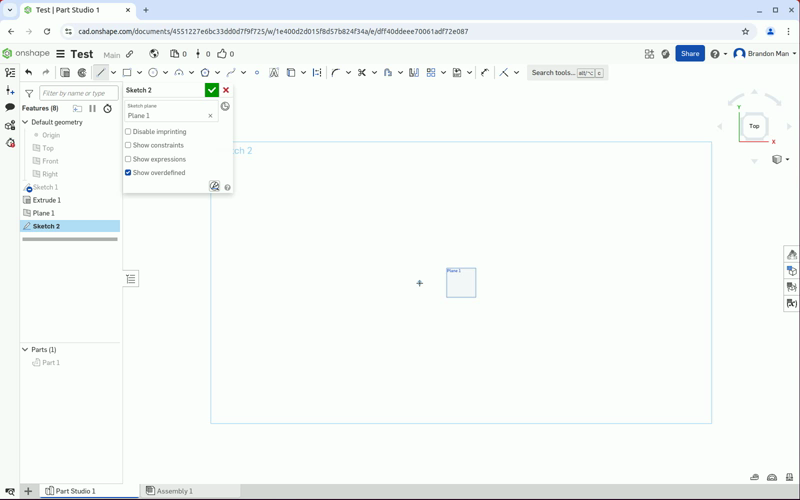
mouse_move(449, 282)
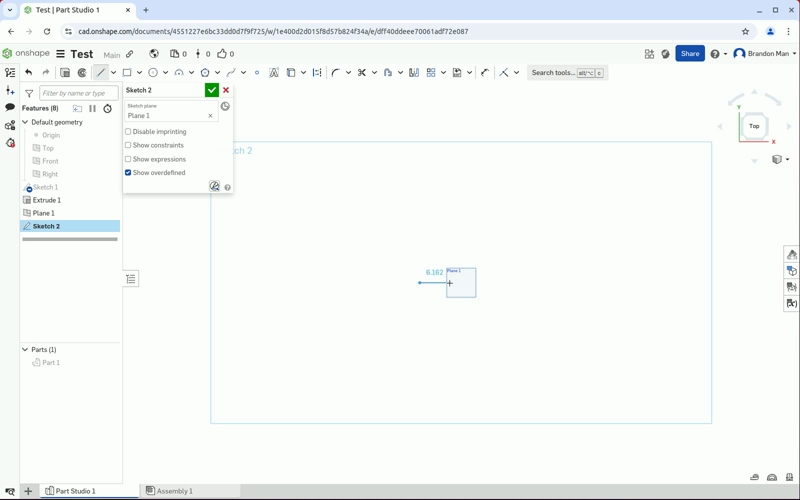
mouse_move(459, 282)
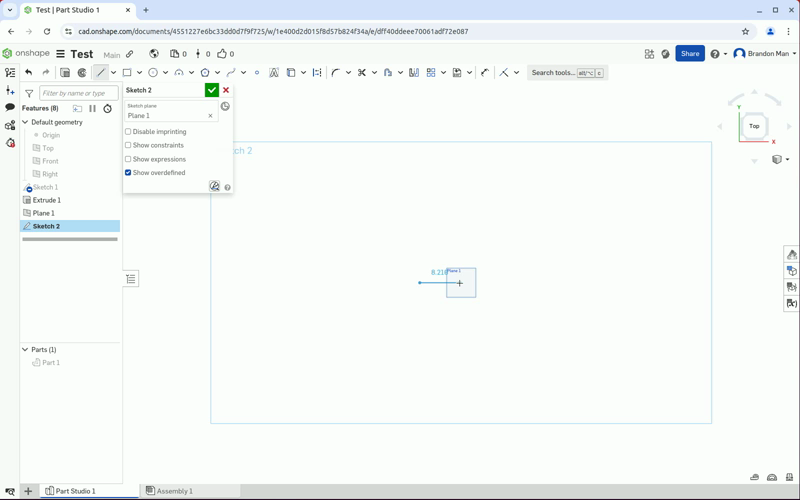
click(459, 282)
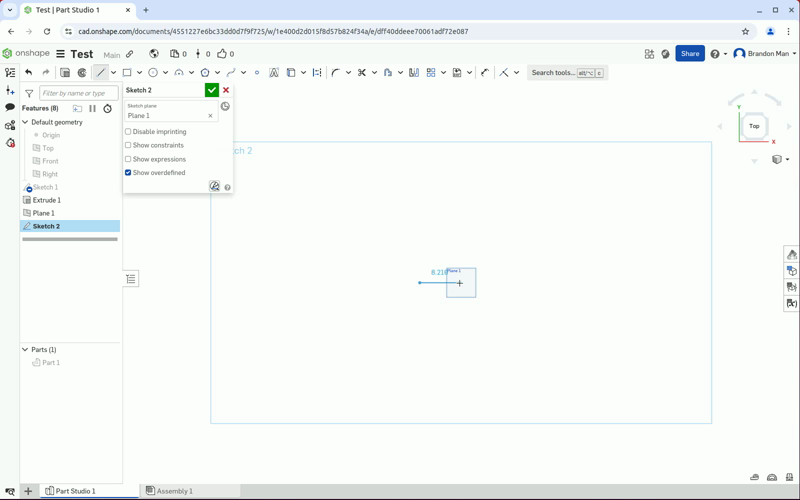
key_up(shift)
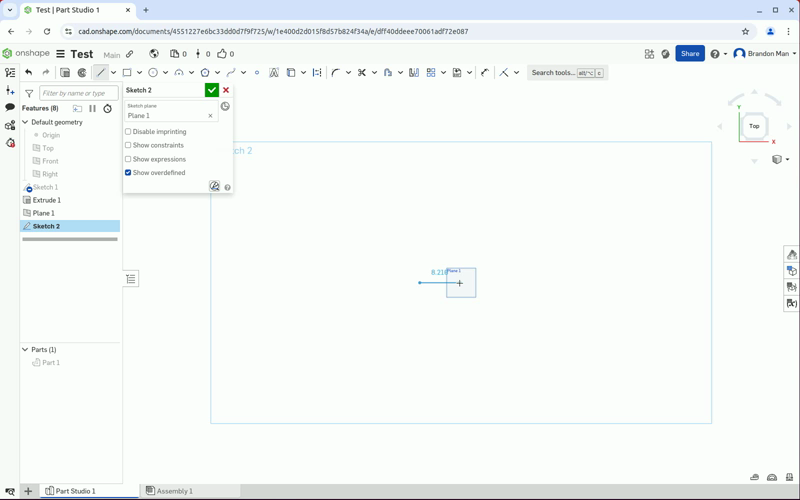
key_down(shift)
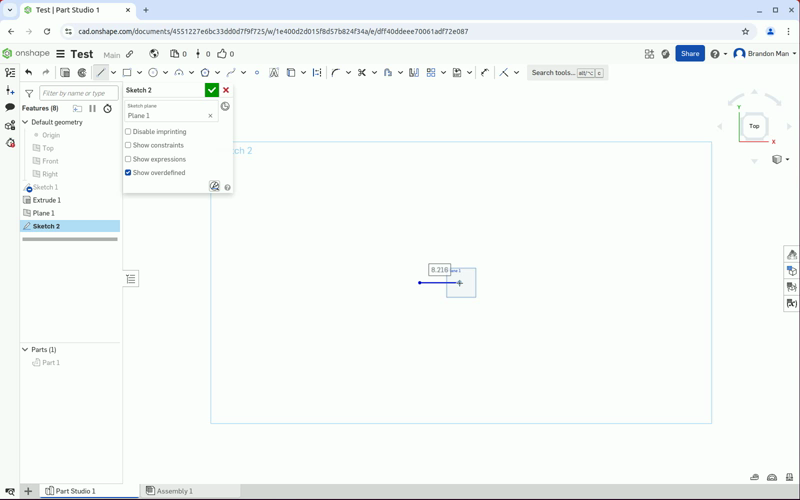
mouse_move(489, 282)
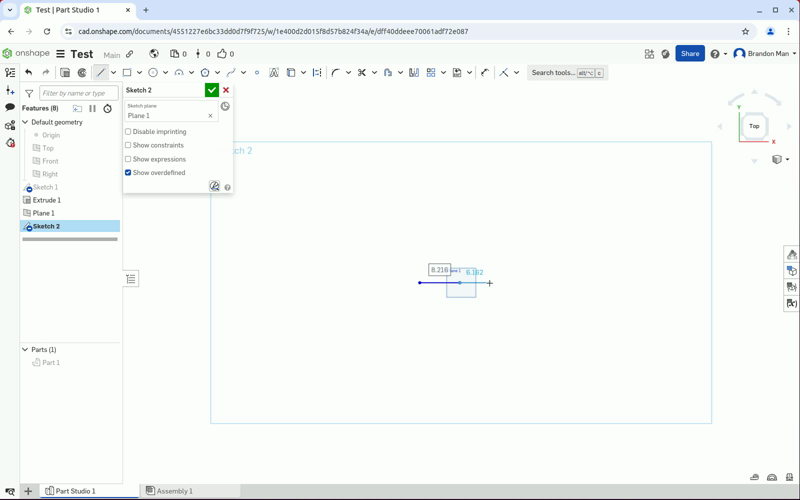
mouse_move(459, 242)
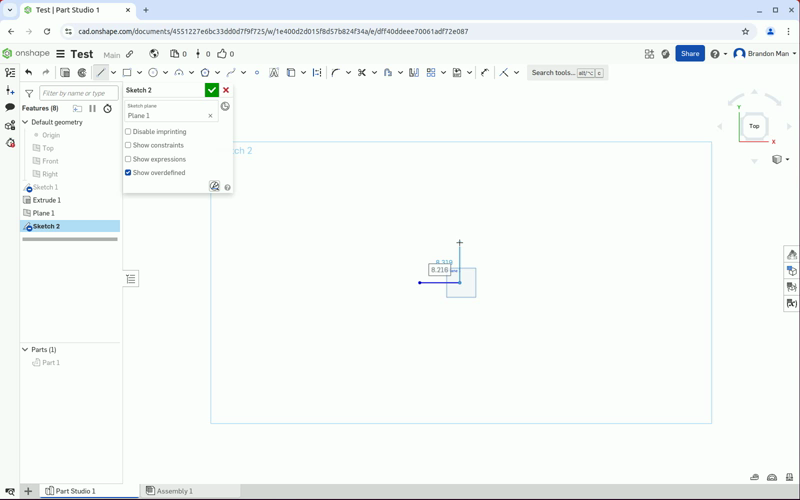
click(459, 242)
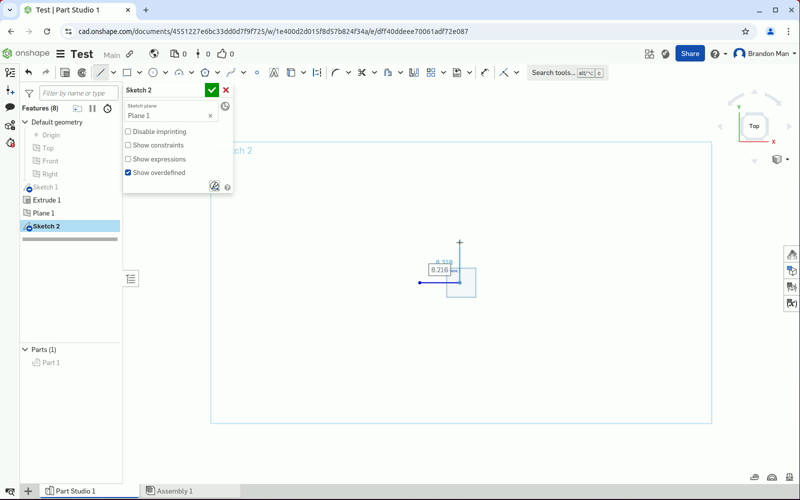
key_up(shift)
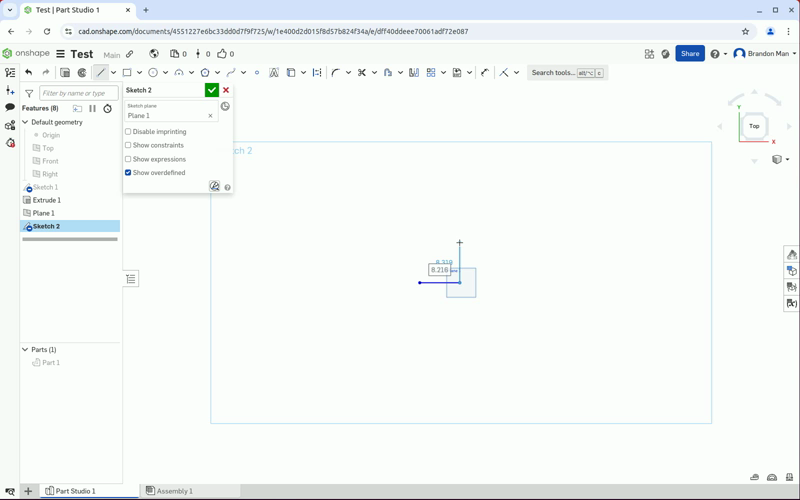
key_down(shift)
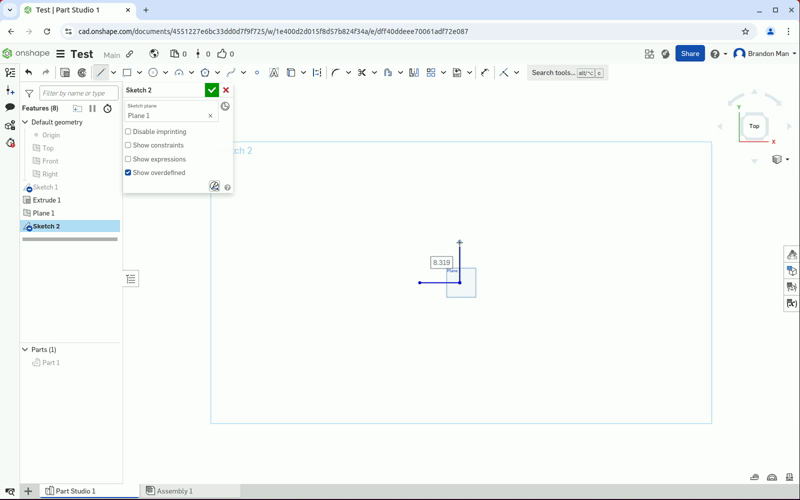
mouse_move(489, 242)
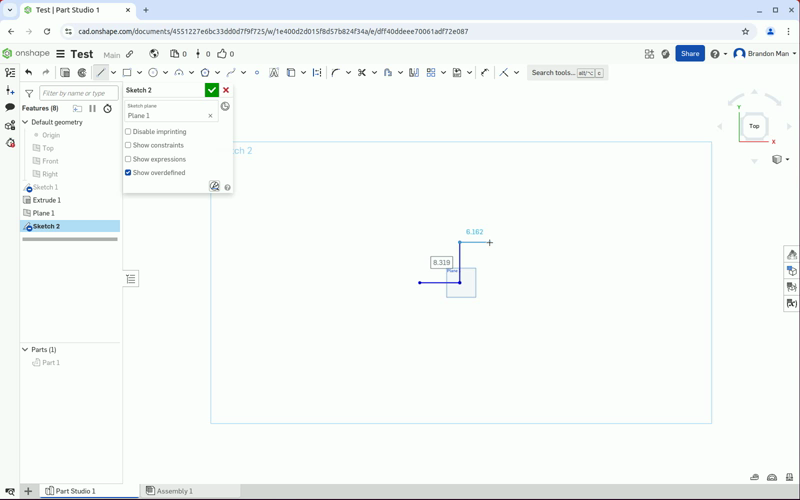
mouse_move(419, 242)
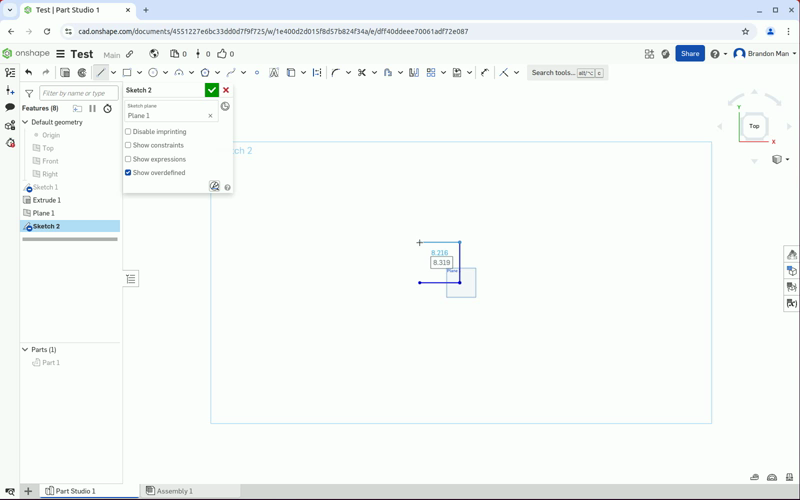
click(419, 242)
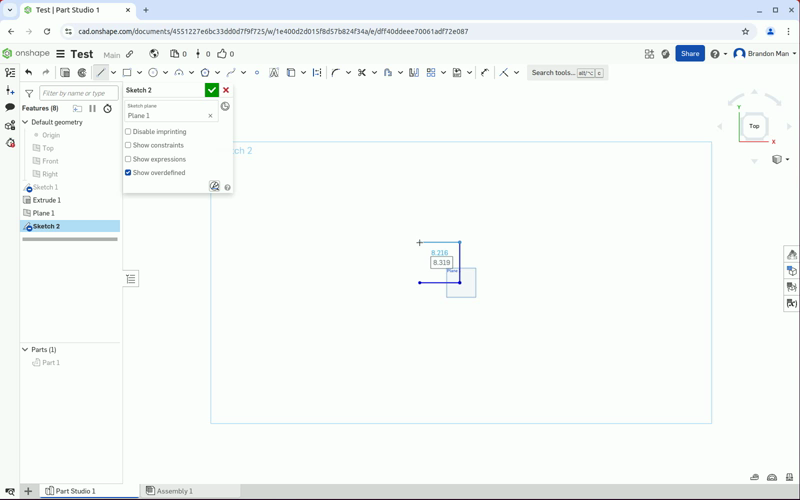
key_up(shift)
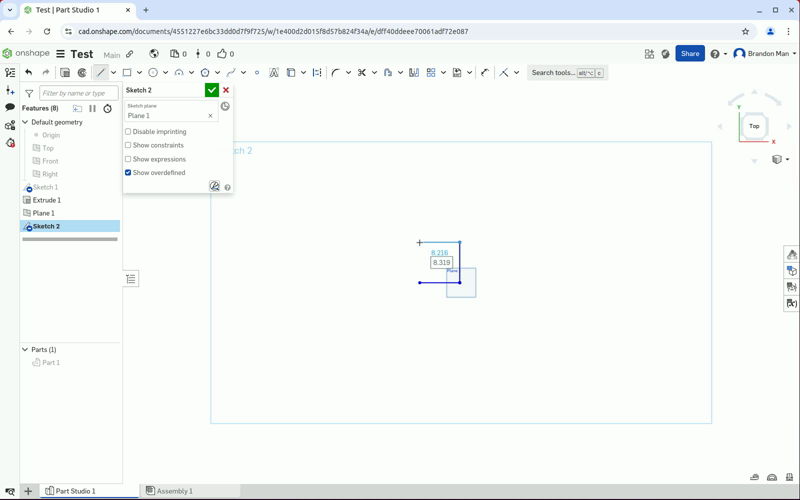
mouse_move(449, 242)
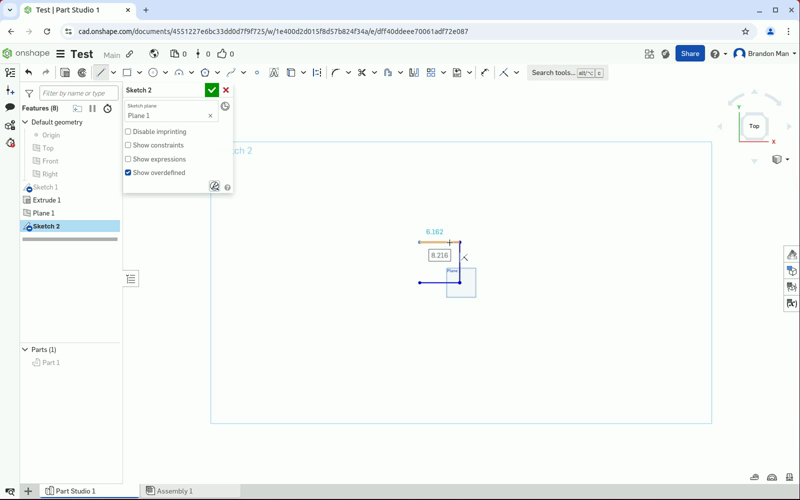
key_down(shift)
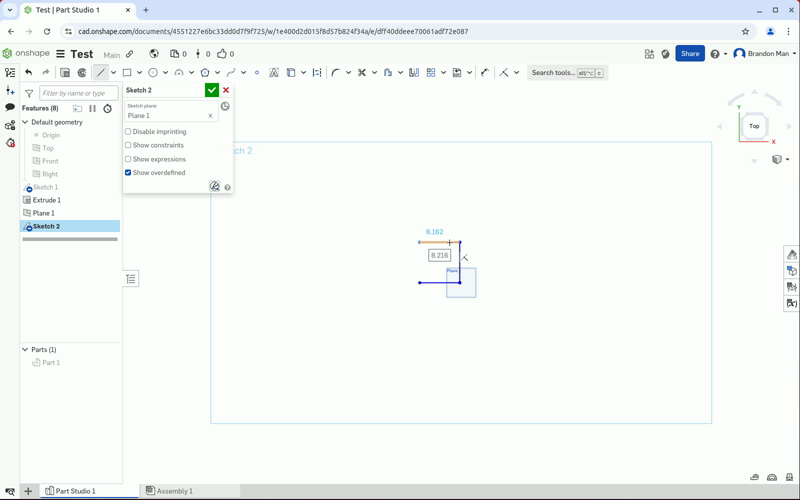
mouse_move(419, 282)
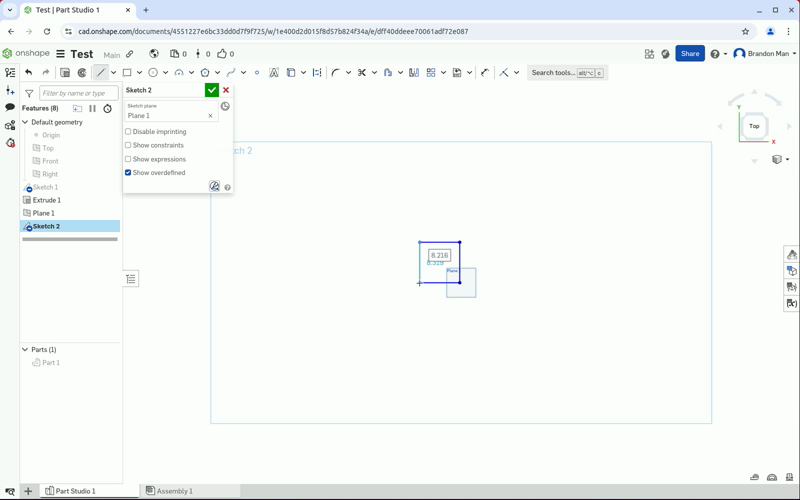
key_up(shift)
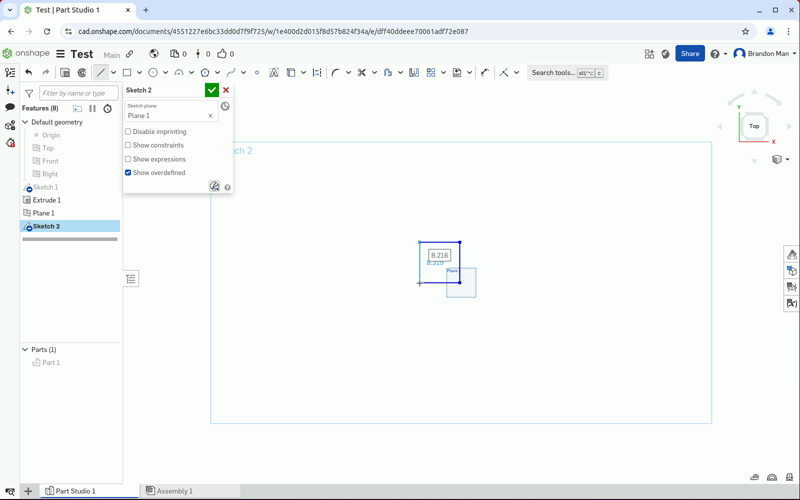
click(419, 282)
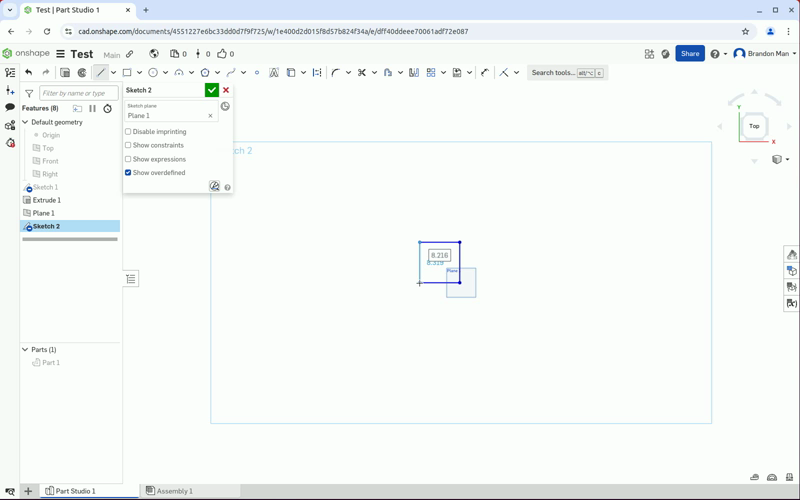
key(esc)
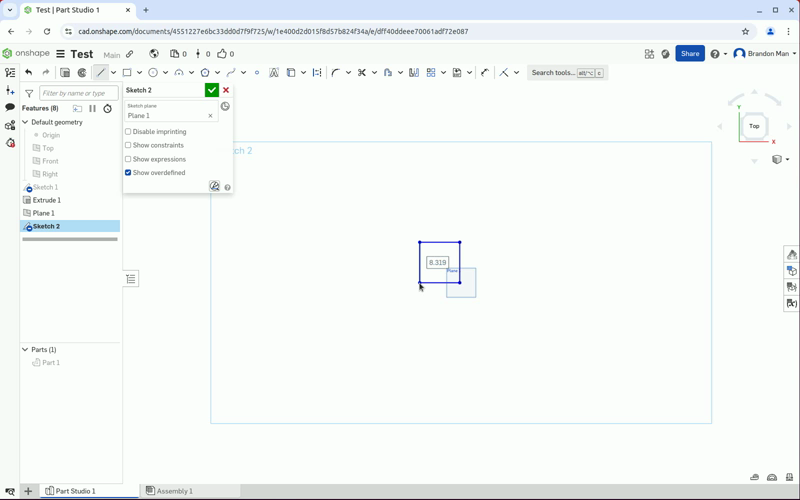
mouse_move(448, 273)
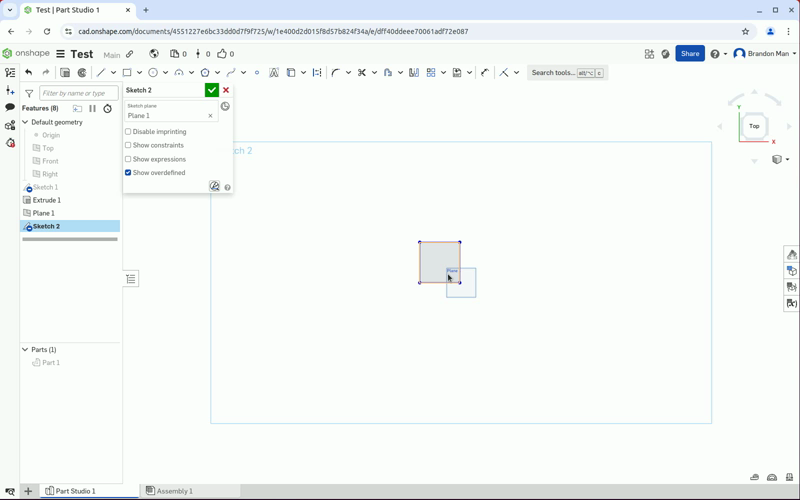
scroll(6)
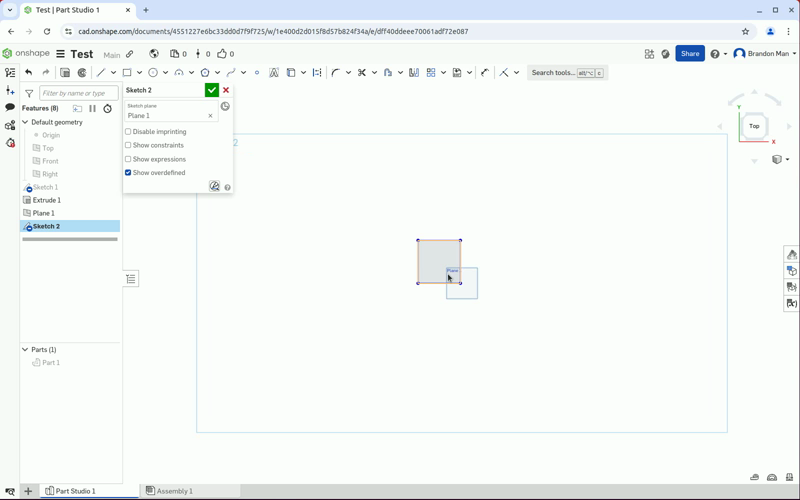
scroll(6)
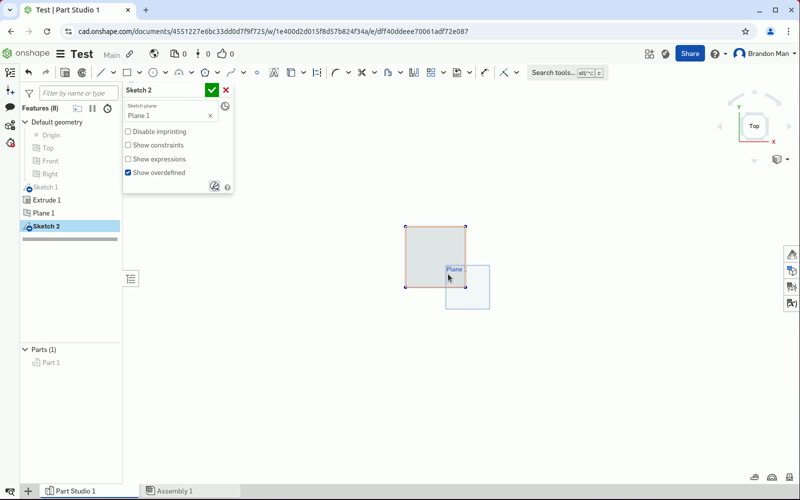
scroll(6)
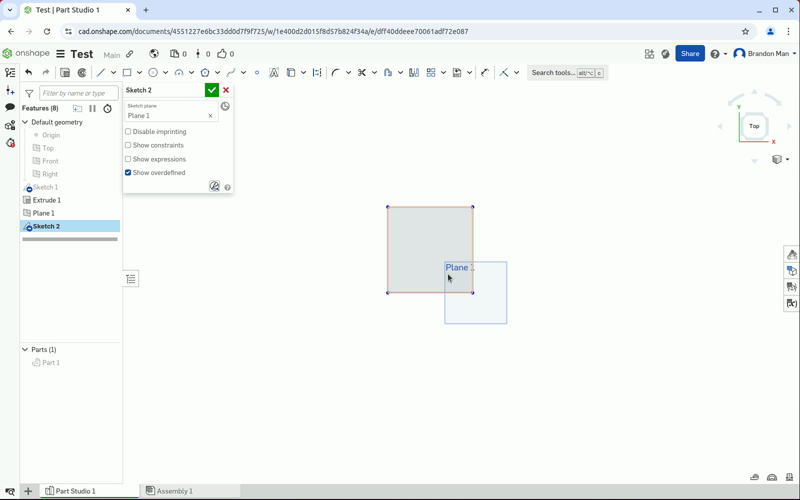
scroll(6)
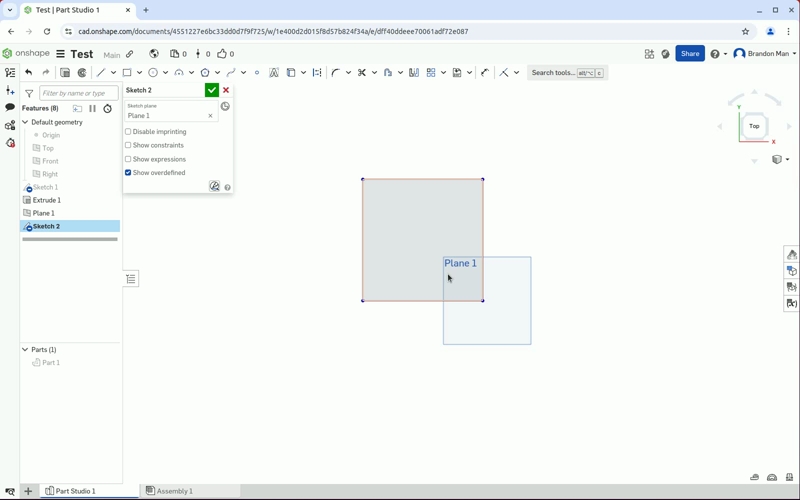
scroll(6)
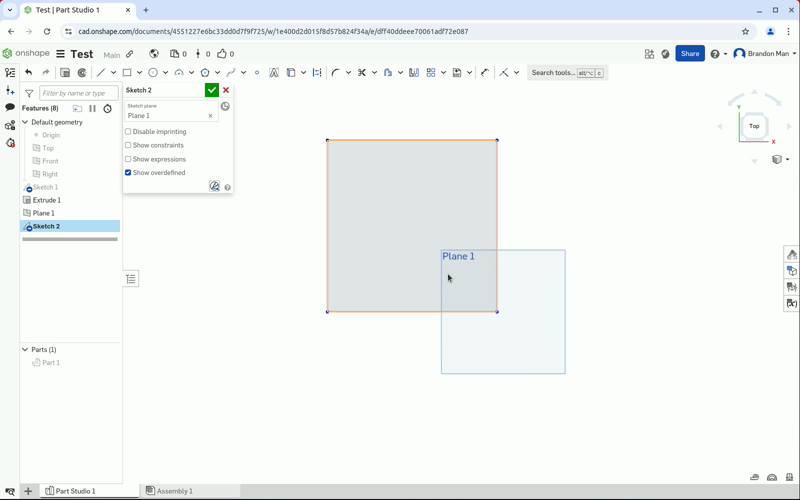
scroll(6)
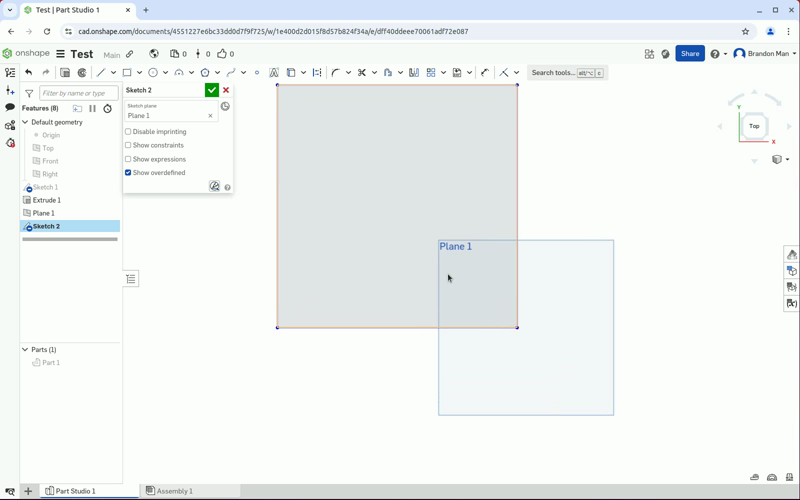
scroll(6)
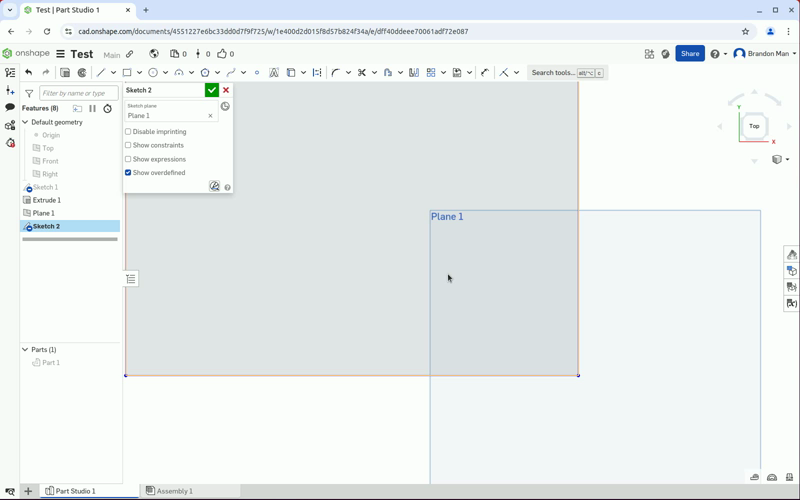
click(448, 273)
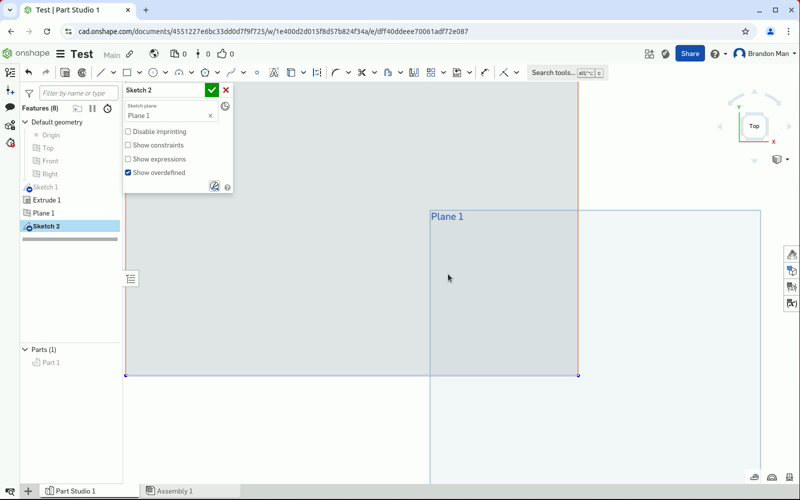
scroll(-6)
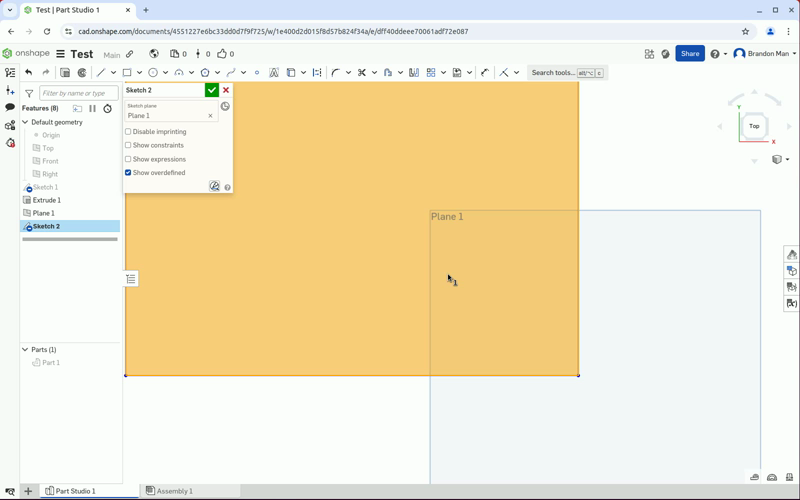
scroll(-6)
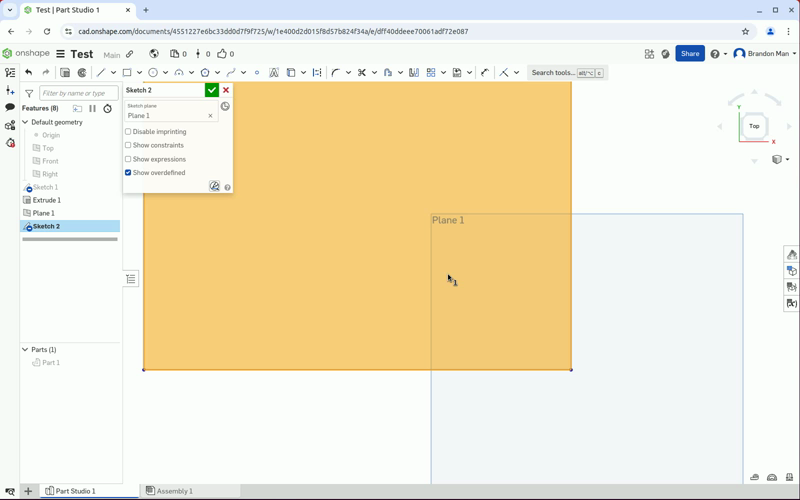
scroll(-6)
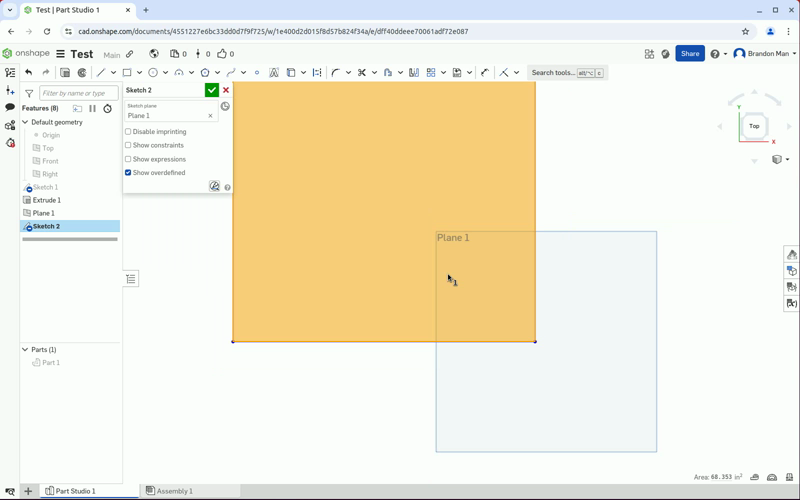
scroll(-6)
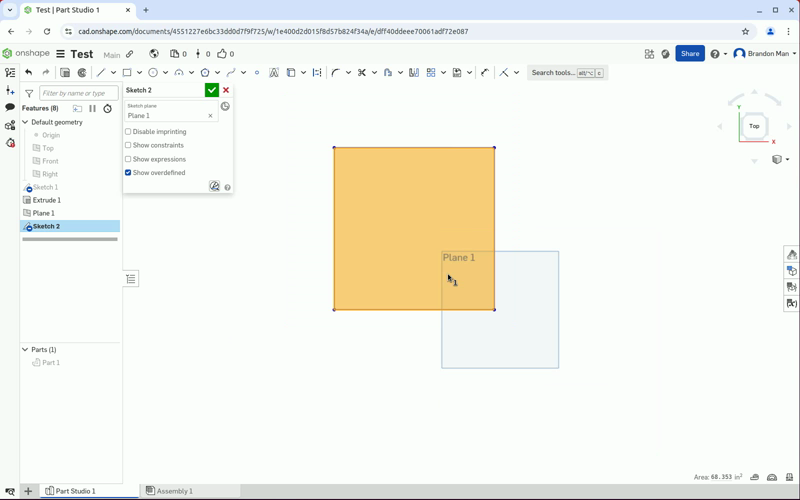
scroll(-6)
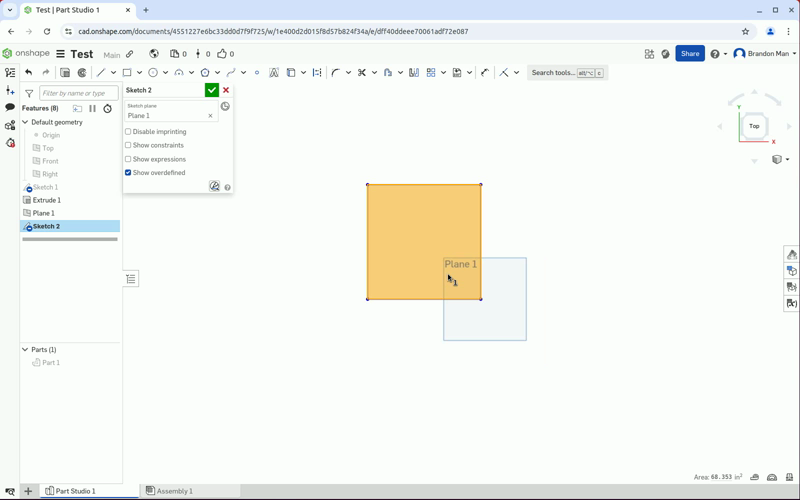
scroll(-6)
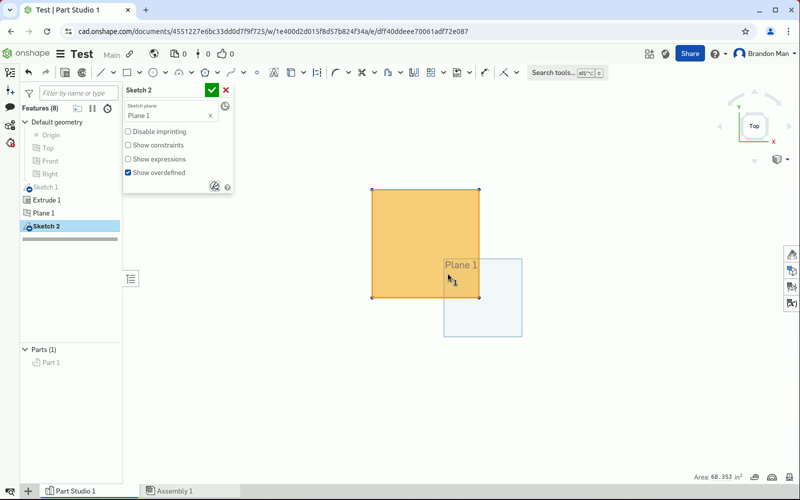
scroll(-6)
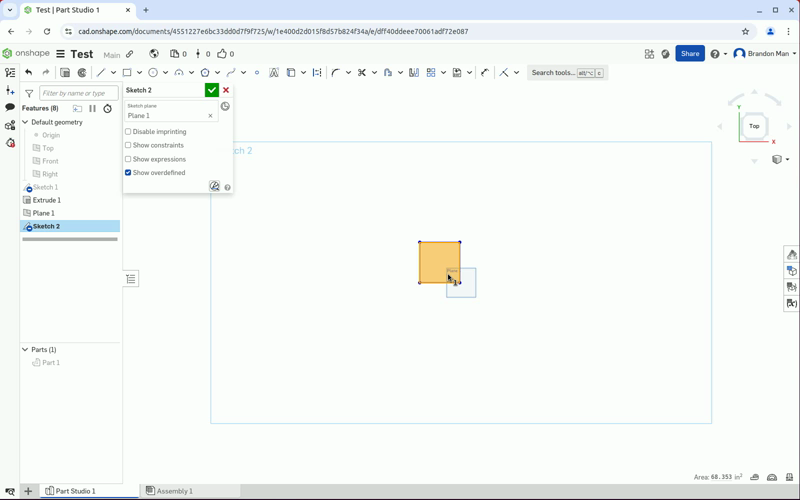
mouse_move(73, 352)
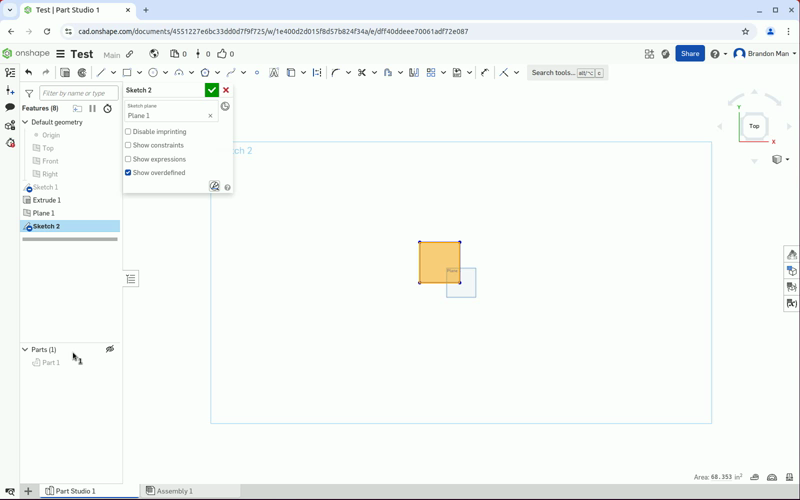
key(shift+y)
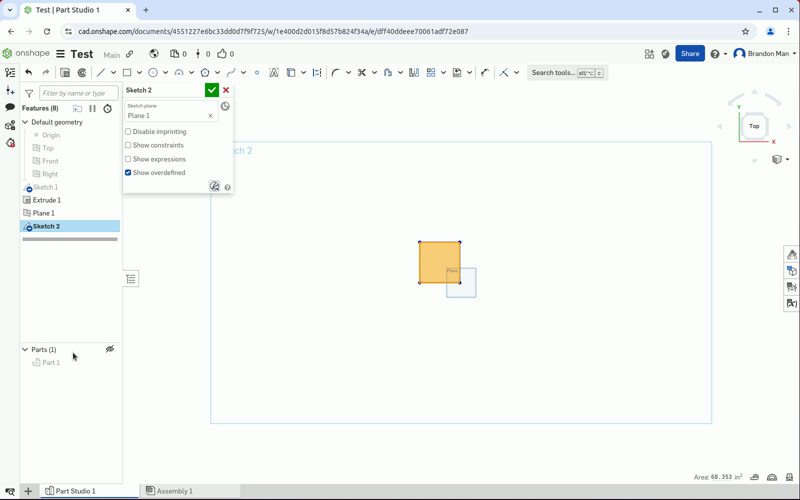
key(shift+e)
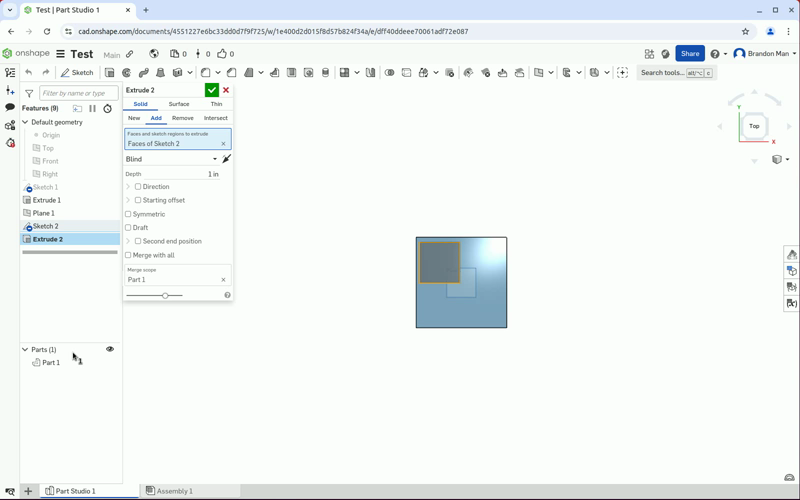
mouse_move(143, 106)
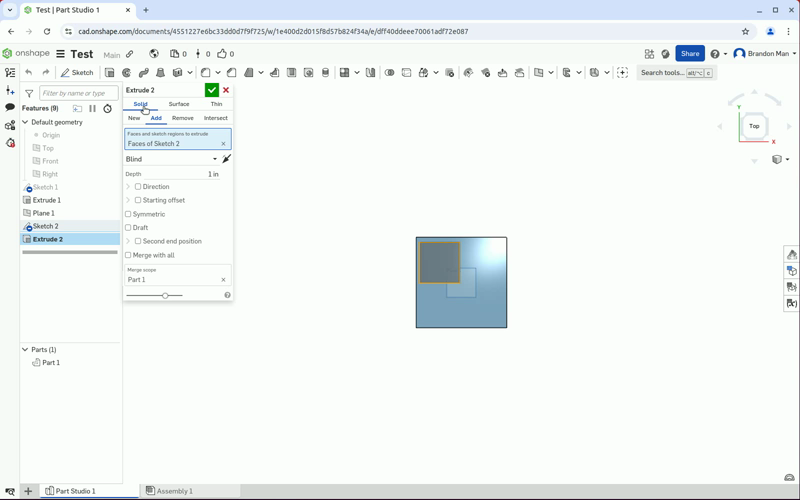
click(143, 106)
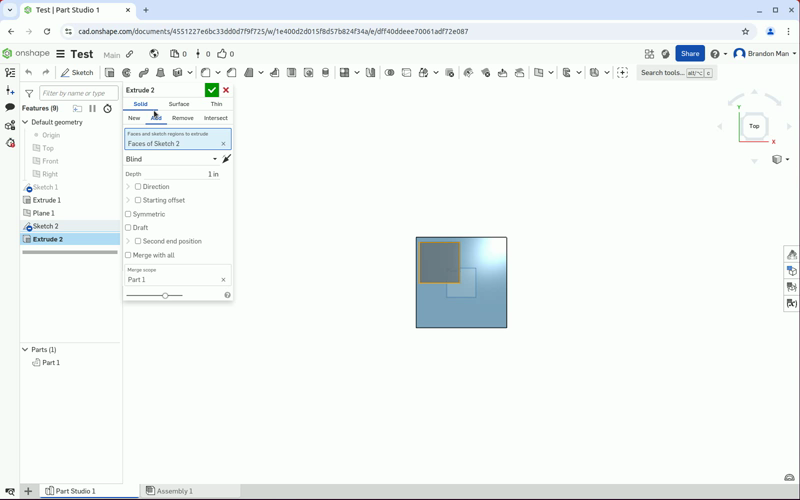
mouse_move(186, 120)
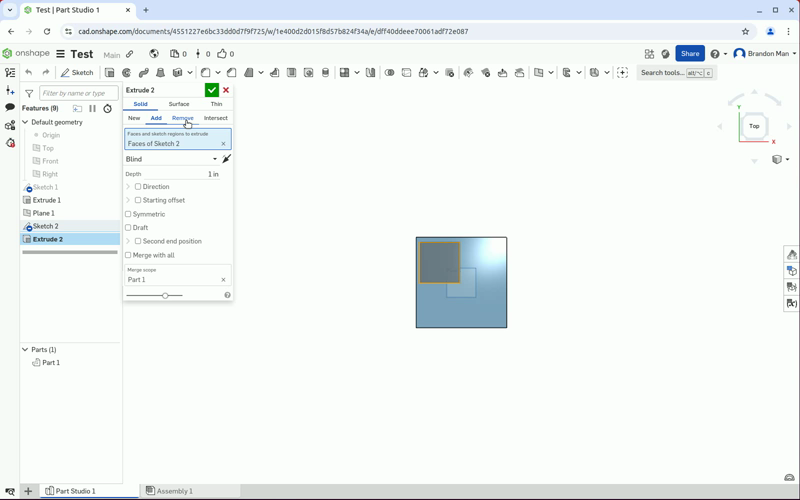
click(186, 120)
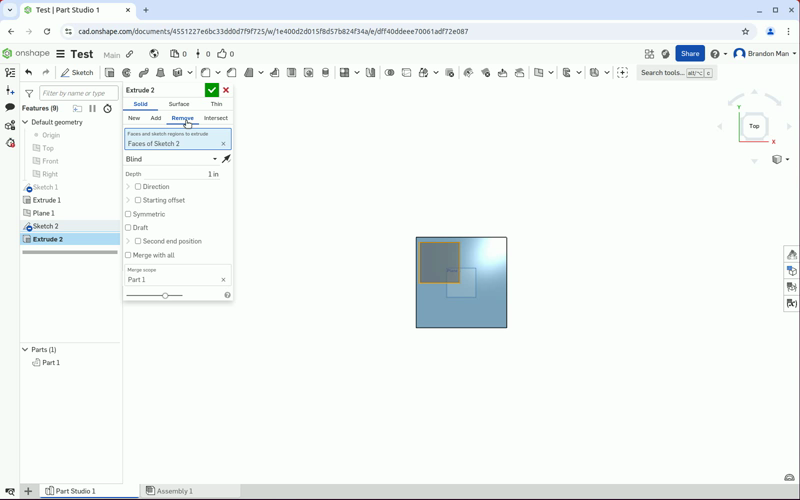
key(tab, 4)
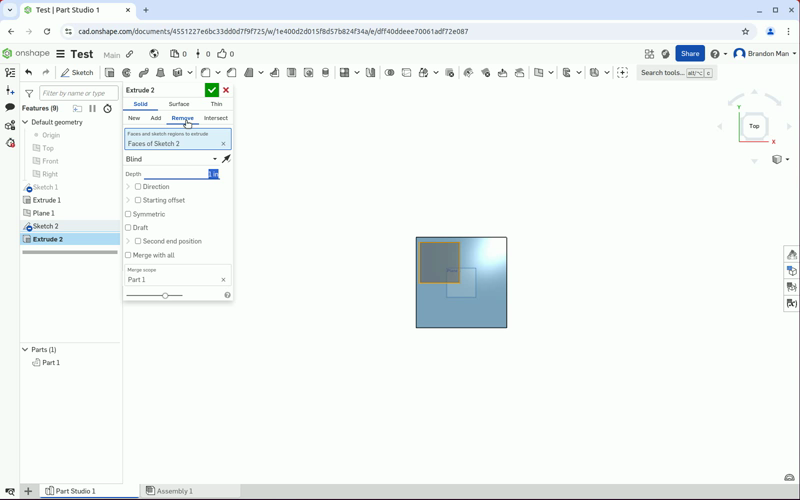
text(22.145)
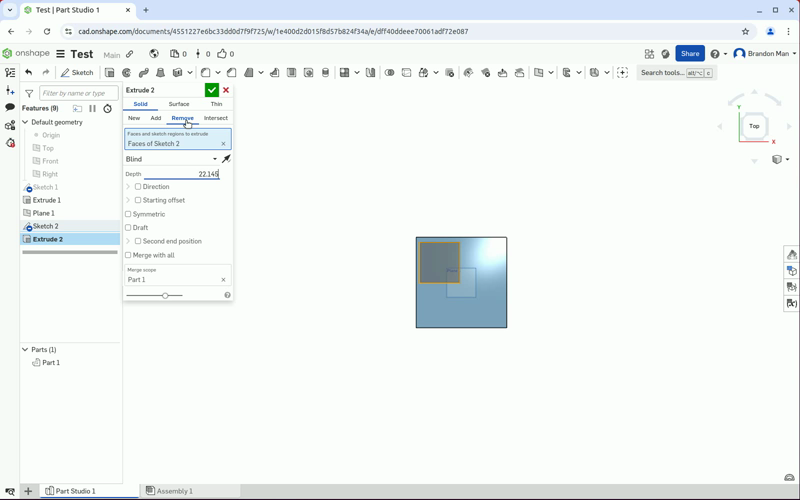
key(tab, 6)
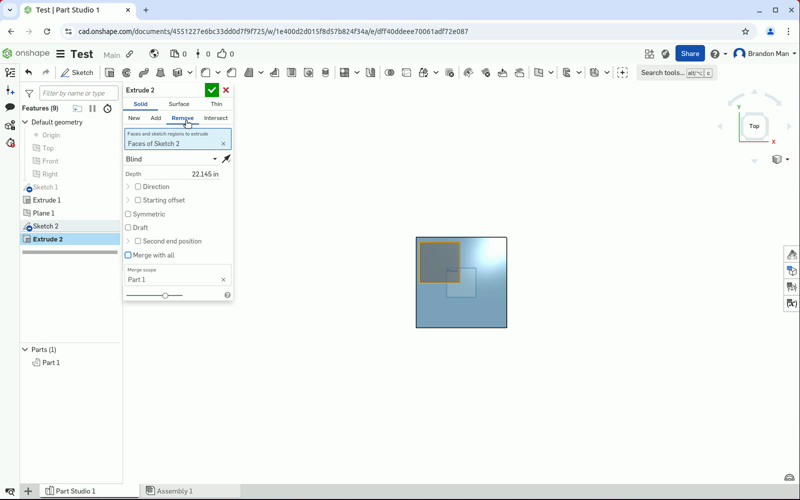
key(space)
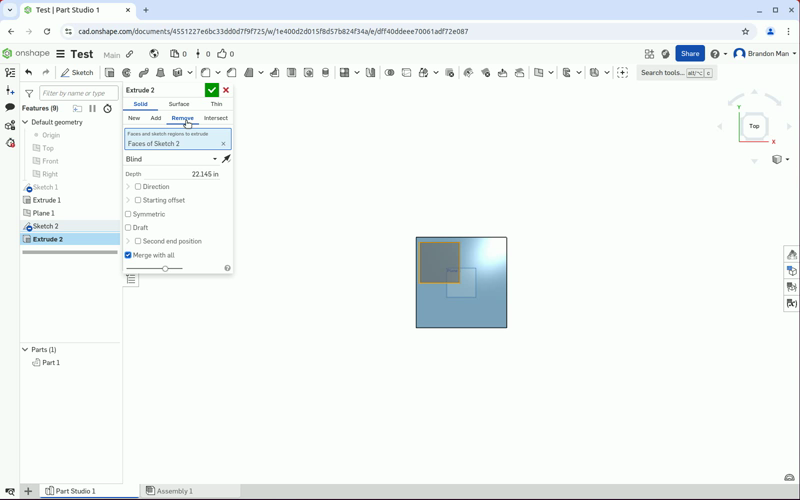
key(enter)
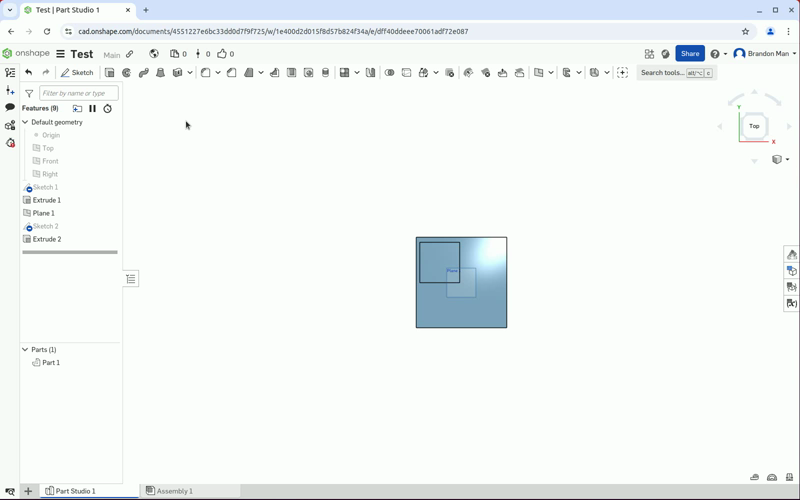
key(shift+h)
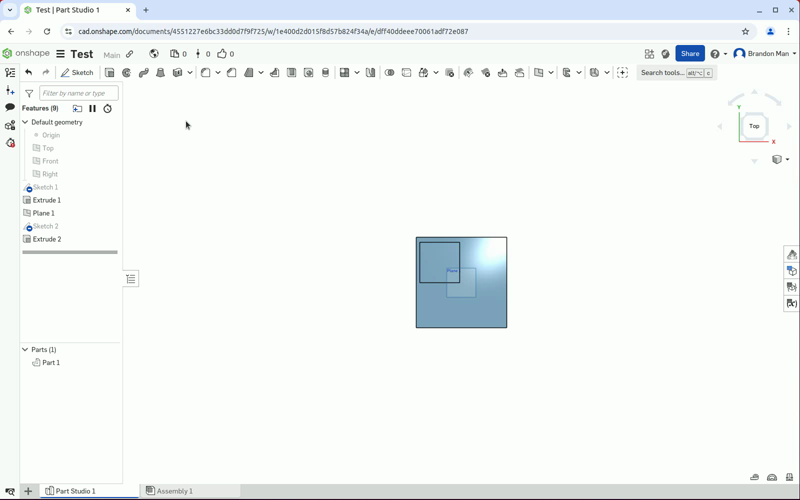
key(shift+h)
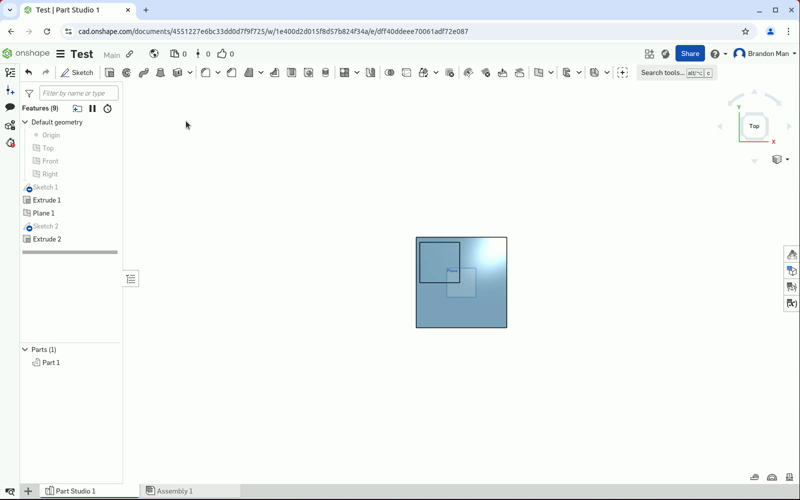
mouse_move(73, 189)
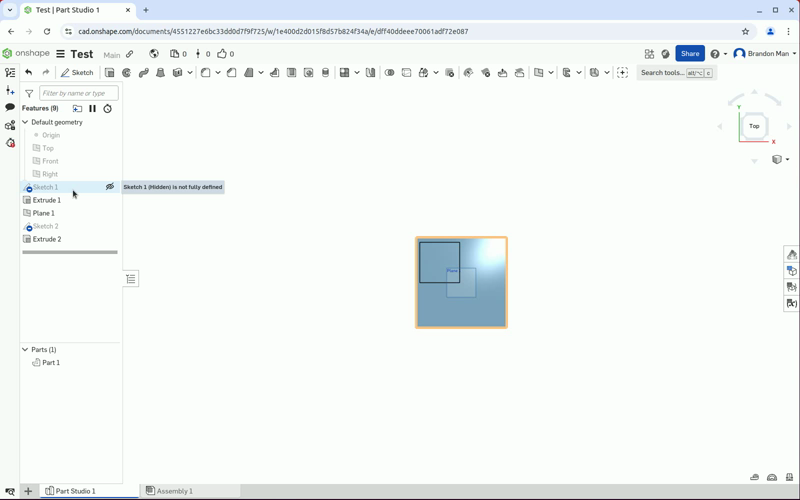
click(73, 189)
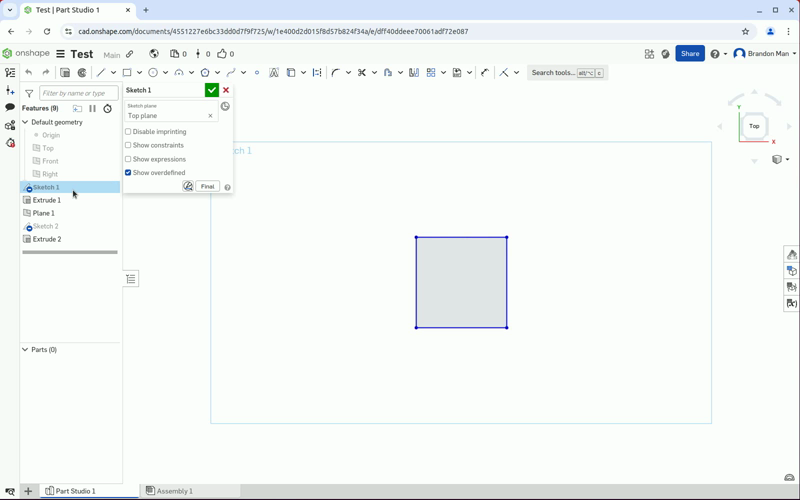
mouse_move(229, 92)
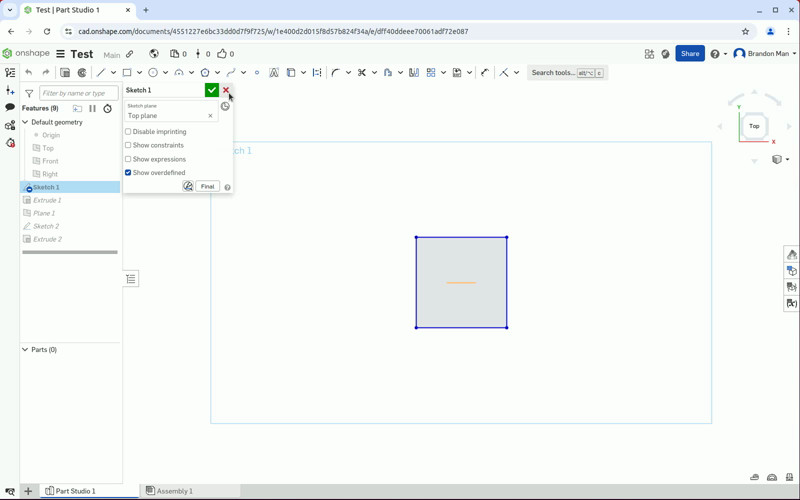
click(229, 92)
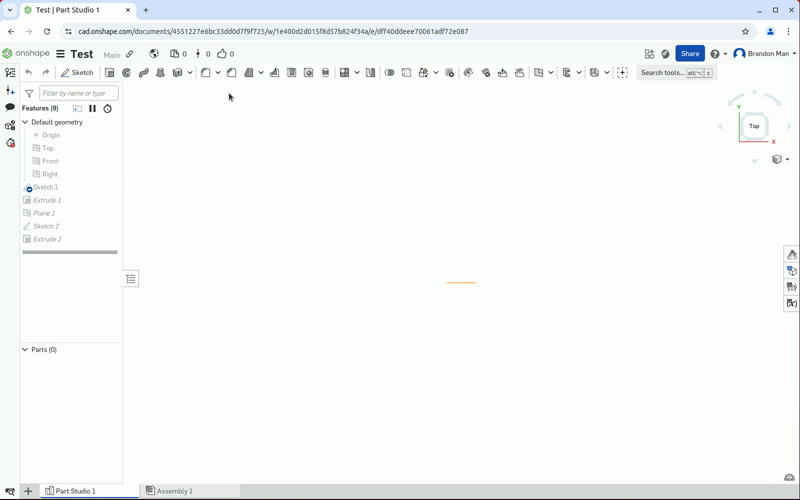
key(shift+s)
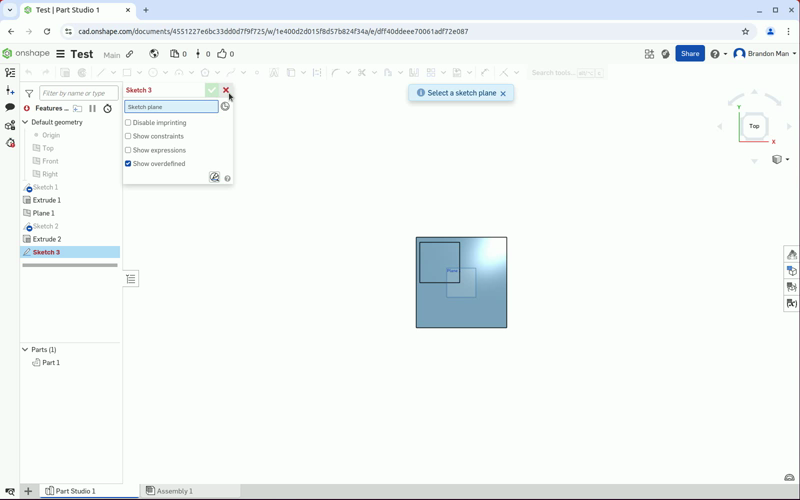
mouse_move(73, 215)
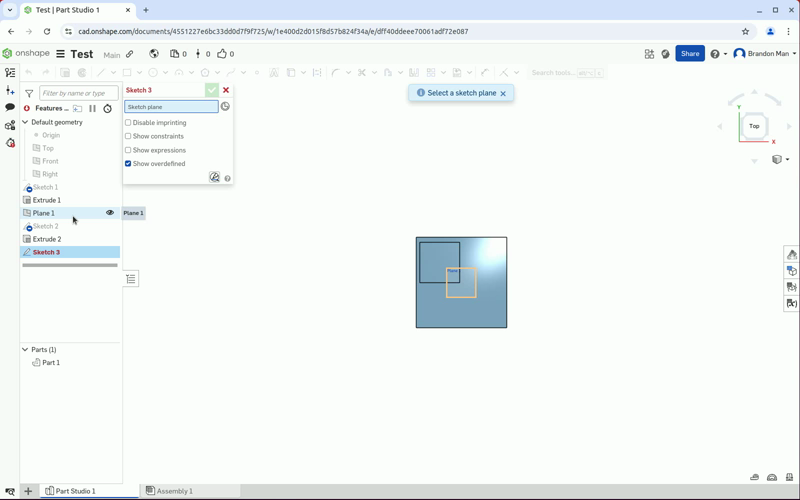
click(73, 215)
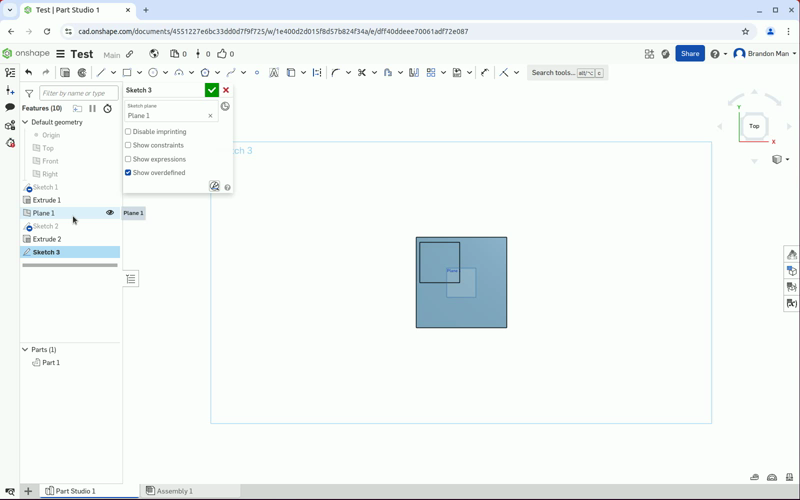
mouse_move(73, 352)
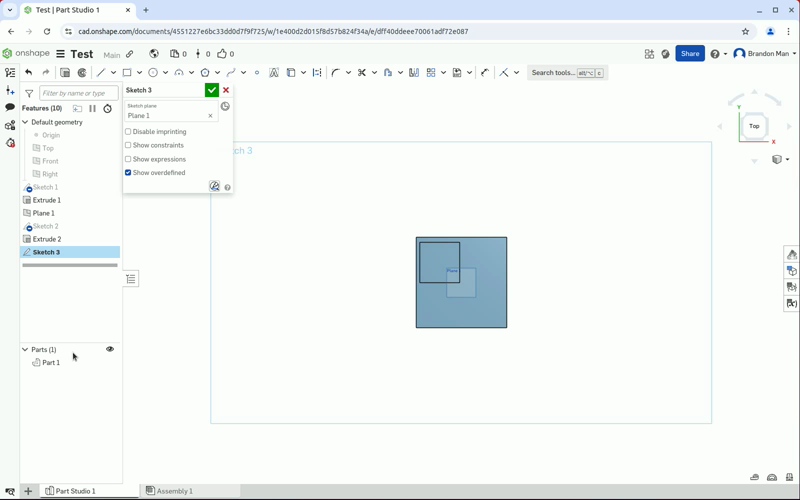
key(y)
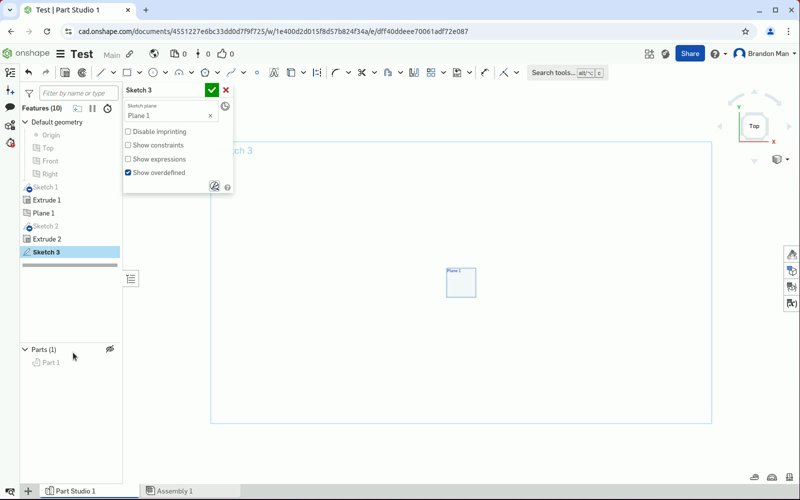
key(l)
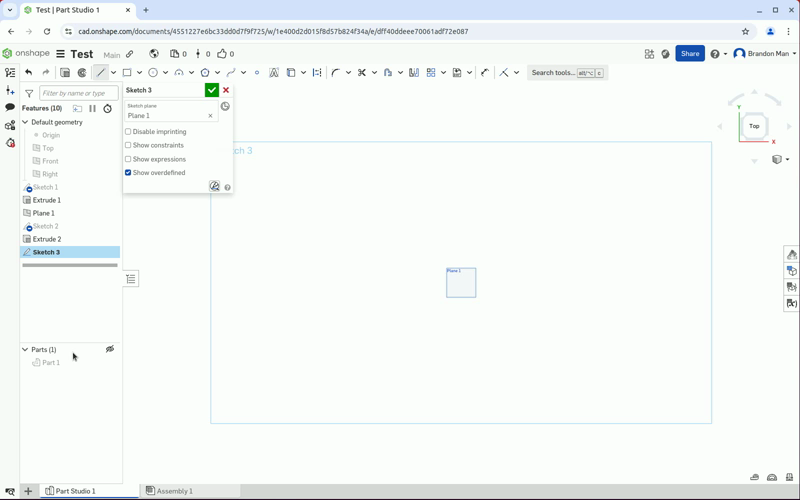
key_down(shift)
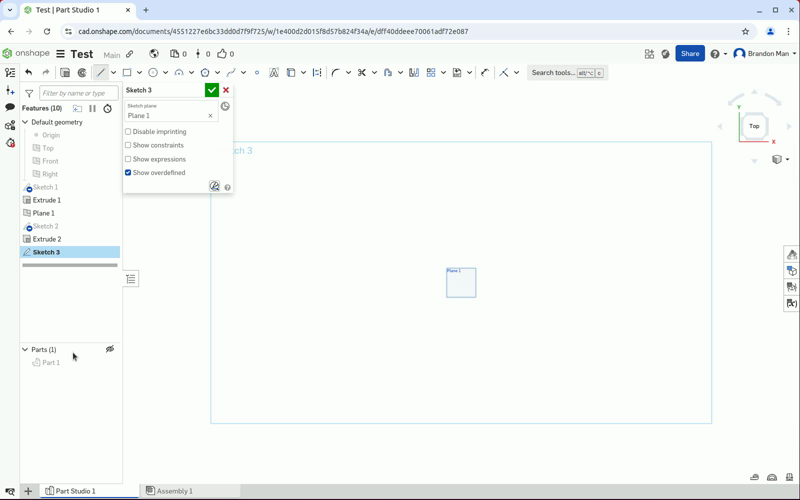
mouse_move(464, 282)
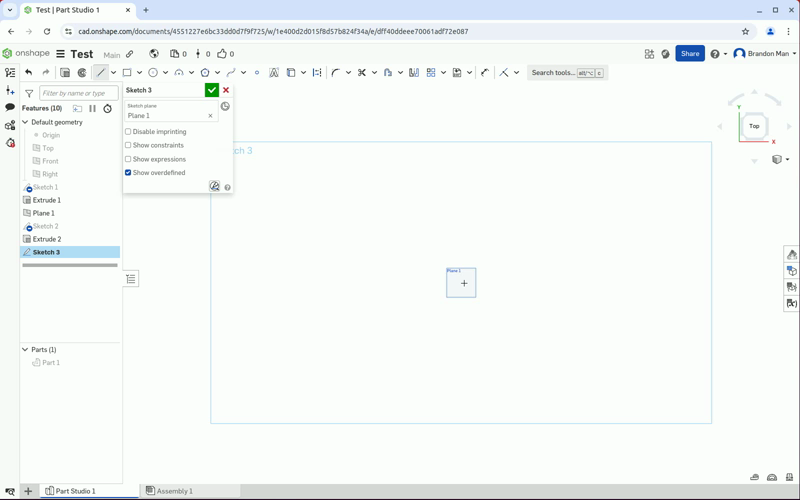
click(464, 282)
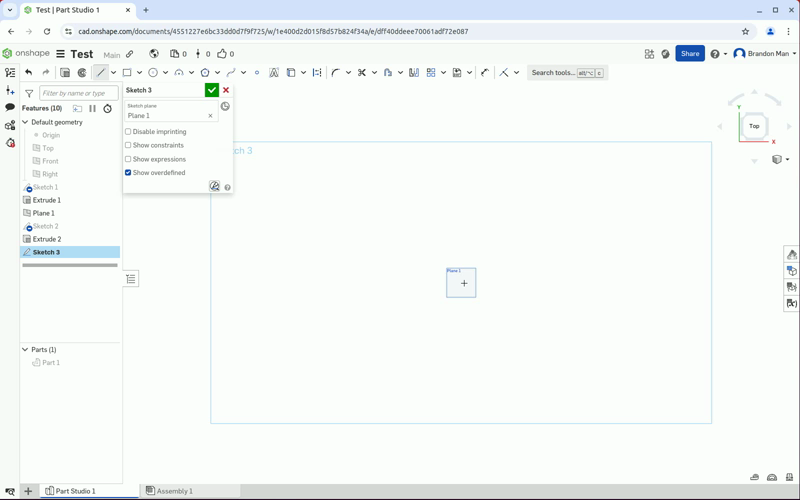
key_up(shift)
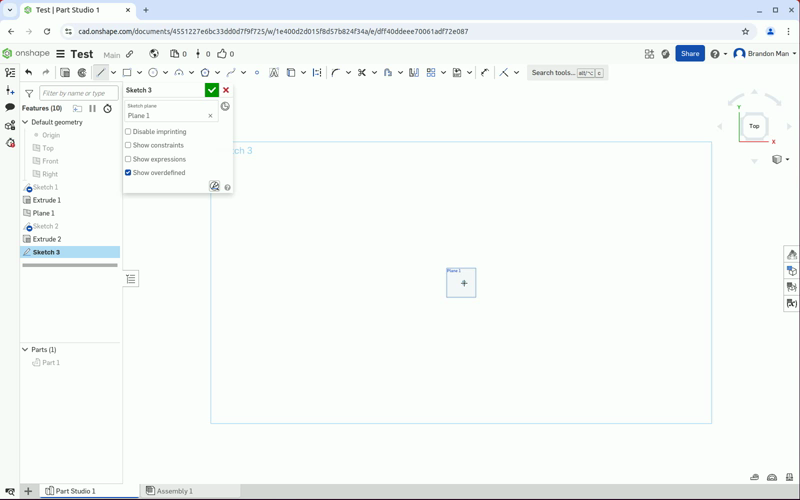
key_down(shift)
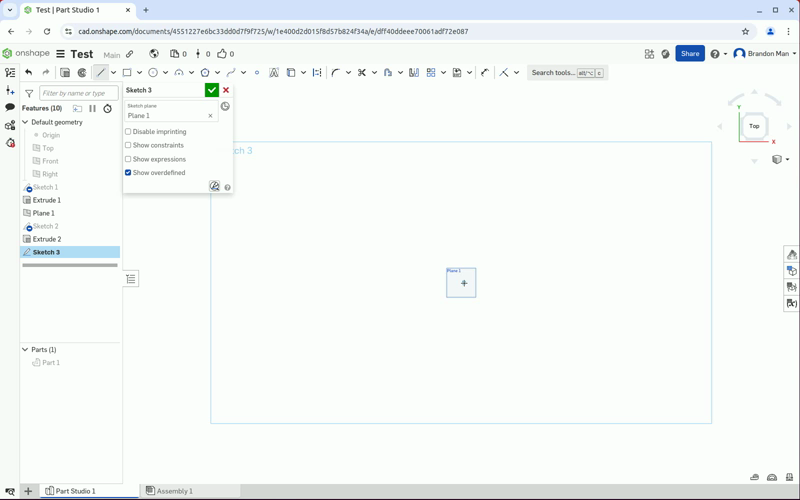
mouse_move(494, 282)
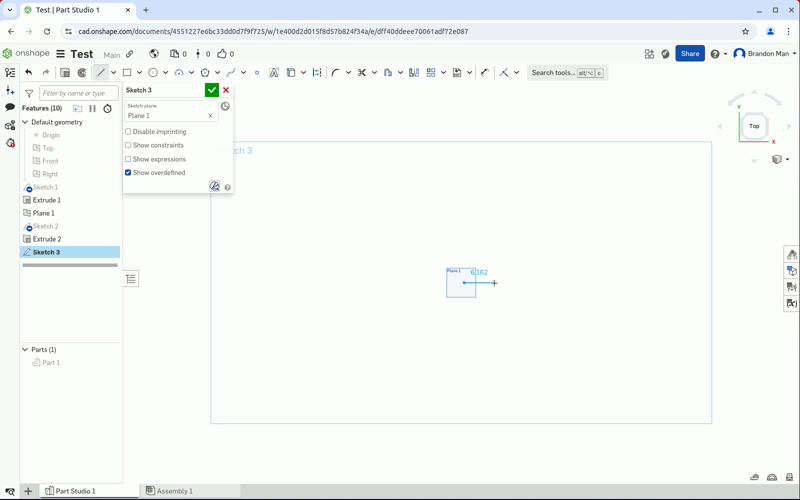
mouse_move(501, 282)
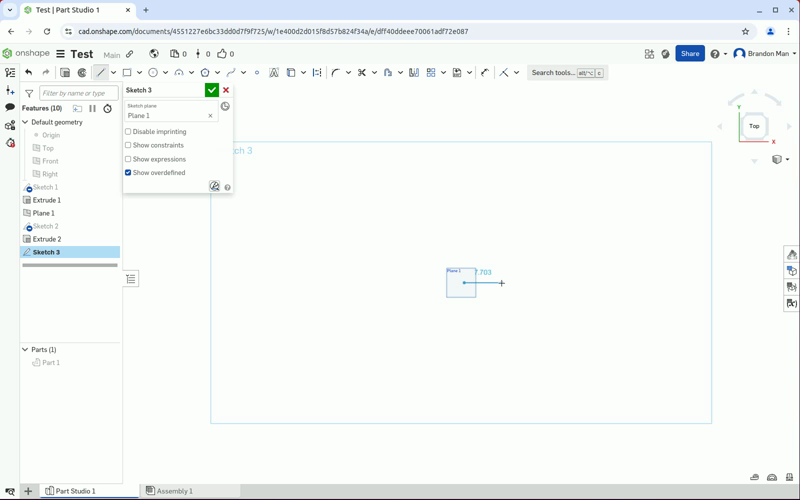
click(501, 282)
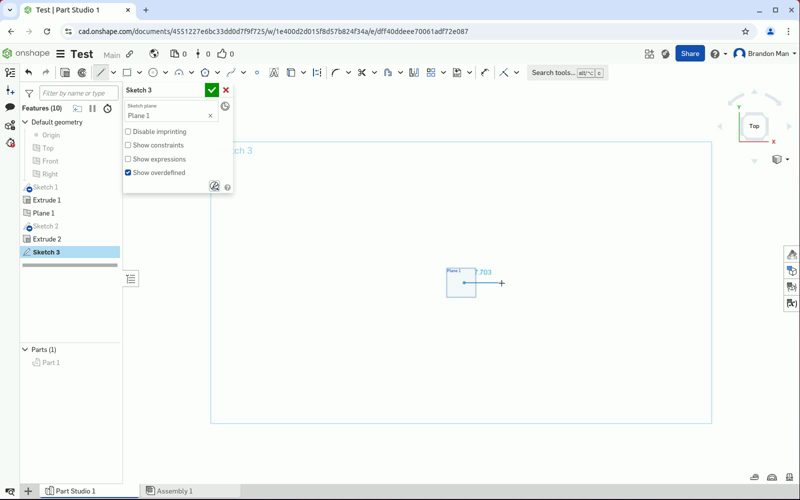
key_up(shift)
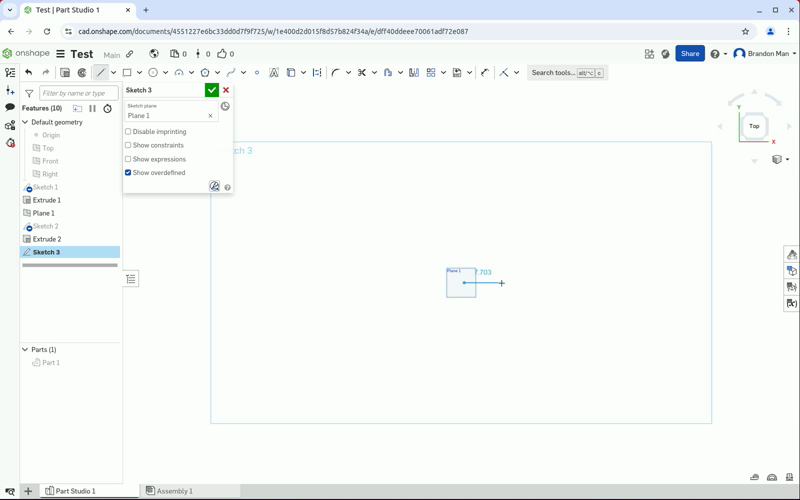
key_down(shift)
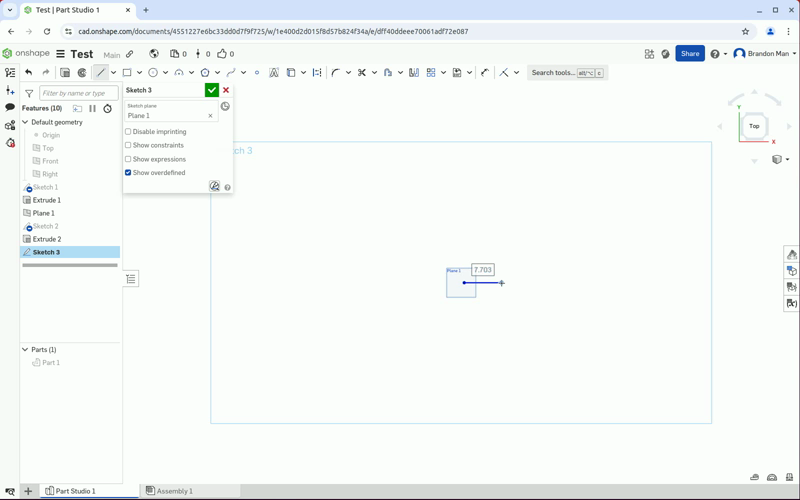
mouse_move(531, 282)
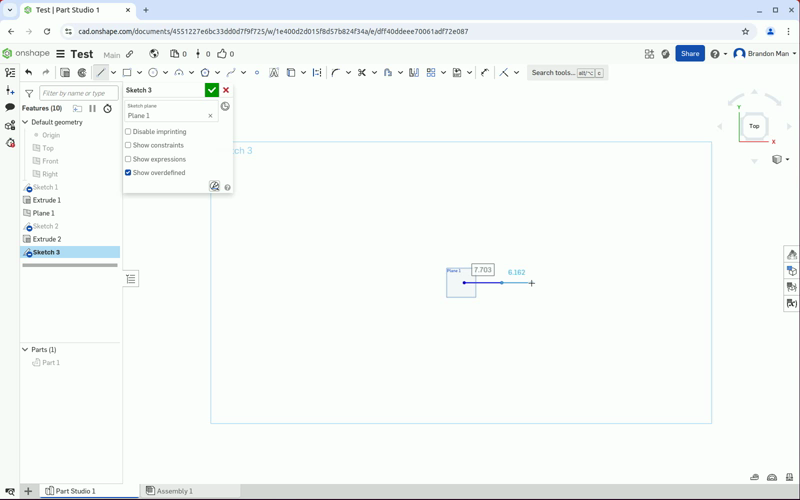
mouse_move(501, 242)
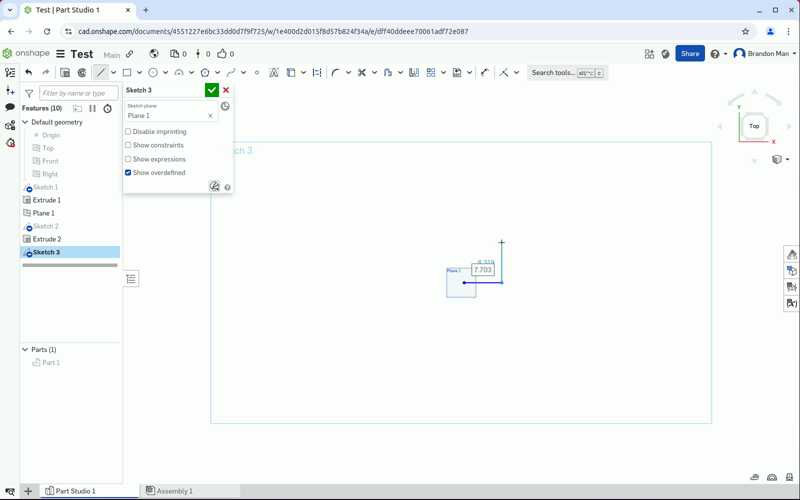
click(501, 242)
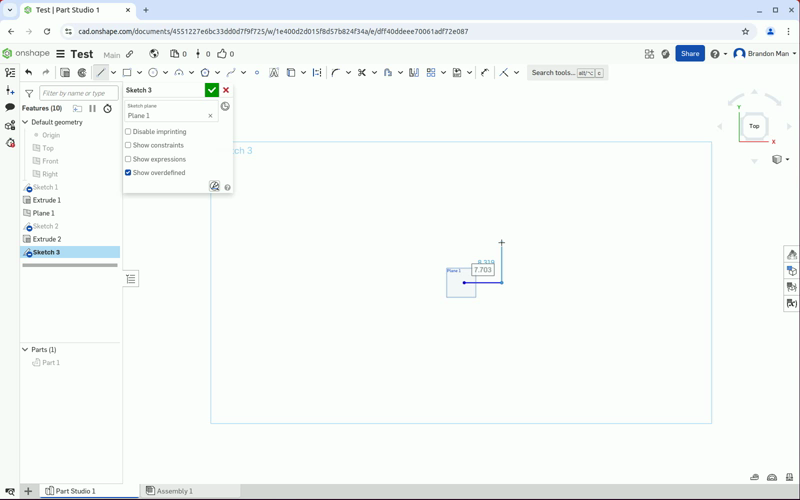
key_up(shift)
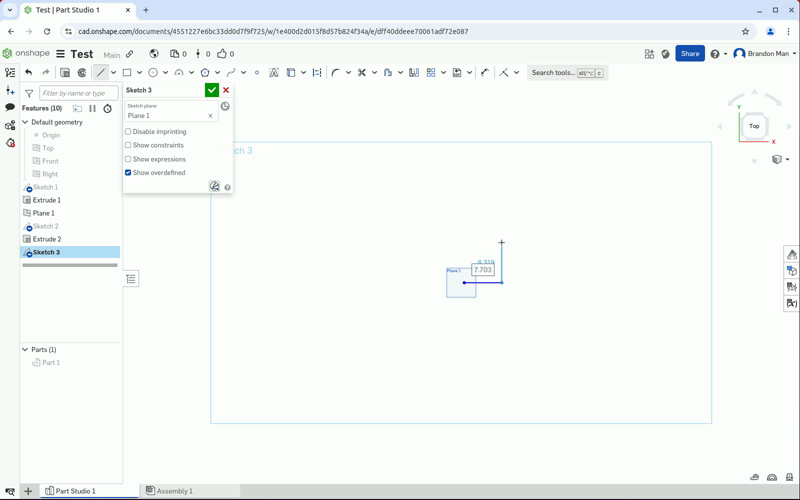
key_down(shift)
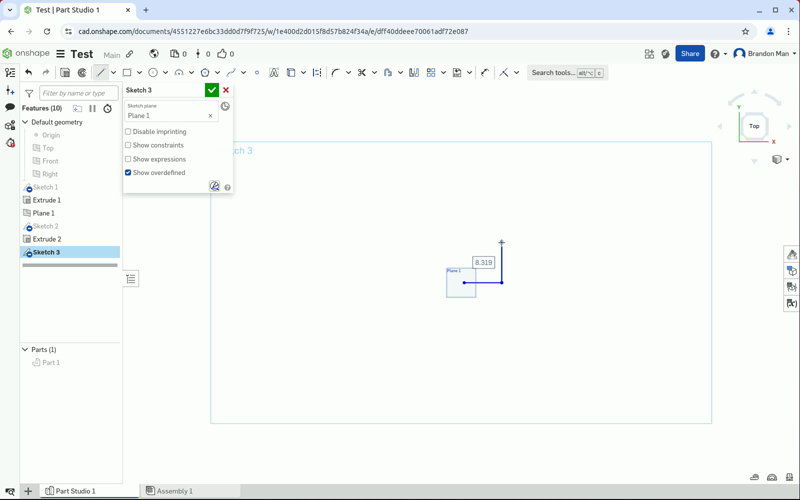
mouse_move(531, 242)
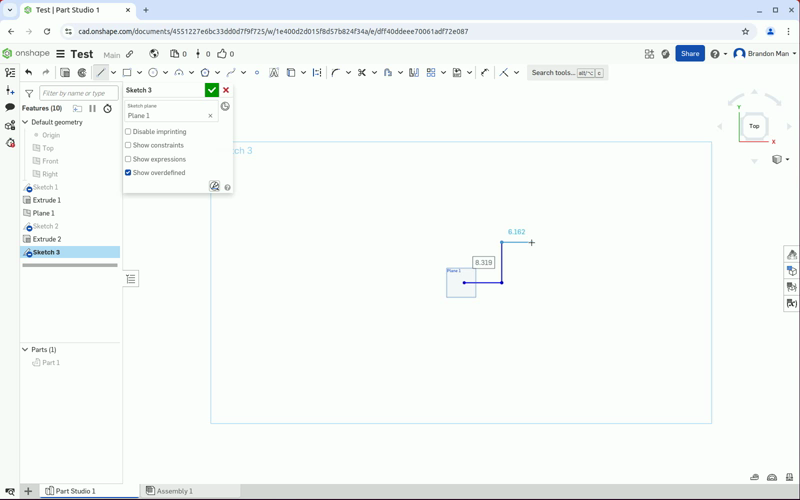
mouse_move(464, 242)
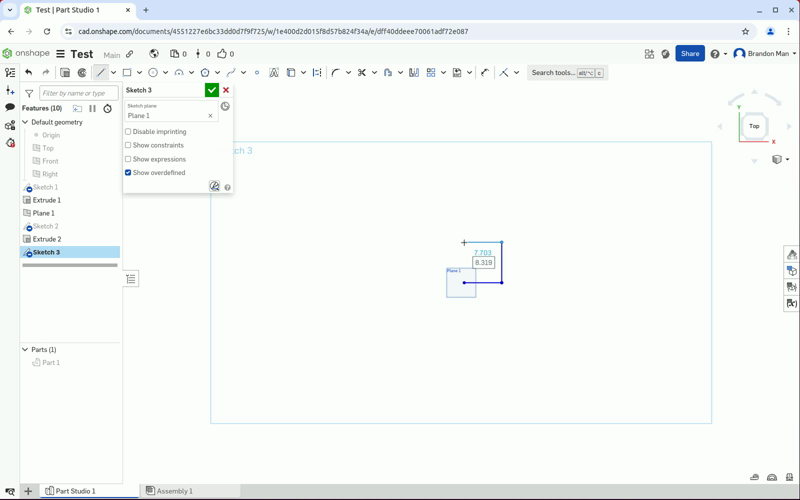
click(464, 242)
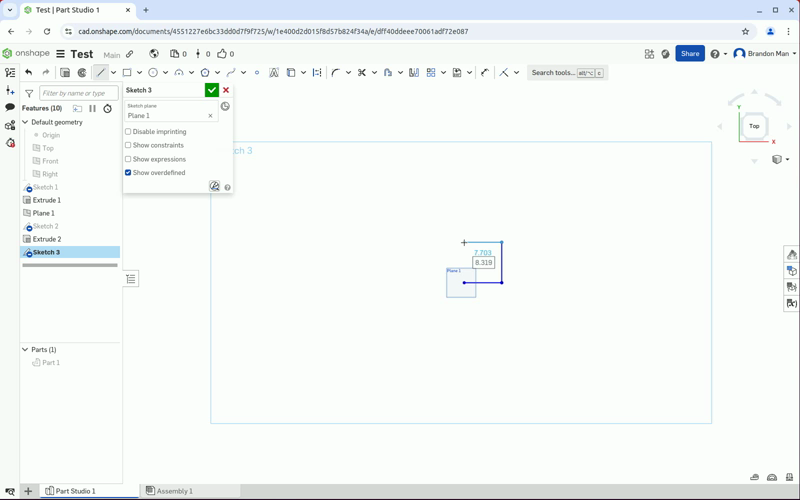
key_up(shift)
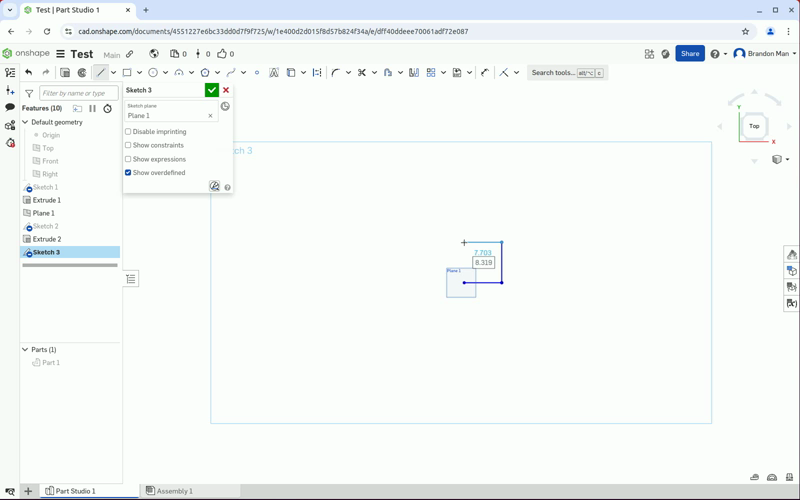
mouse_move(494, 242)
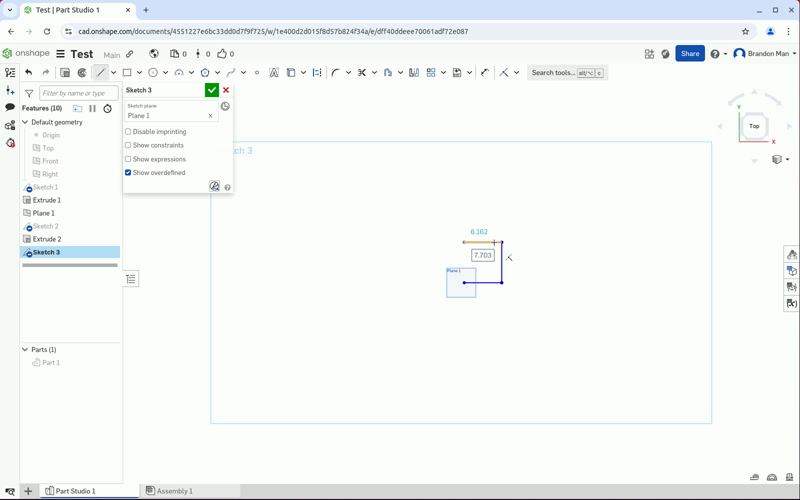
key_down(shift)
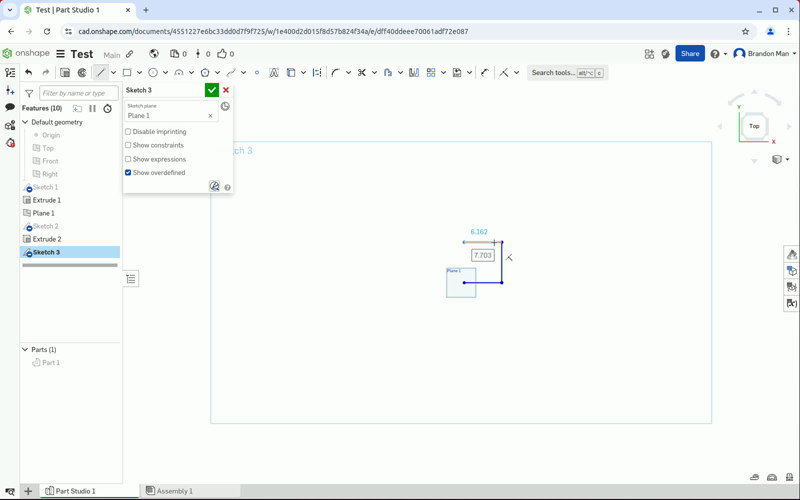
mouse_move(464, 282)
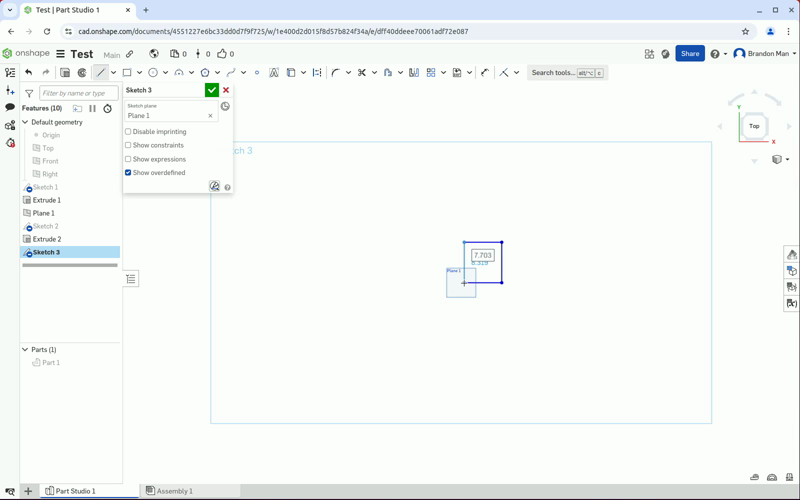
key_up(shift)
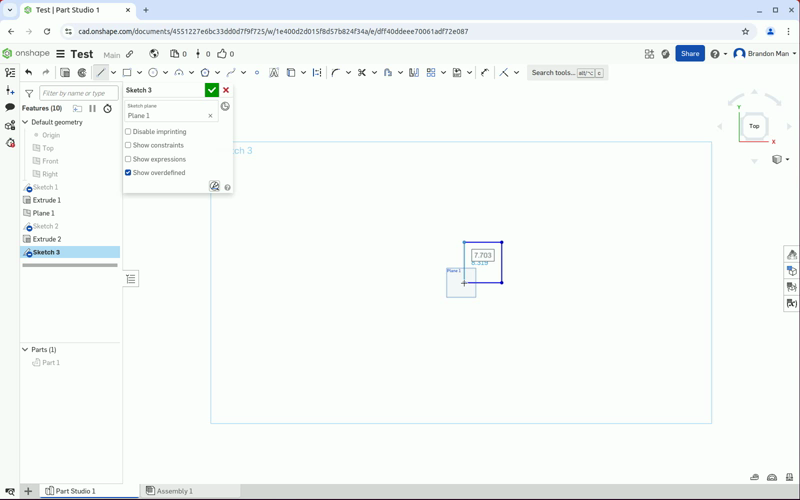
click(464, 282)
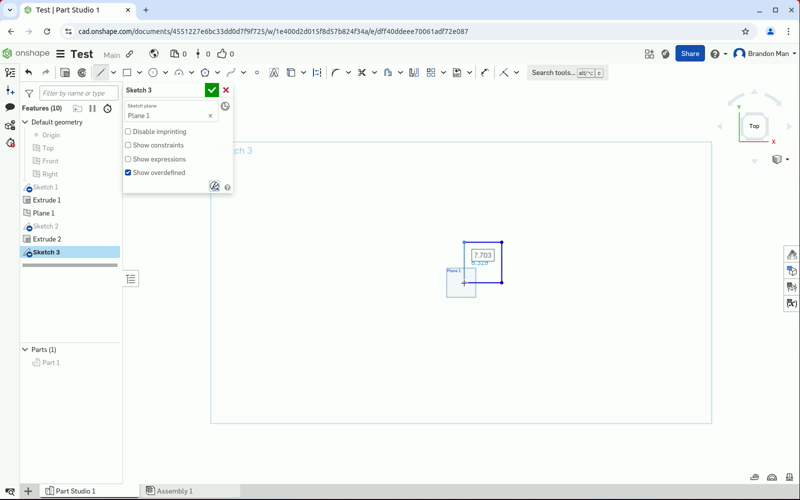
key(esc)
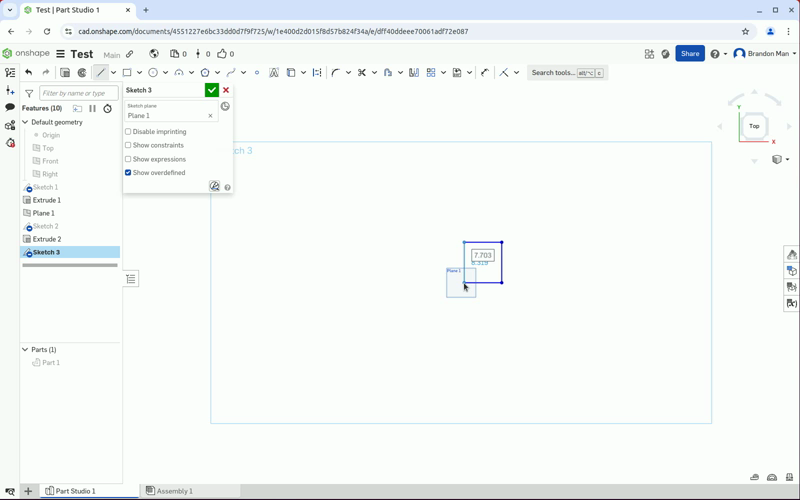
mouse_move(485, 257)
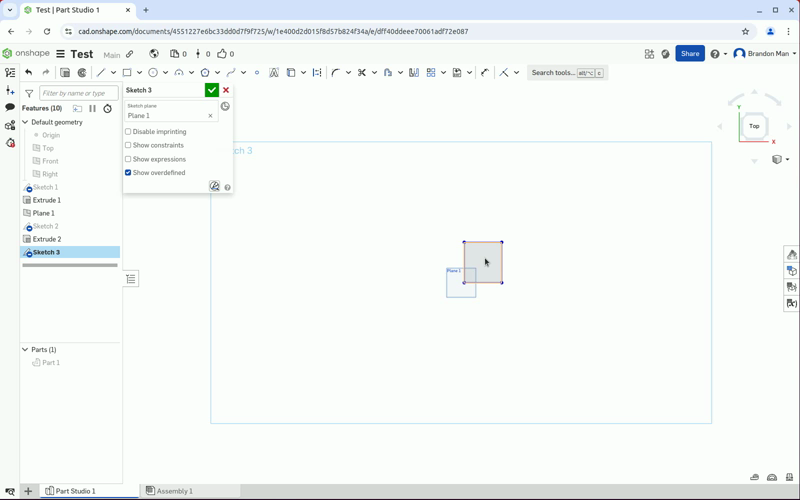
scroll(6)
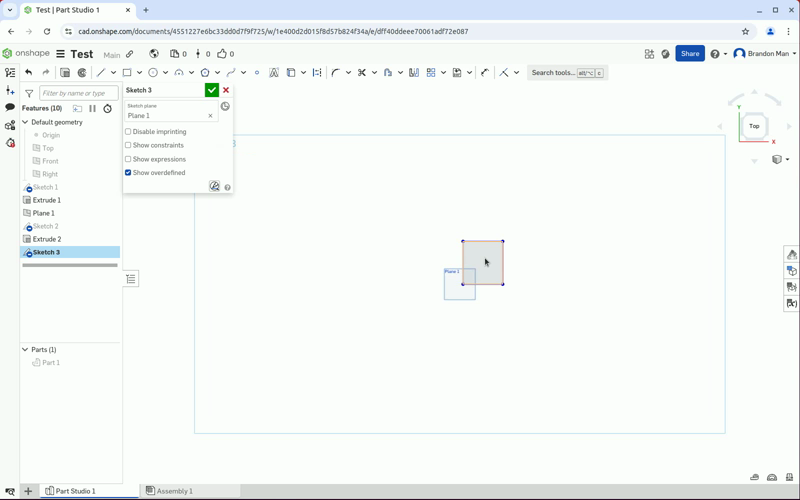
scroll(6)
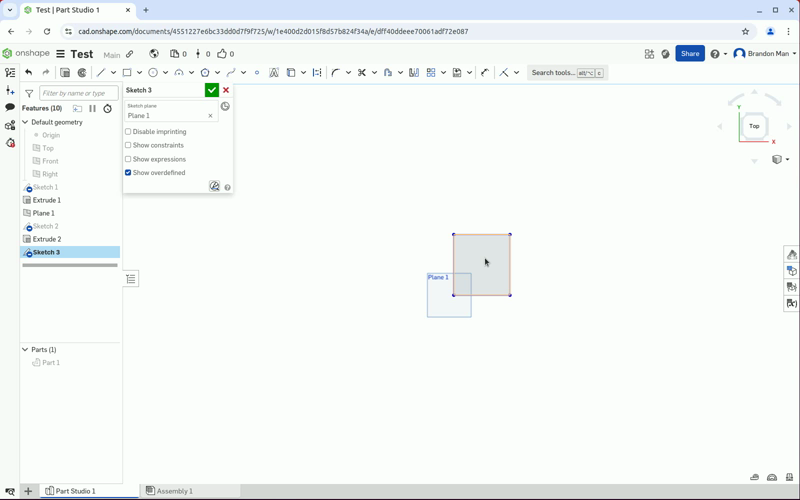
scroll(6)
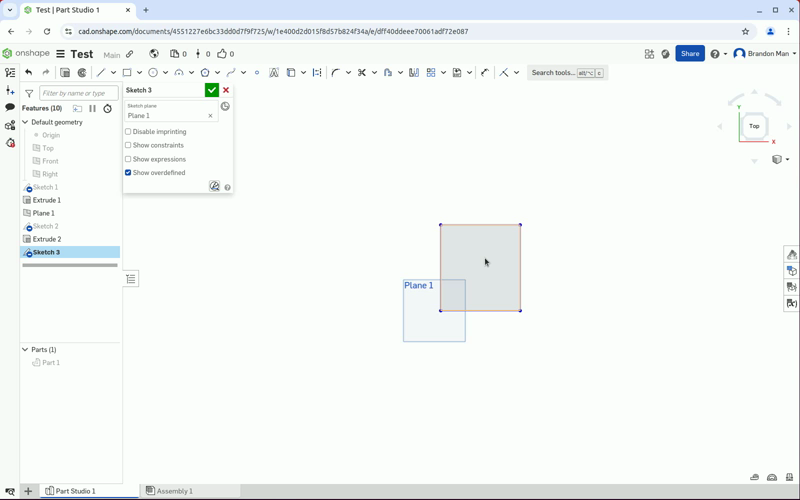
scroll(6)
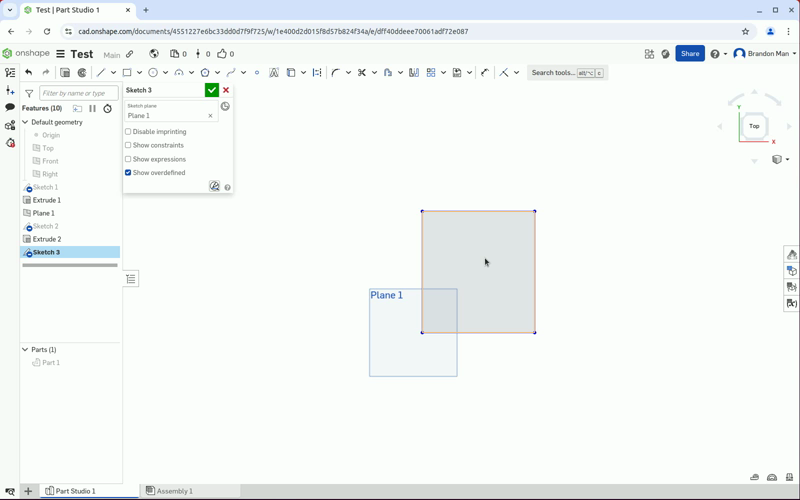
scroll(6)
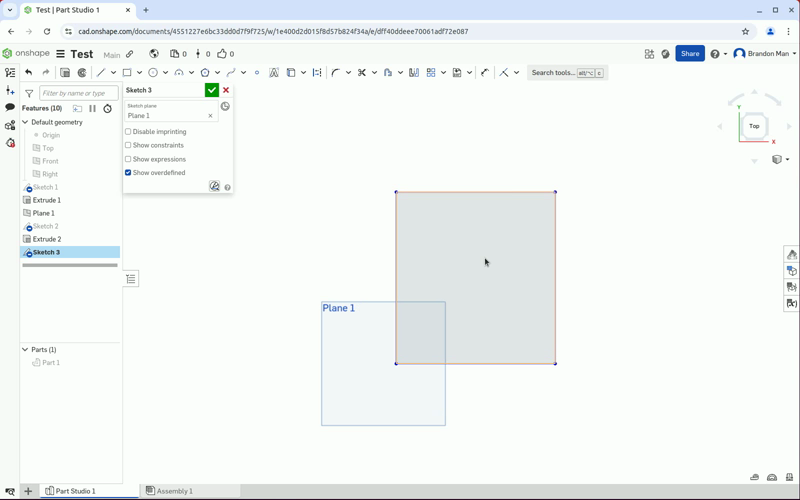
scroll(6)
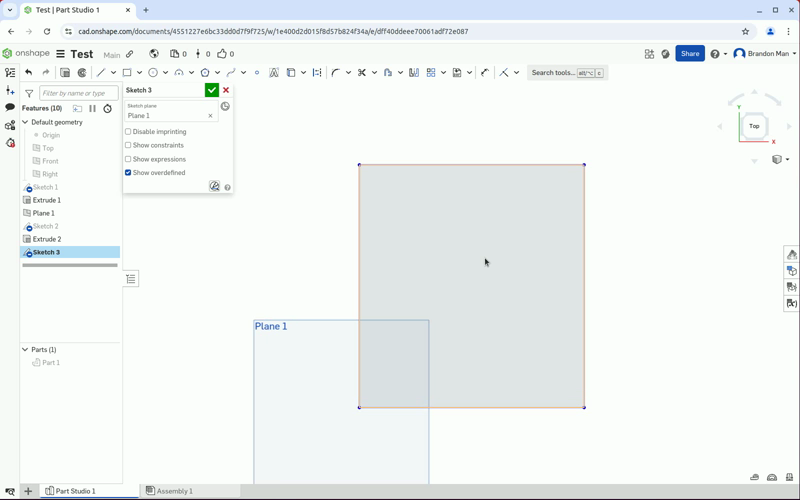
scroll(6)
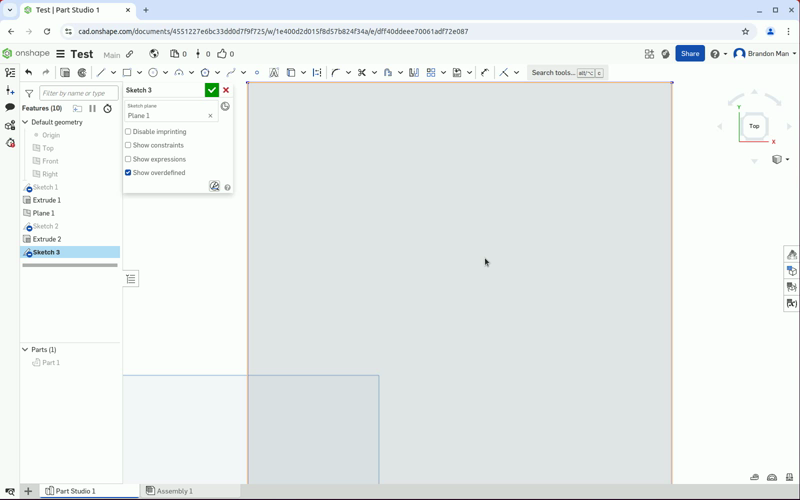
click(485, 257)
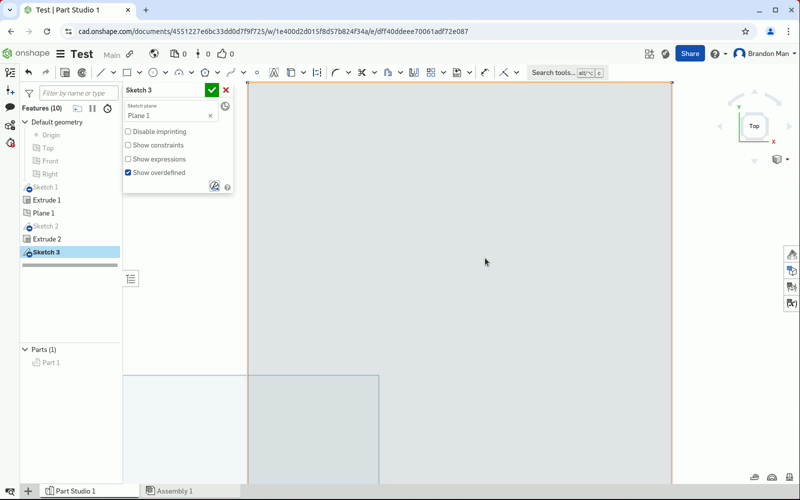
scroll(-6)
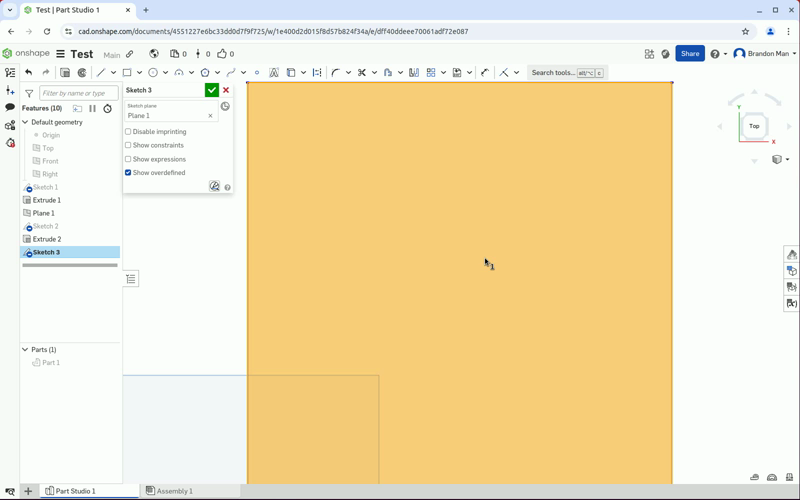
scroll(-6)
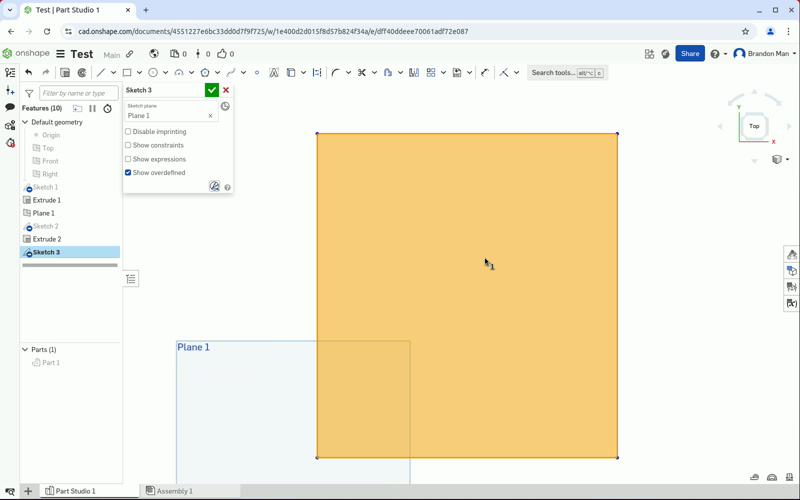
scroll(-6)
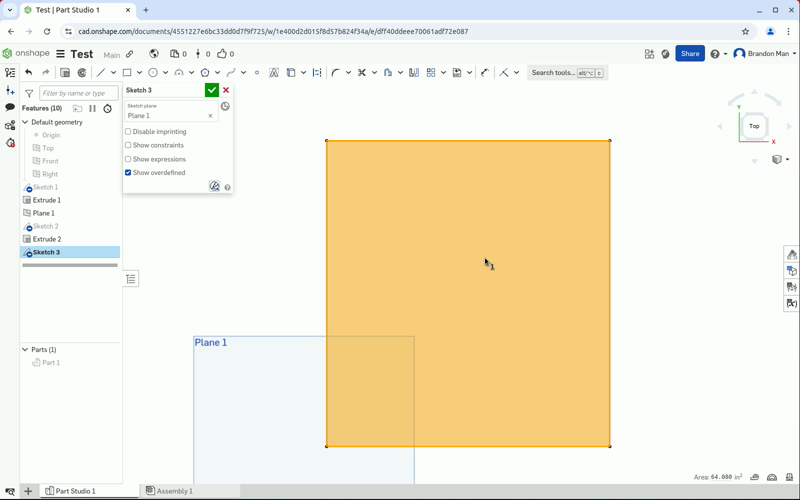
scroll(-6)
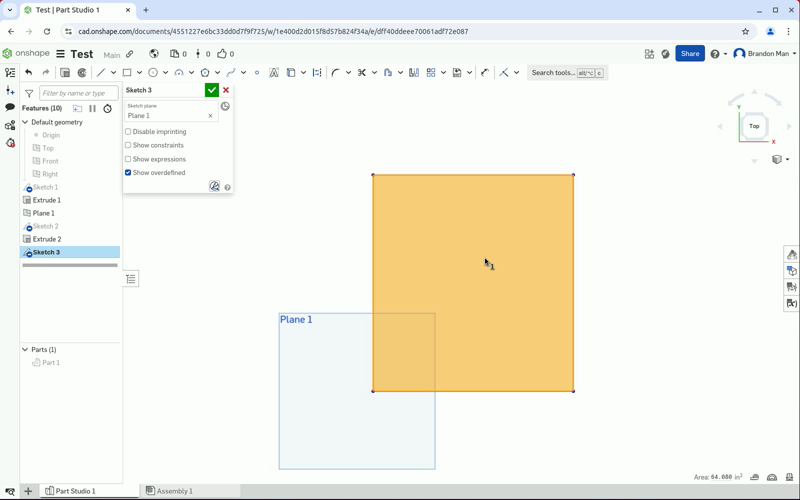
scroll(-6)
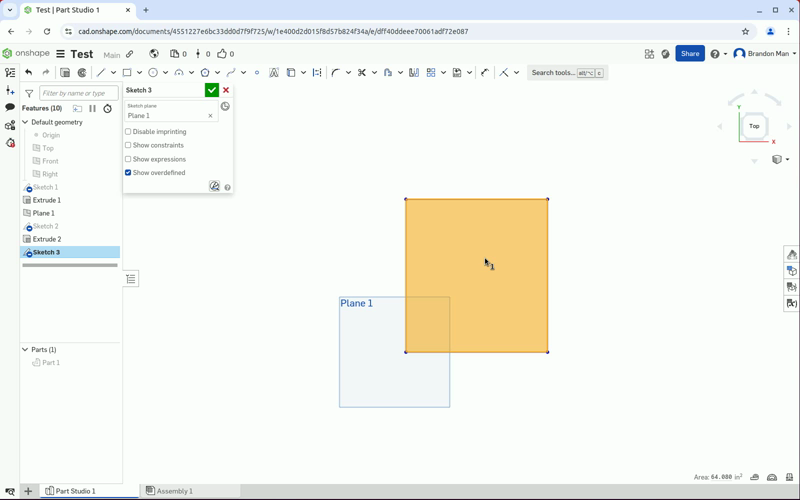
scroll(-6)
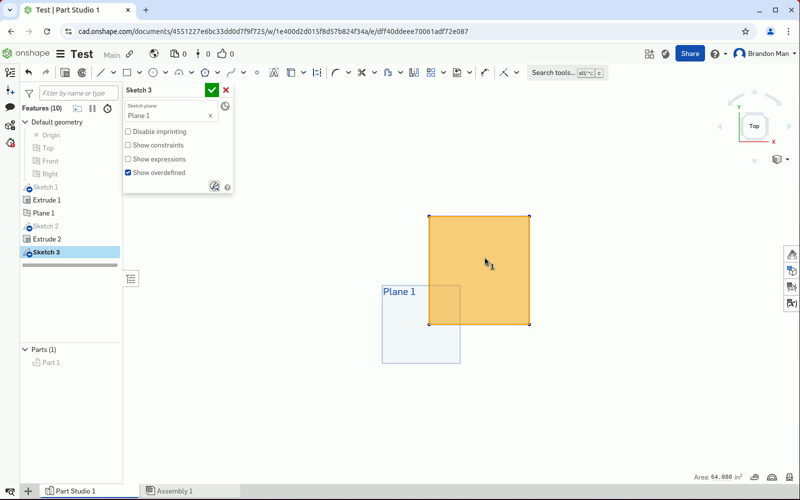
scroll(-6)
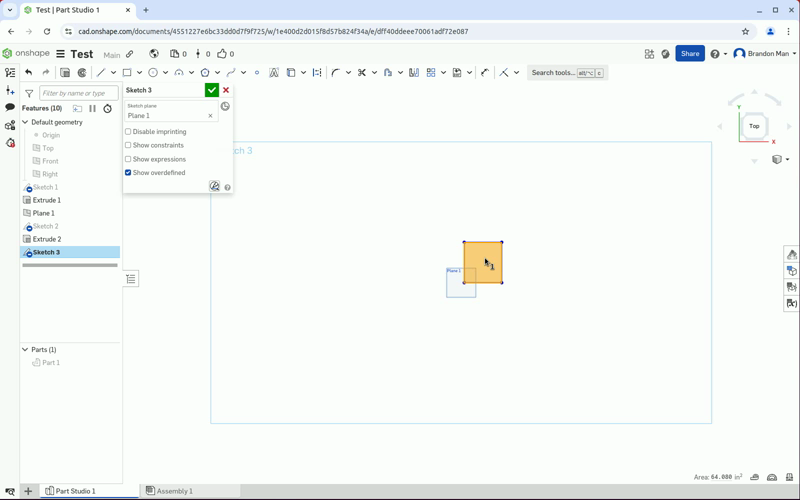
mouse_move(73, 352)
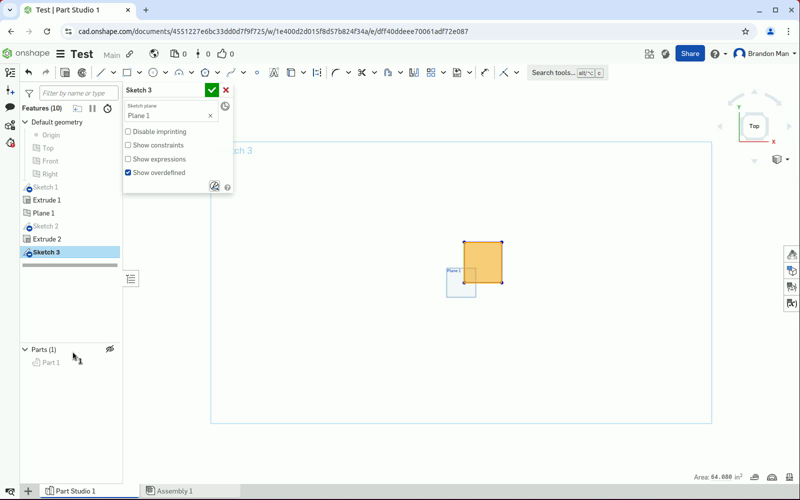
key(shift+y)
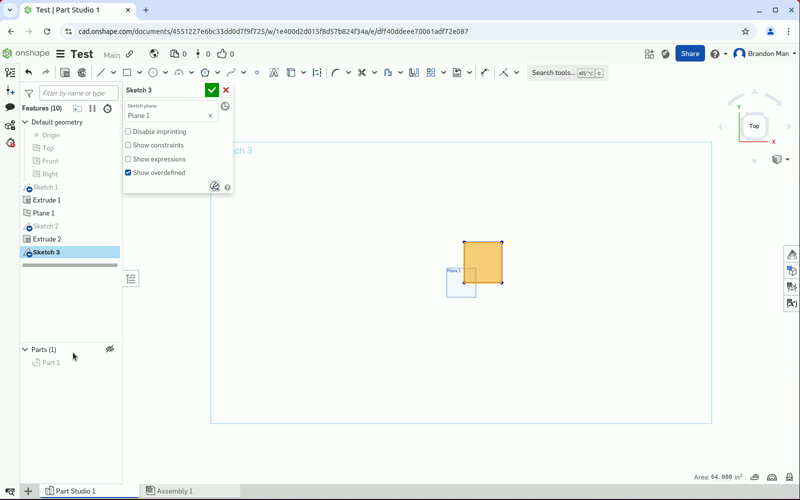
key(shift+e)
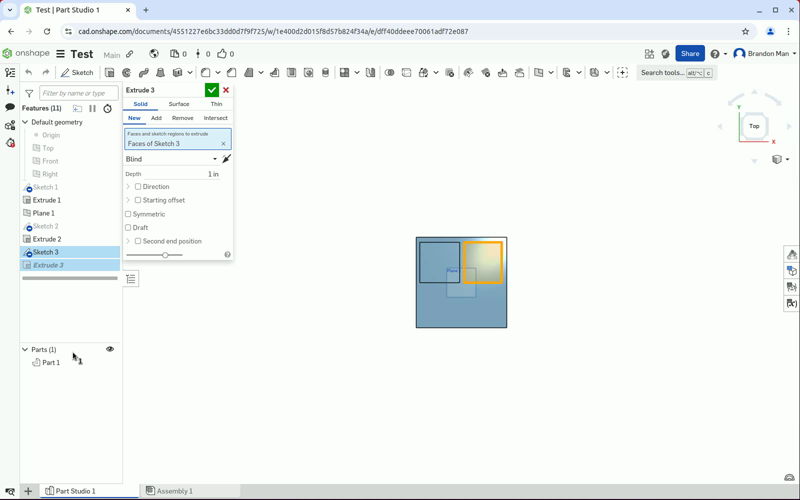
mouse_move(143, 106)
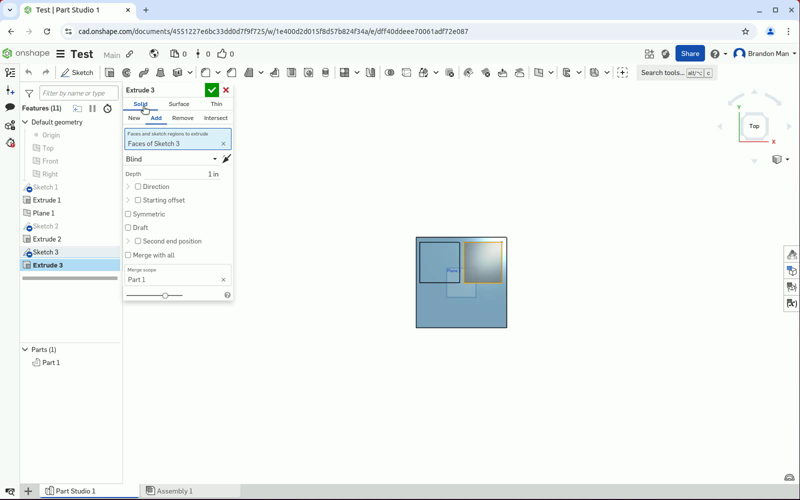
click(143, 106)
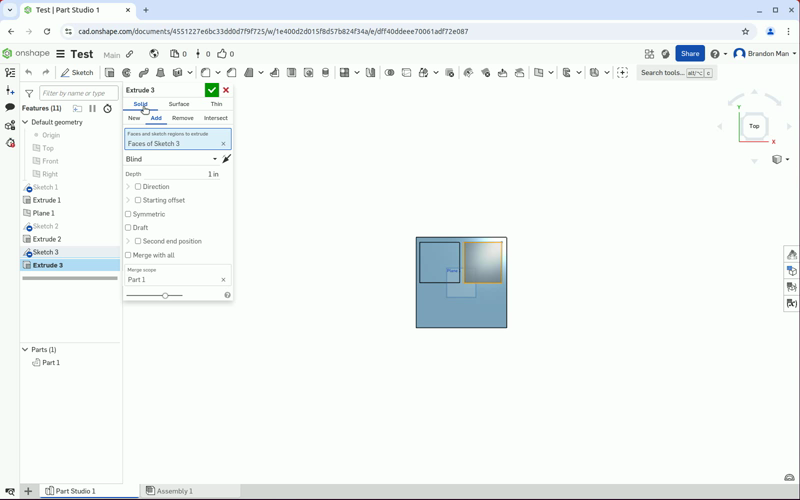
mouse_move(186, 120)
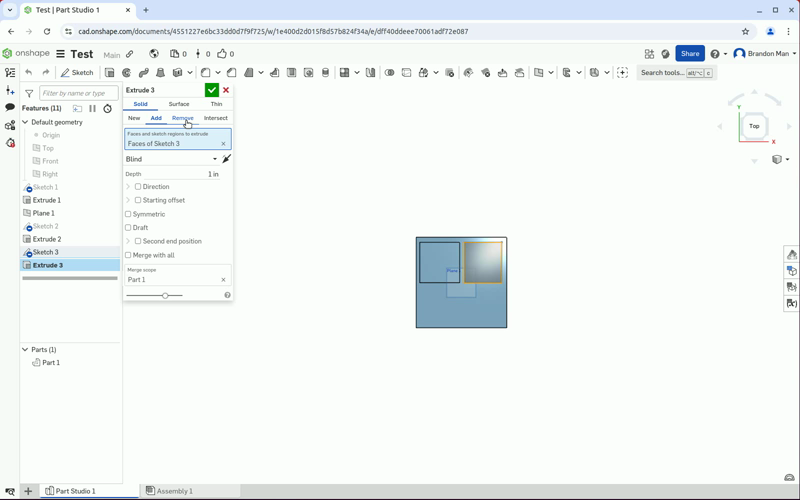
click(186, 120)
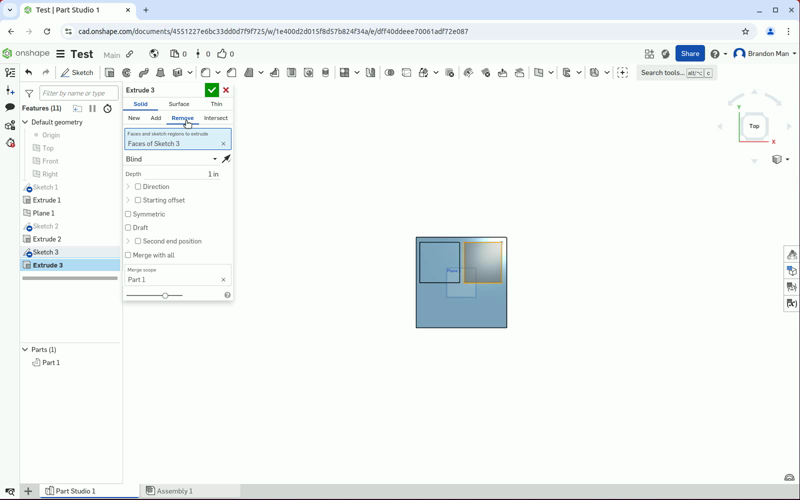
key(tab, 4)
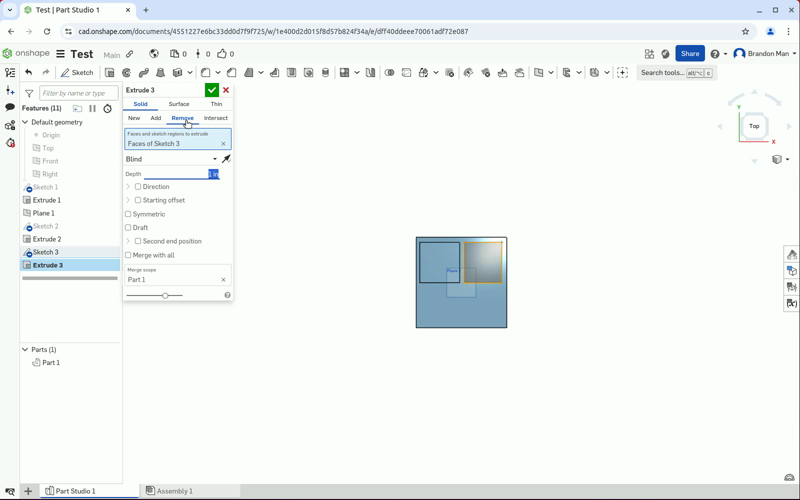
text(22.145)
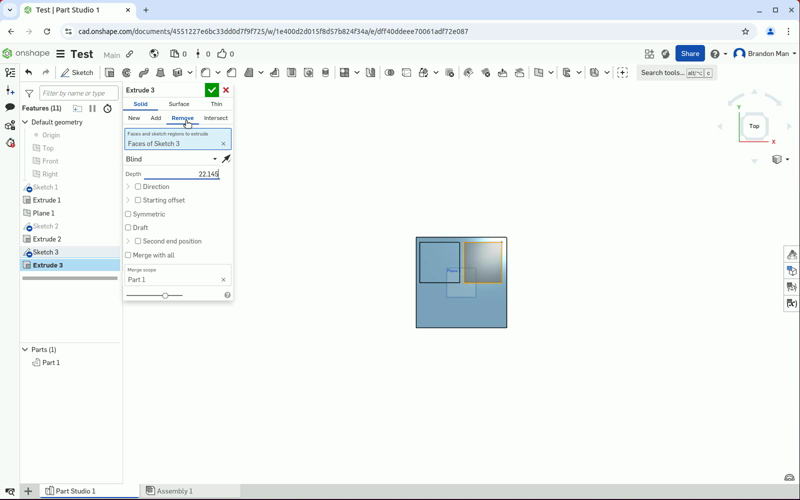
key(tab, 6)
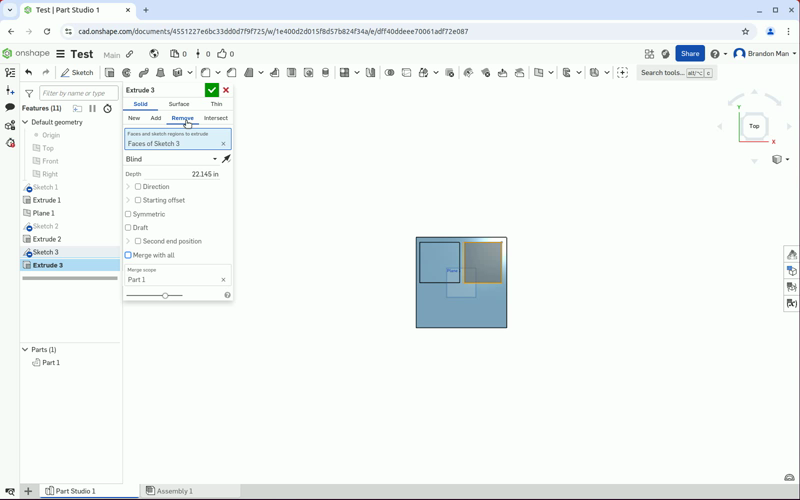
key(space)
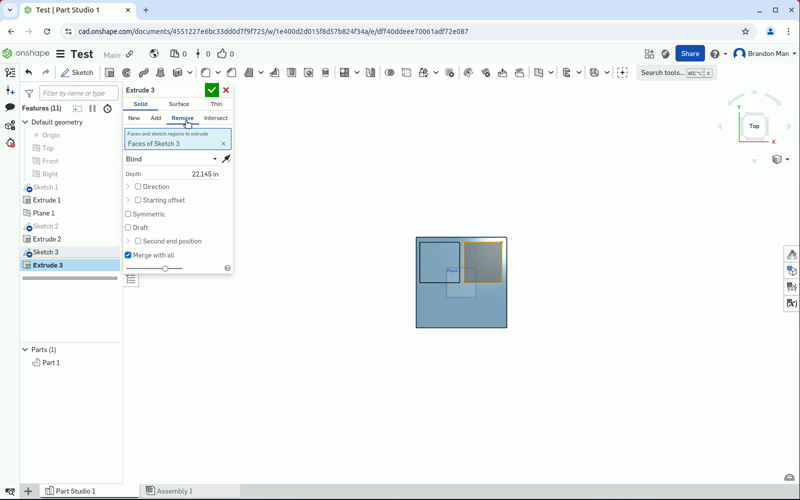
key(enter)
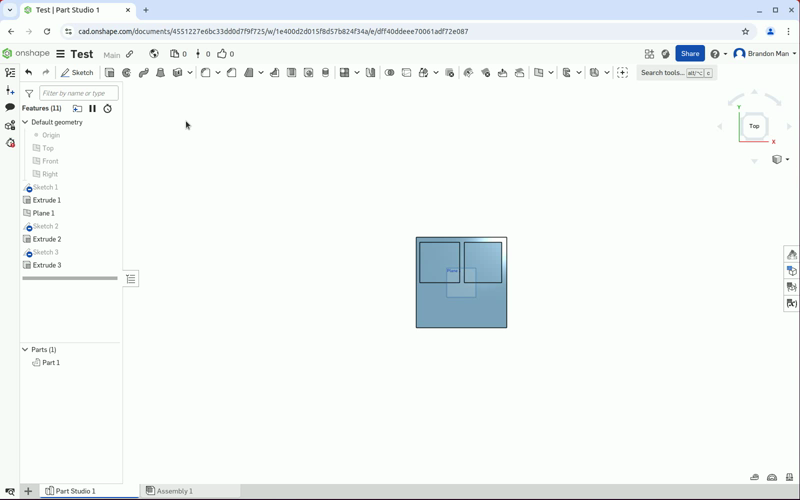
key(shift+h)
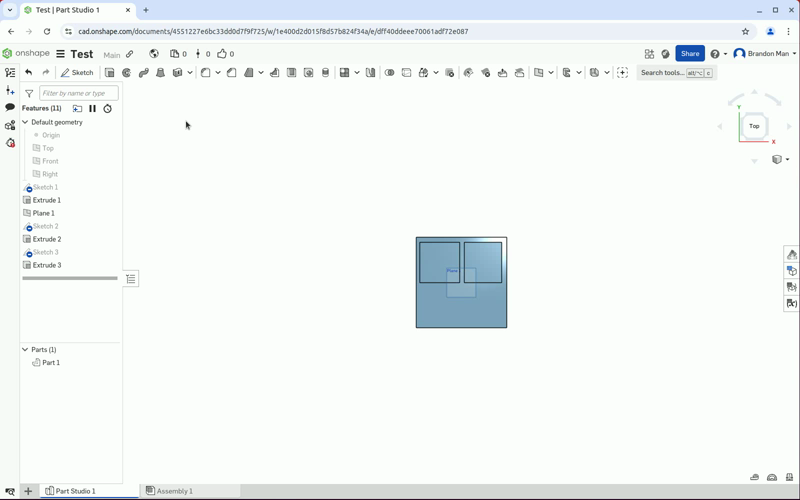
key(shift+h)
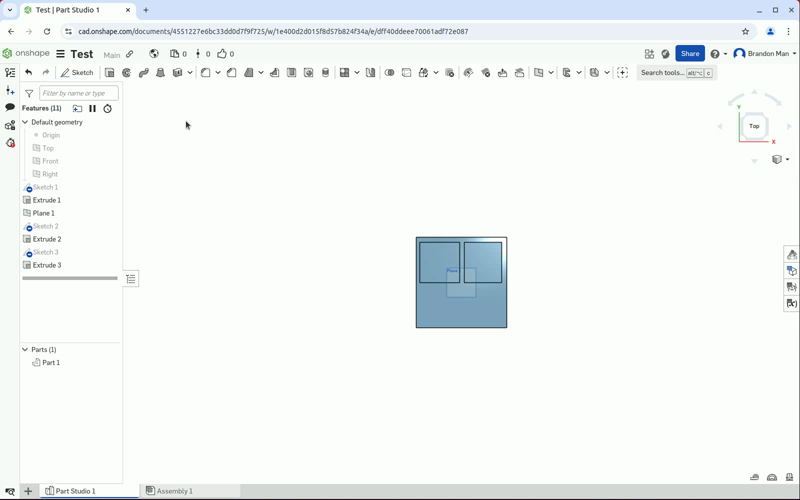
mouse_move(73, 189)
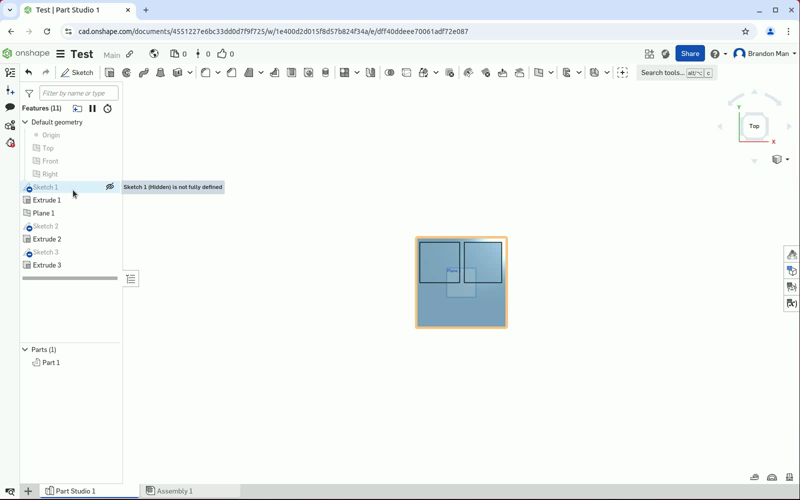
click(73, 189)
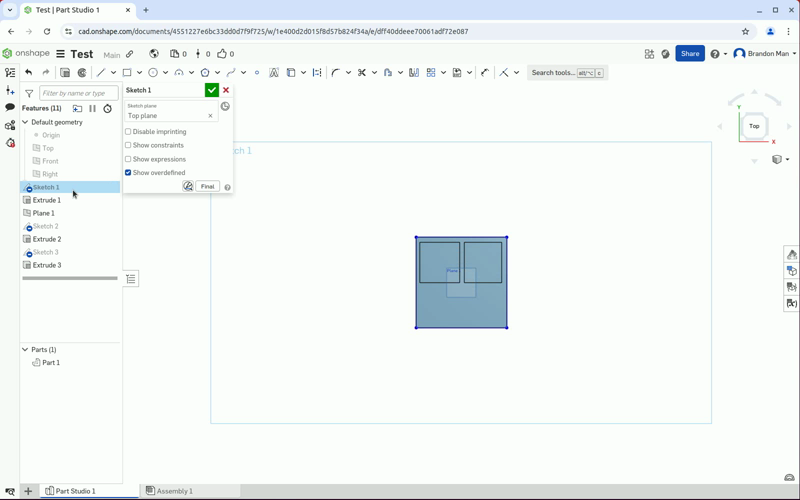
mouse_move(229, 92)
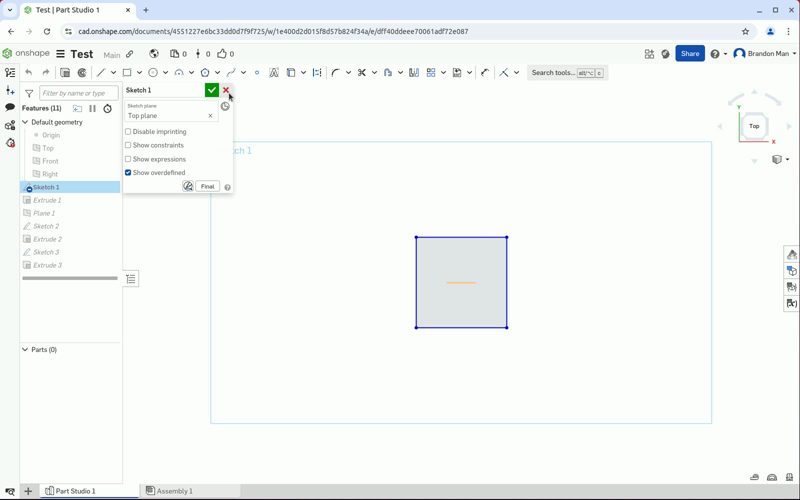
click(229, 92)
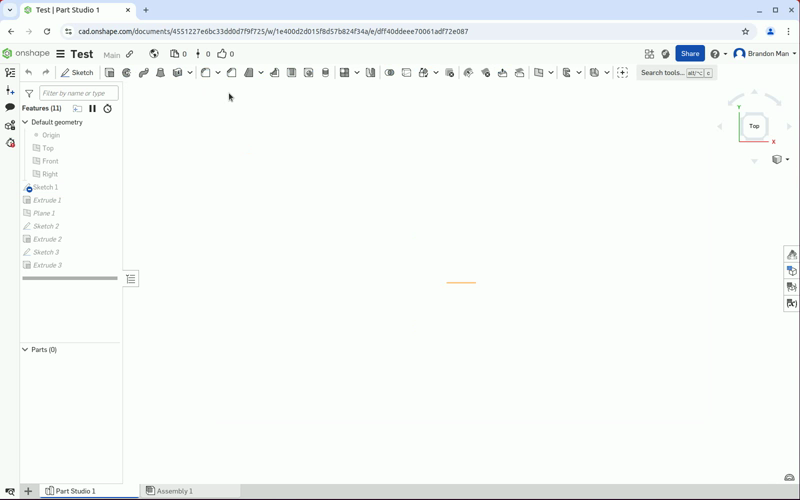
key(shift+s)
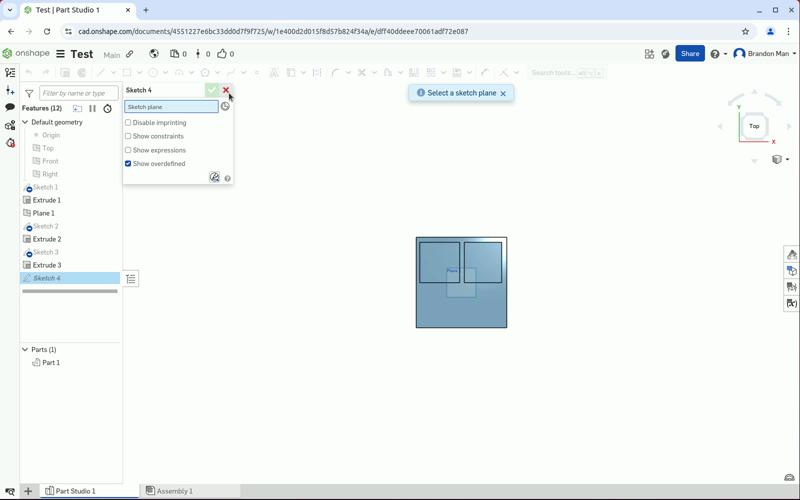
mouse_move(73, 215)
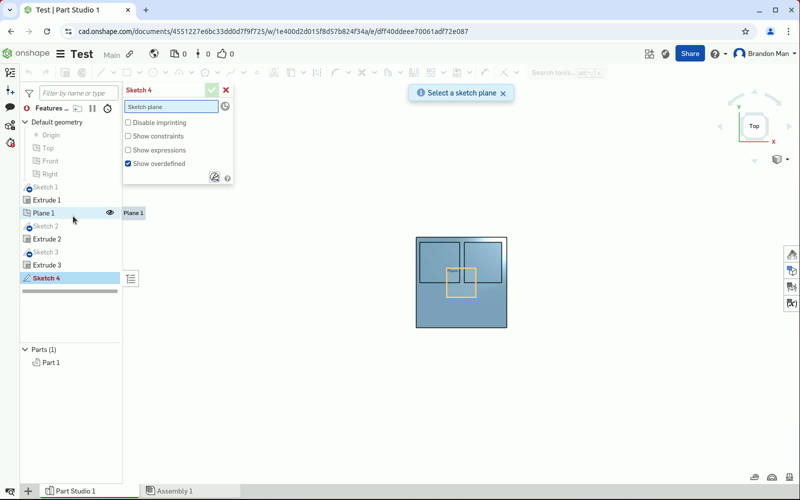
click(73, 215)
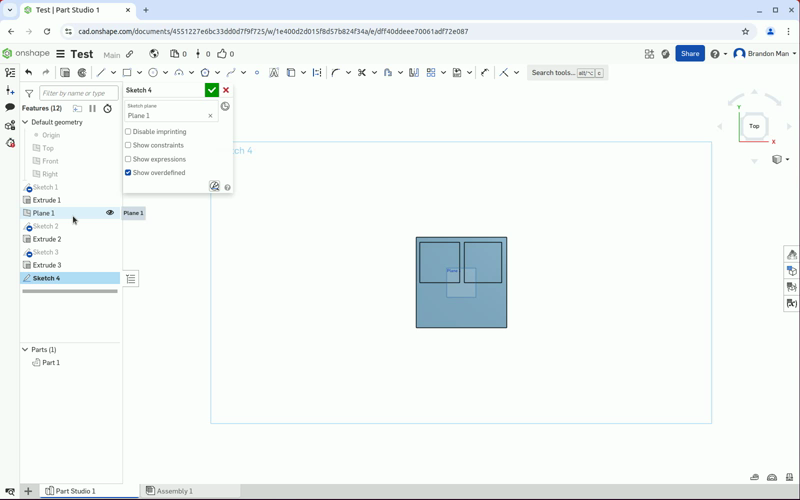
mouse_move(73, 352)
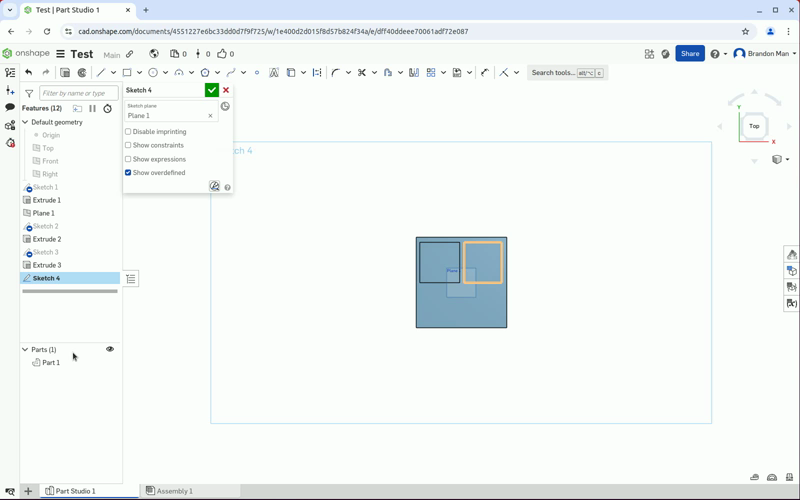
key(y)
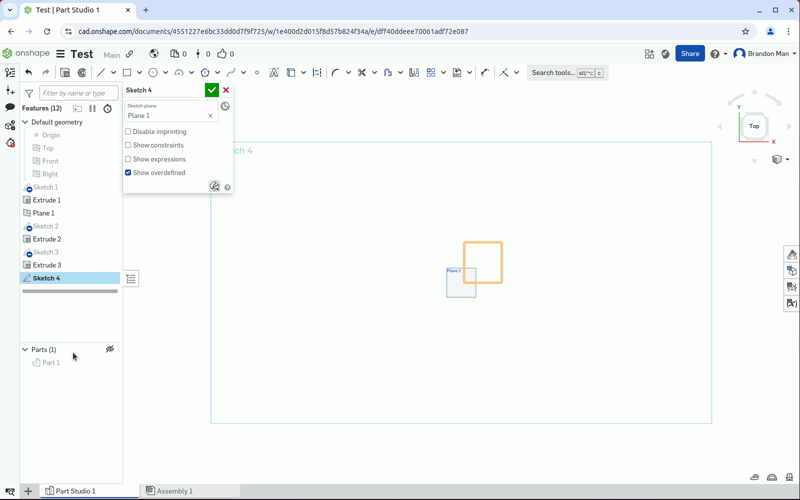
key(l)
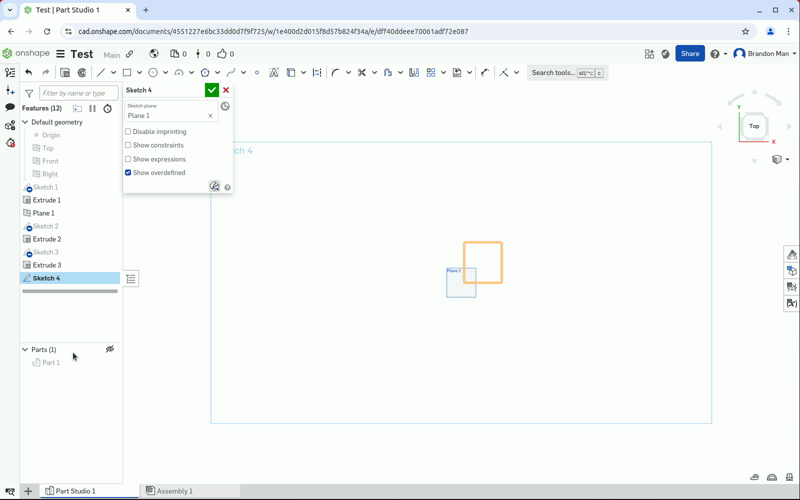
key_down(shift)
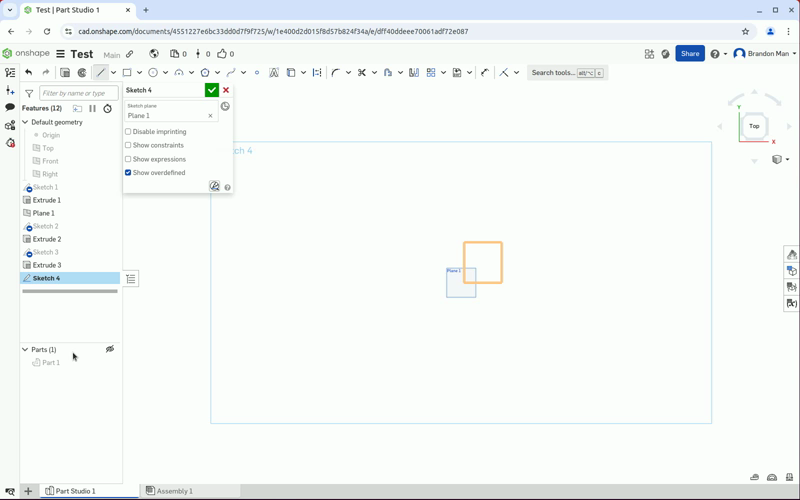
mouse_move(464, 324)
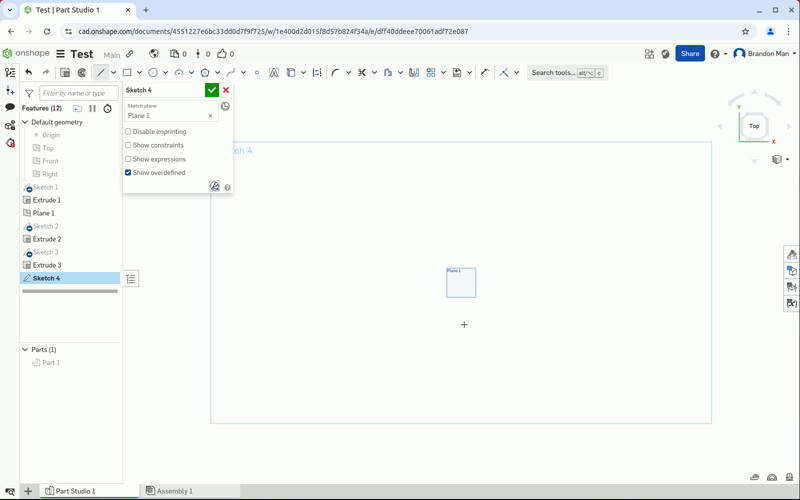
click(464, 324)
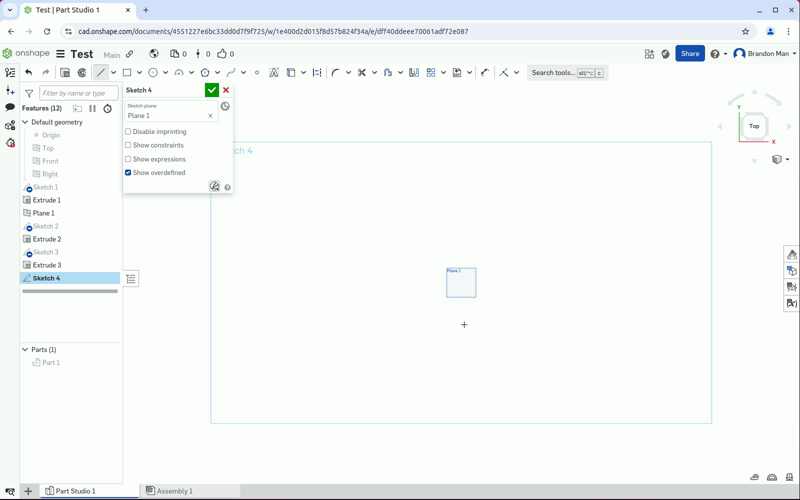
key_up(shift)
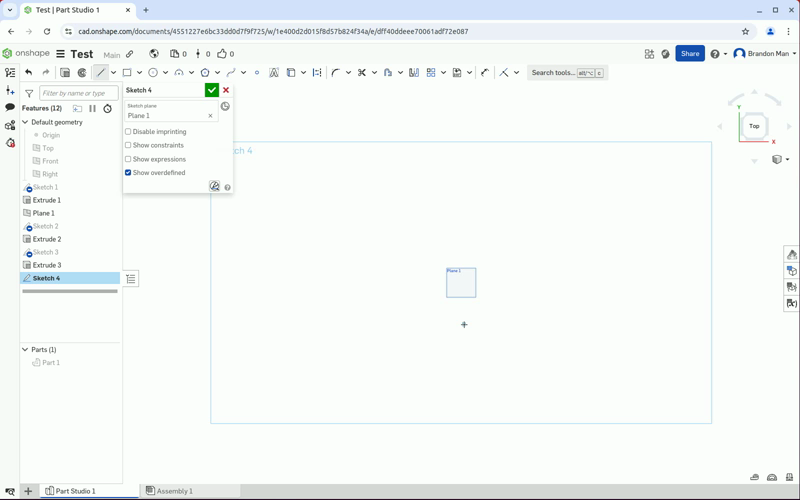
key_down(shift)
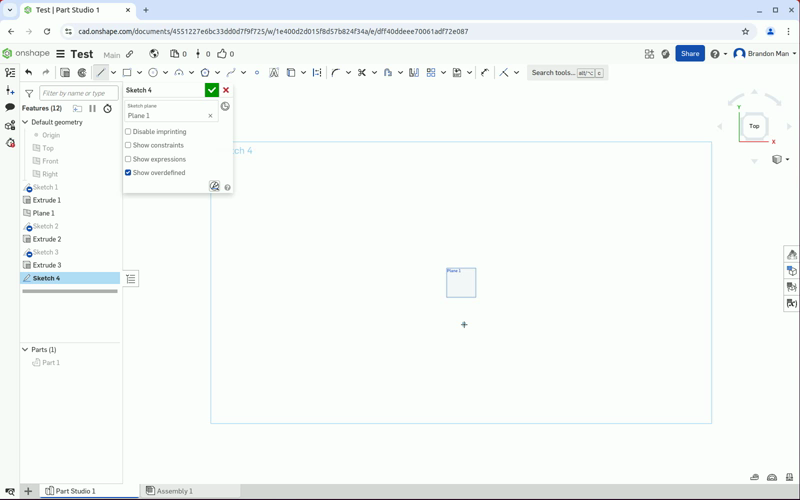
mouse_move(494, 324)
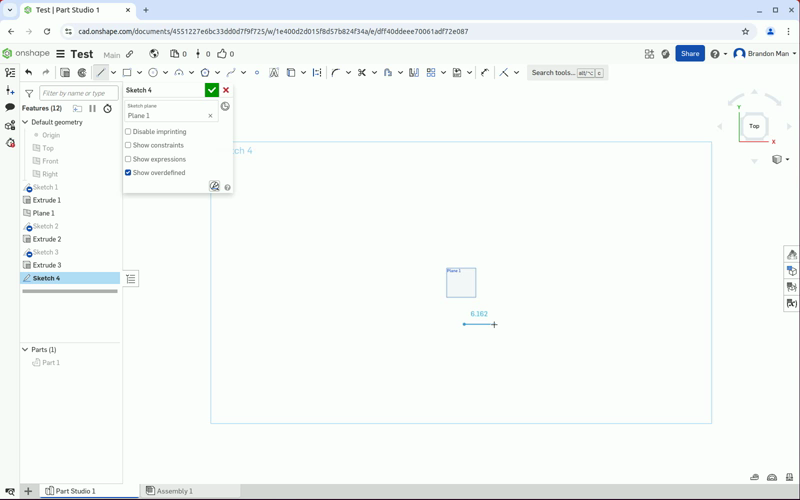
mouse_move(502, 324)
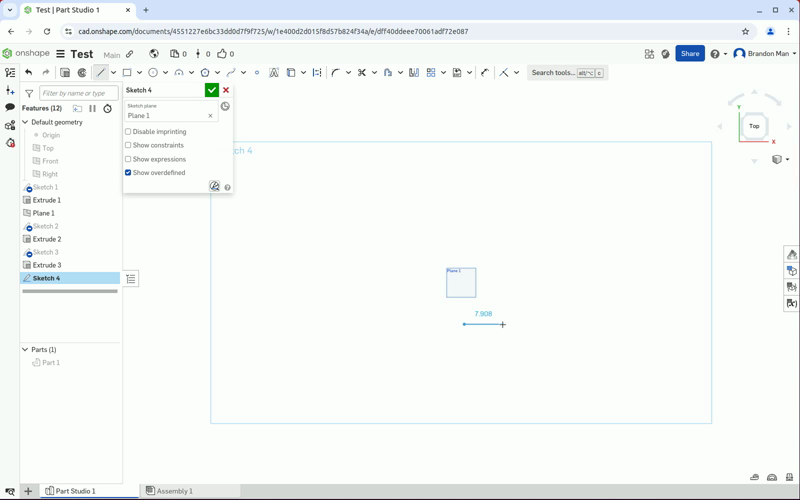
click(502, 324)
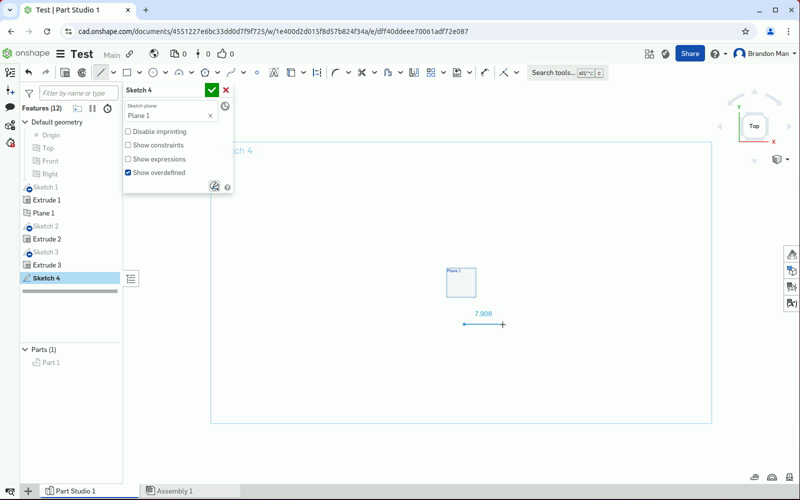
key_up(shift)
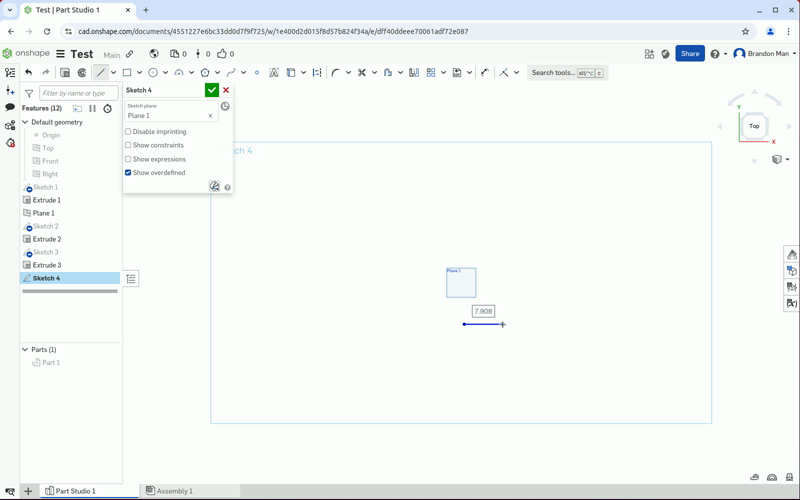
key_down(shift)
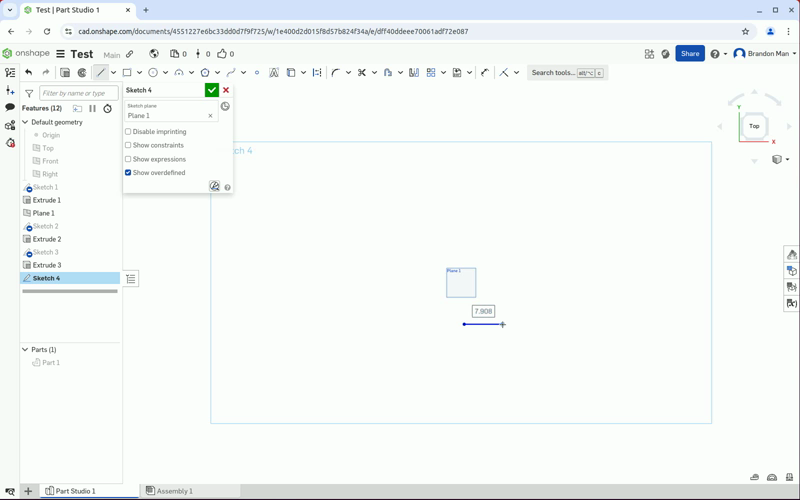
mouse_move(532, 324)
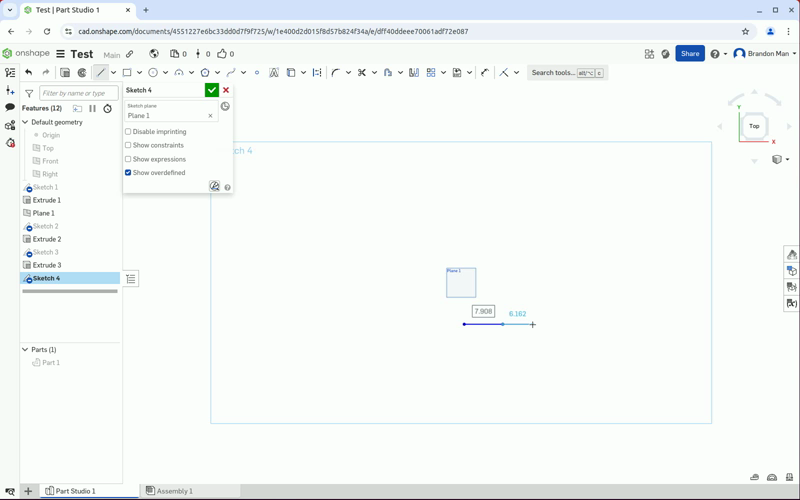
mouse_move(502, 285)
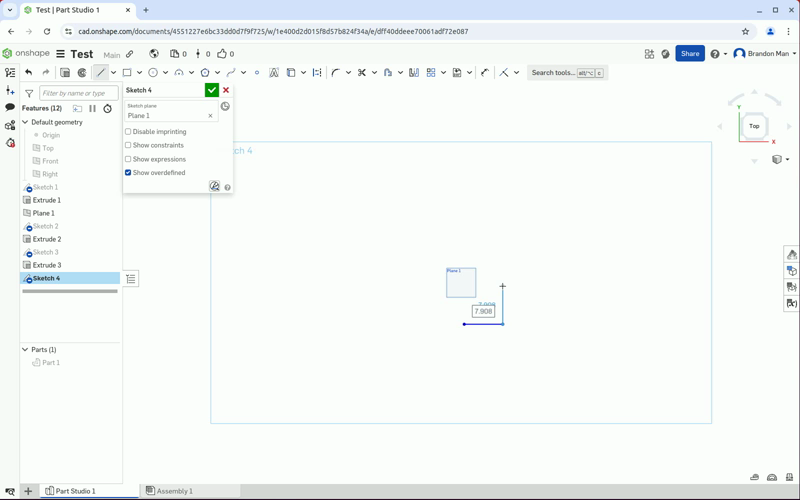
click(502, 285)
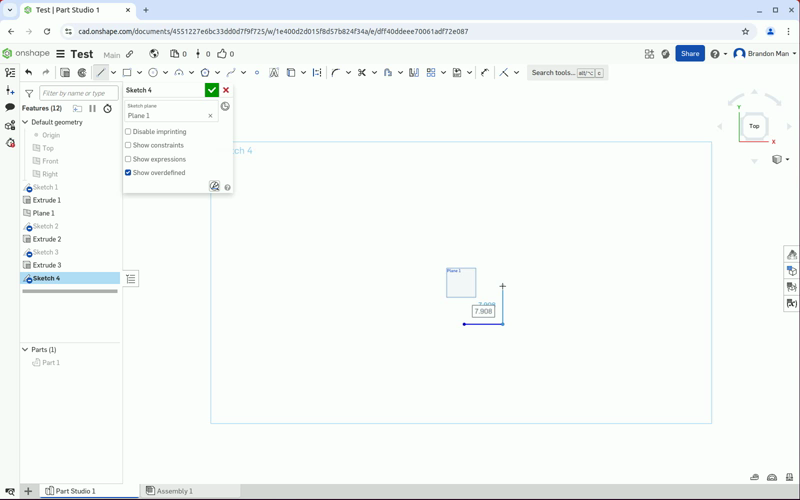
key_up(shift)
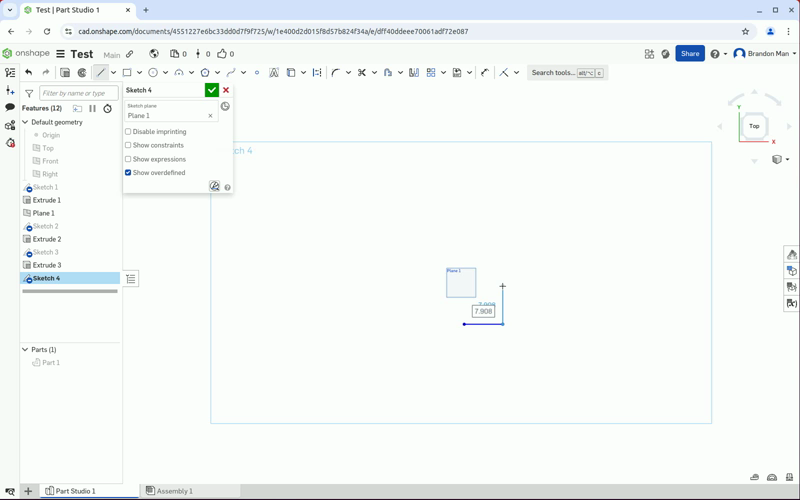
key_down(shift)
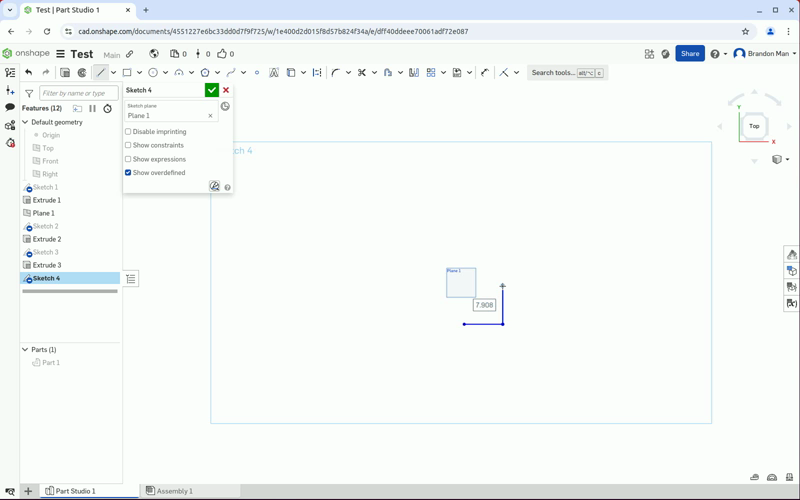
mouse_move(532, 285)
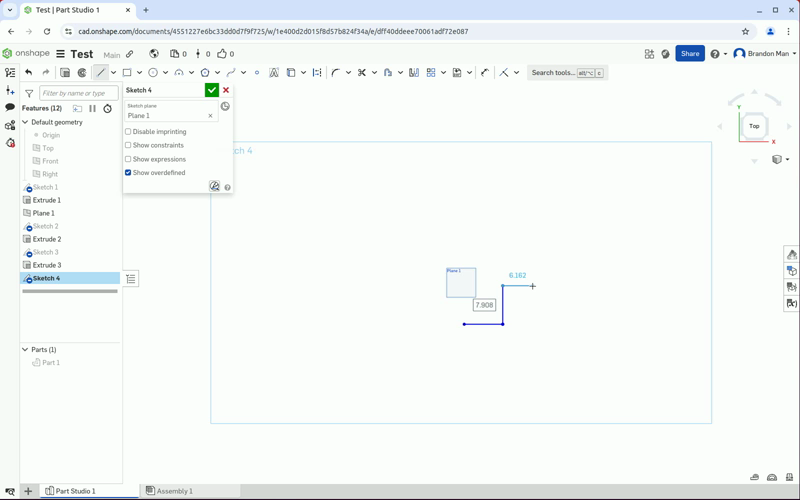
mouse_move(464, 285)
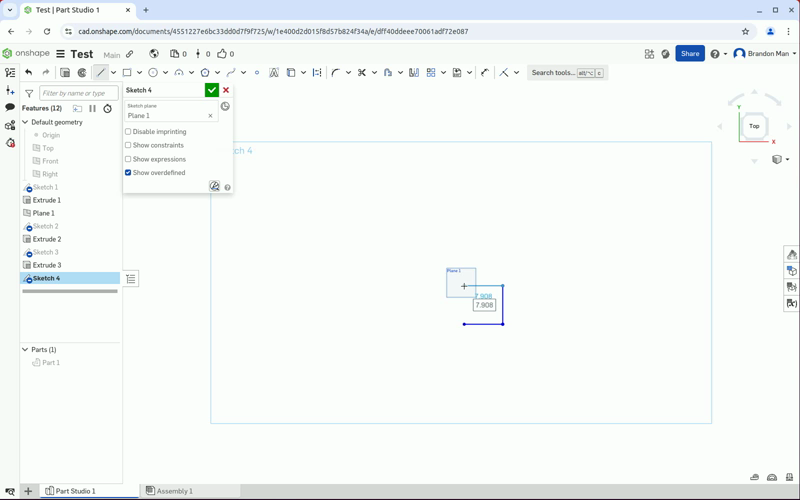
click(464, 285)
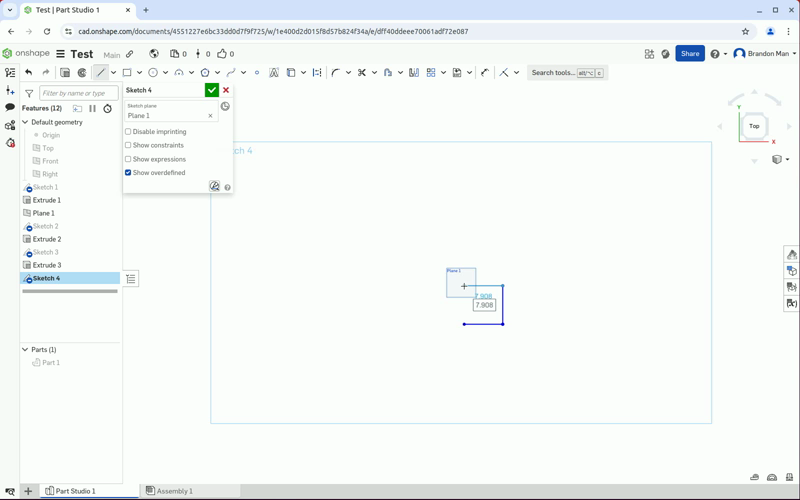
key_up(shift)
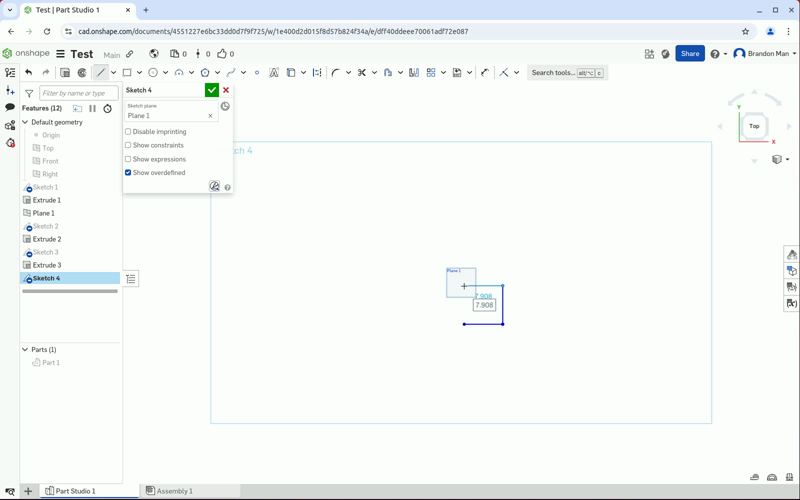
mouse_move(494, 285)
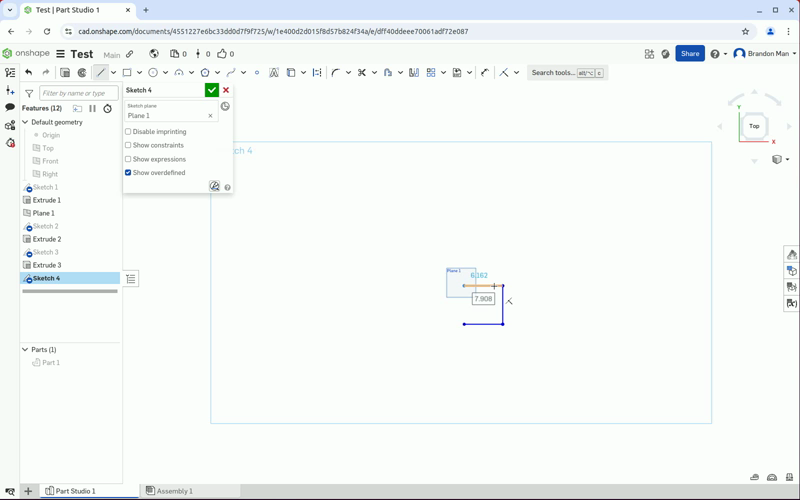
key_down(shift)
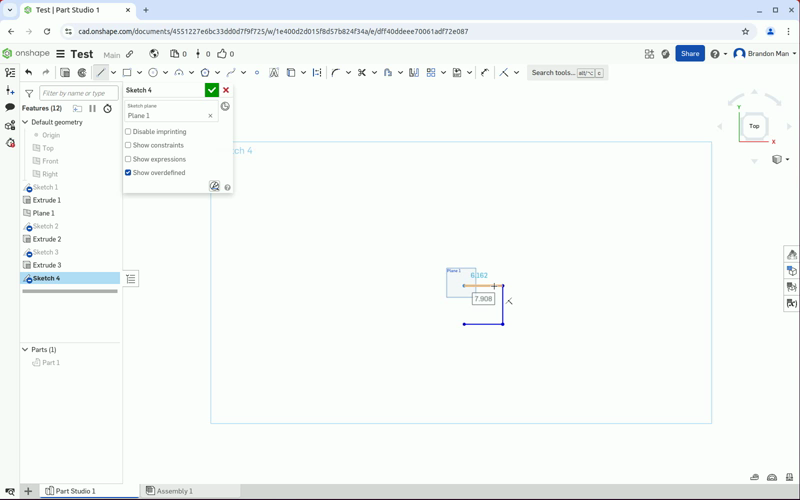
mouse_move(464, 324)
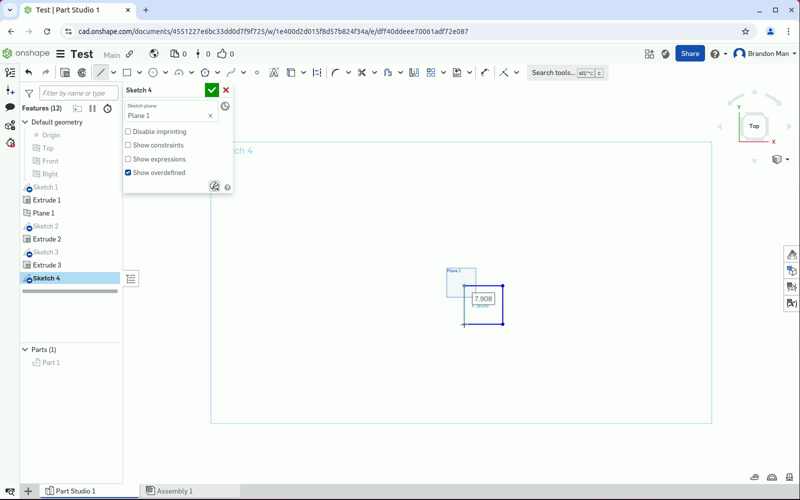
key_up(shift)
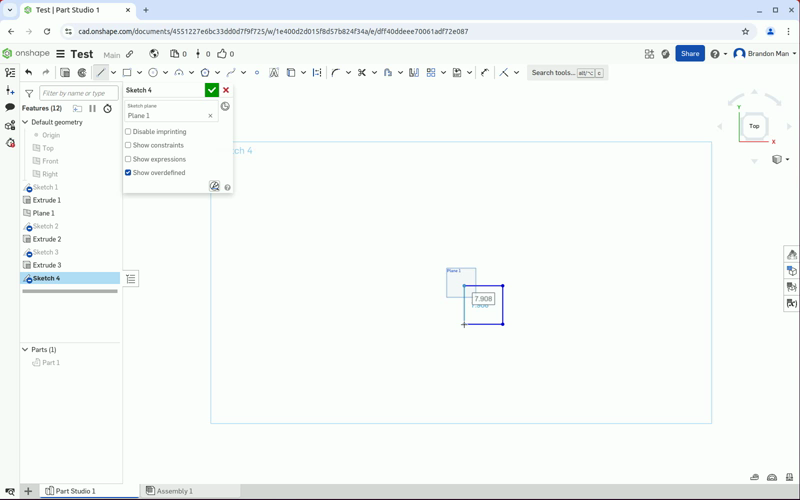
click(464, 324)
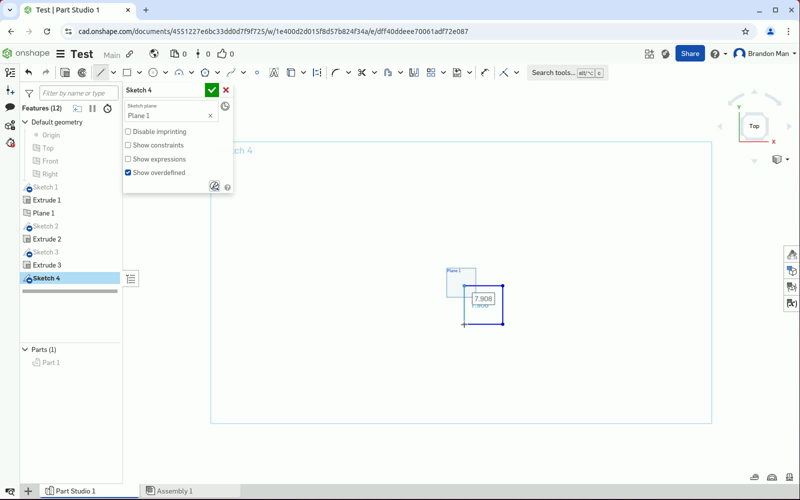
key(esc)
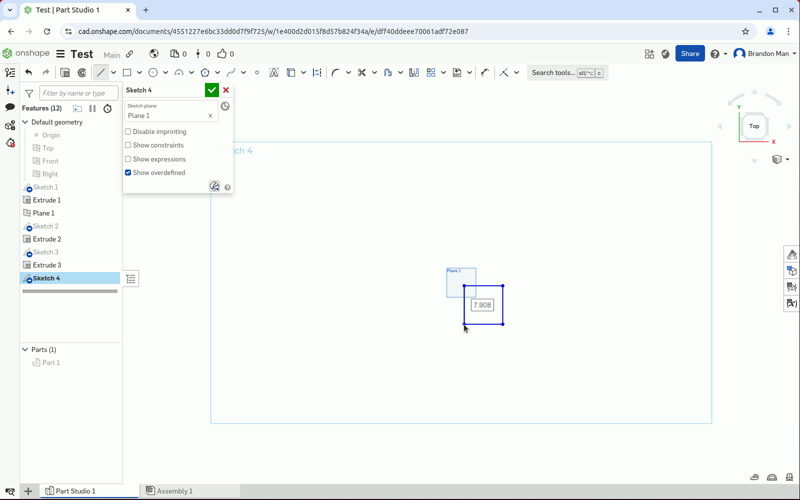
mouse_move(485, 294)
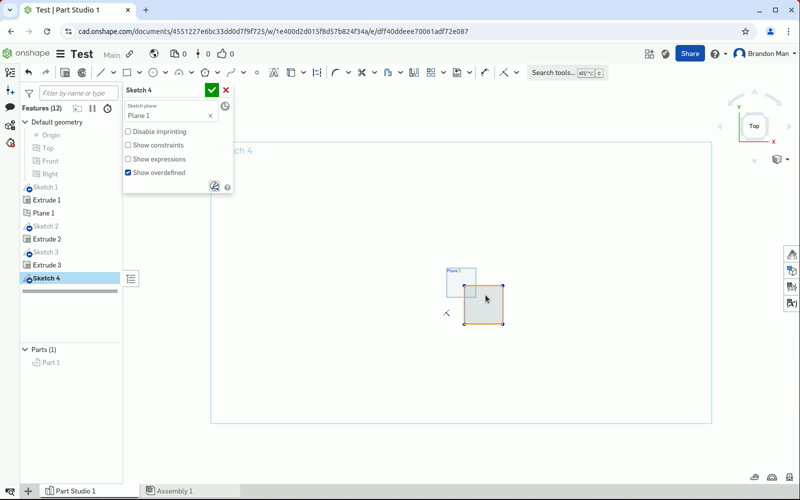
scroll(6)
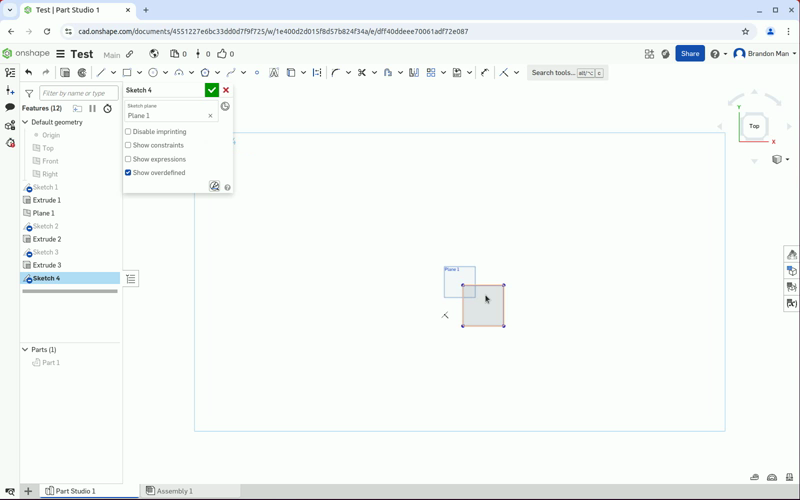
scroll(6)
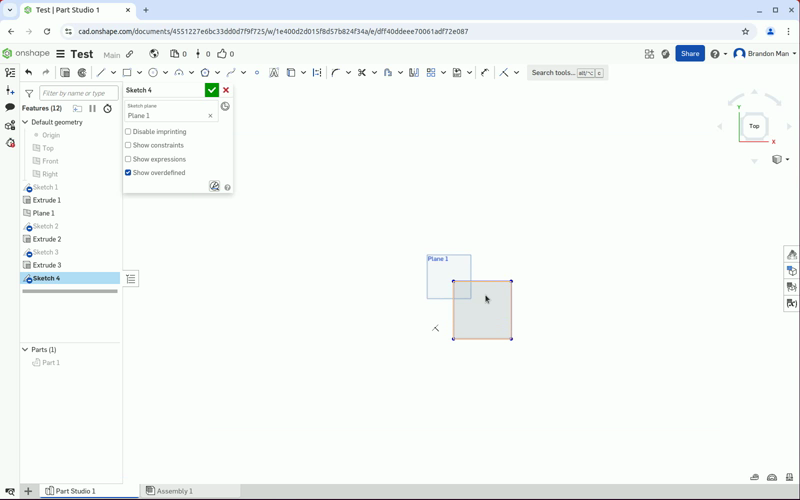
scroll(6)
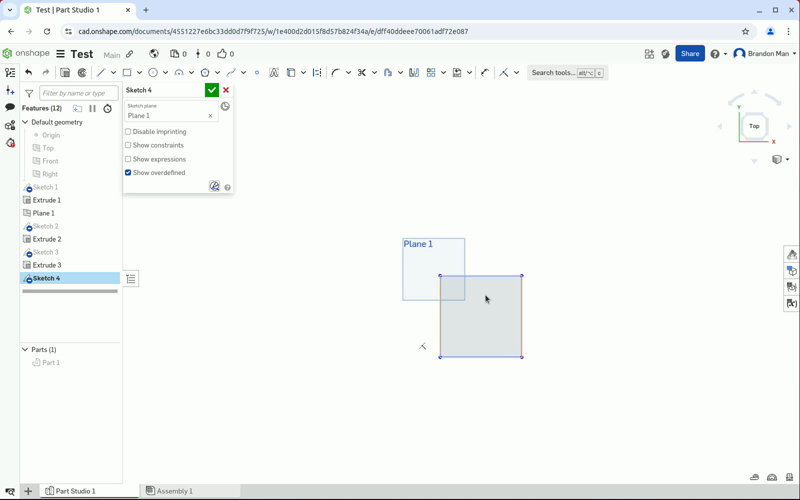
scroll(6)
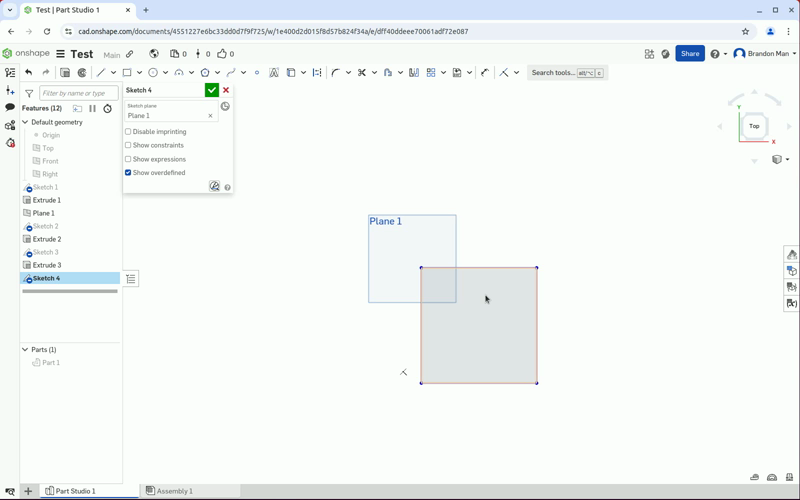
scroll(6)
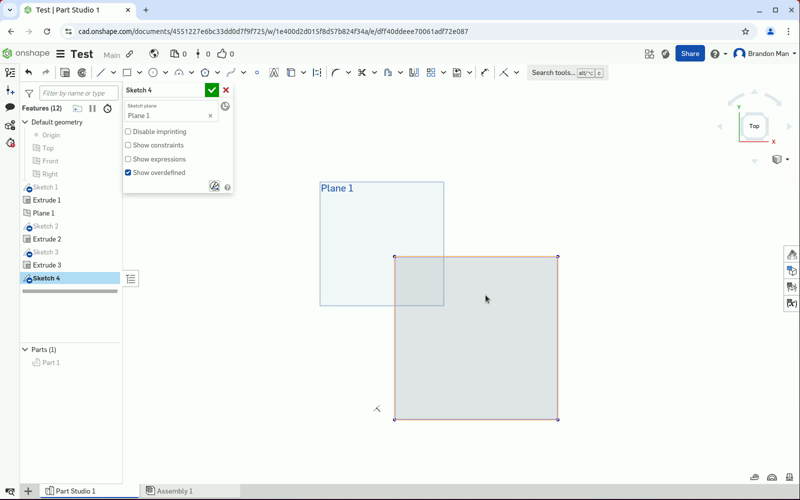
scroll(6)
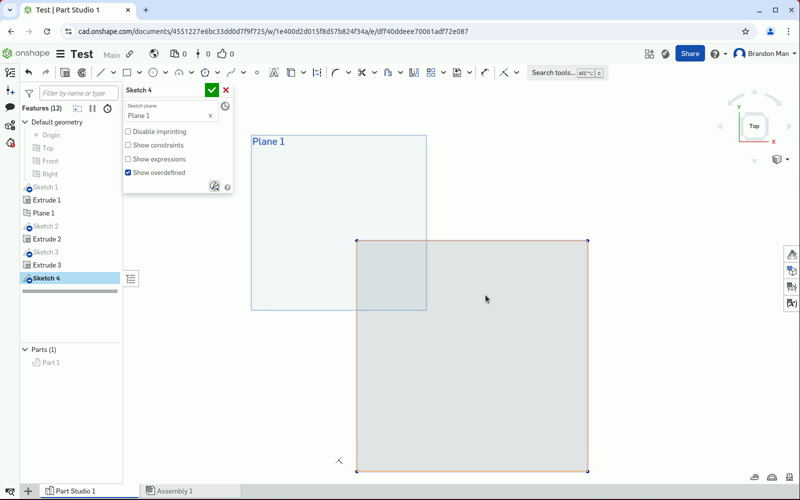
scroll(6)
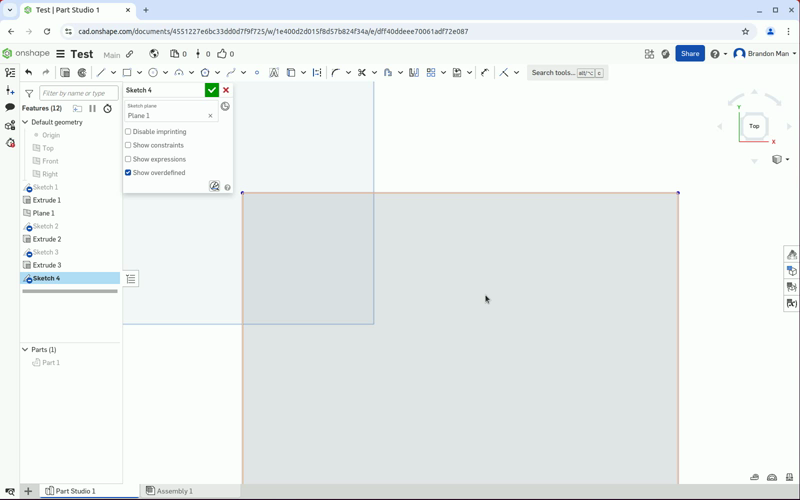
click(485, 294)
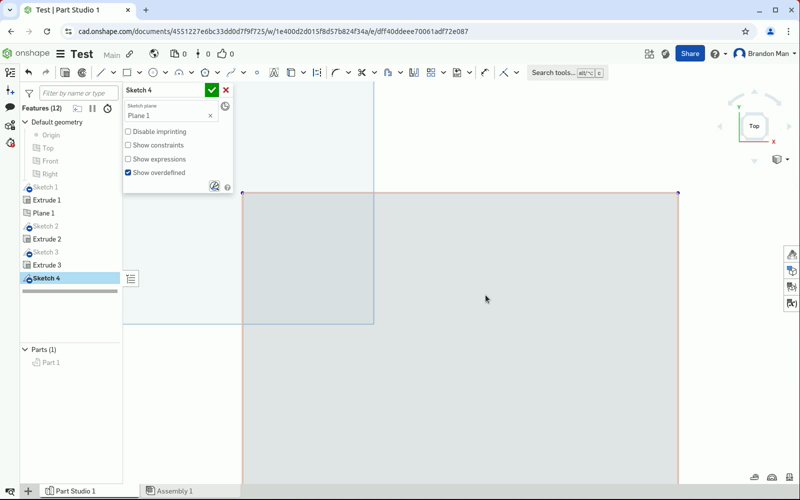
scroll(-6)
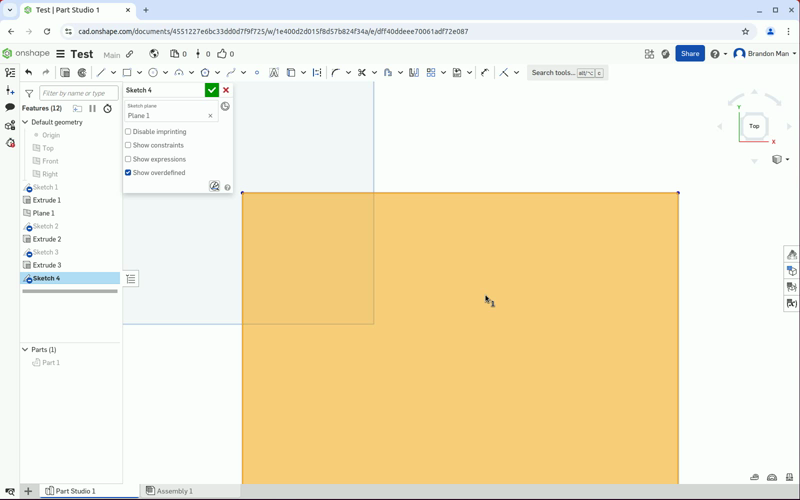
scroll(-6)
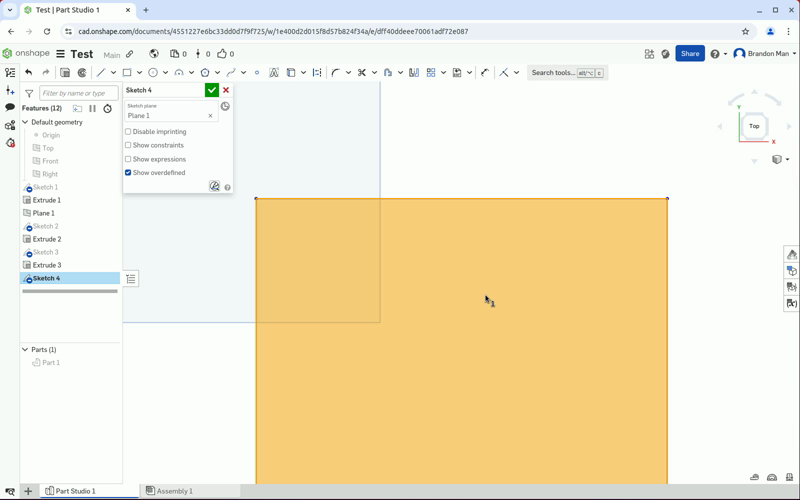
scroll(-6)
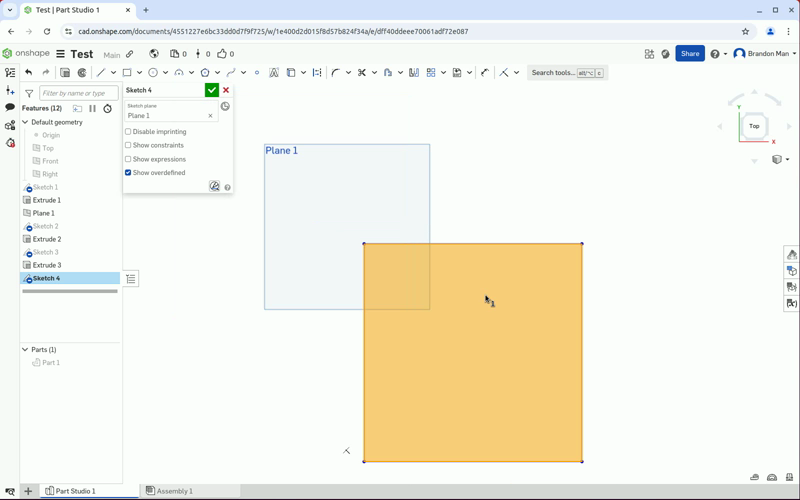
scroll(-6)
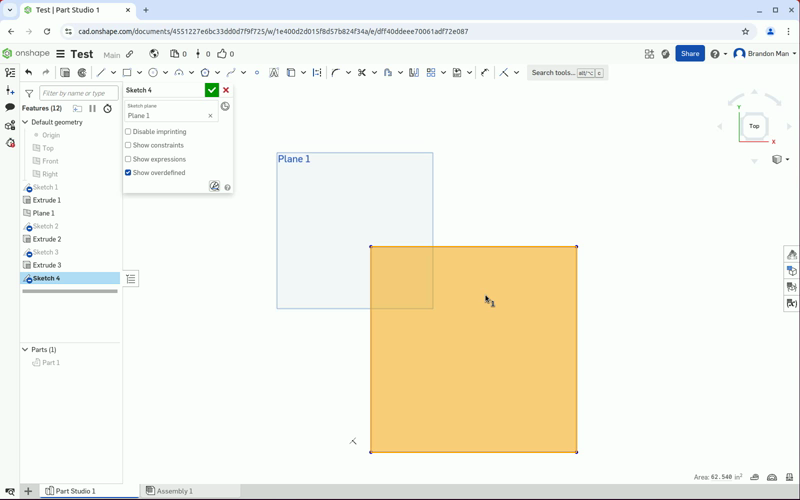
scroll(-6)
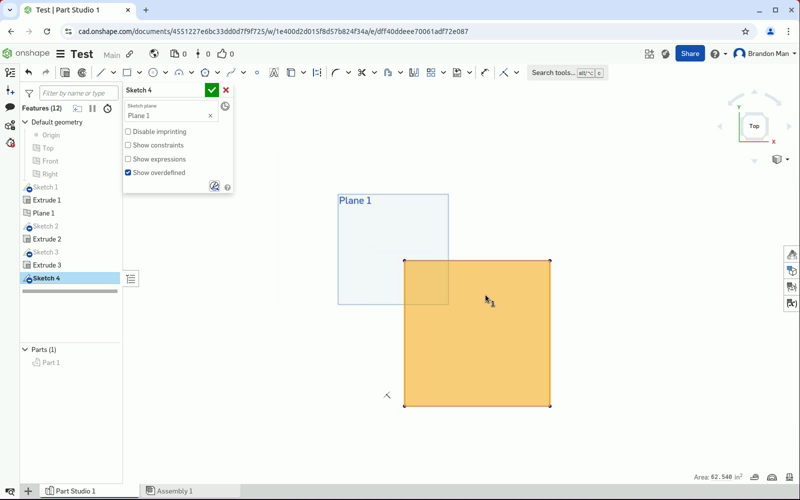
scroll(-6)
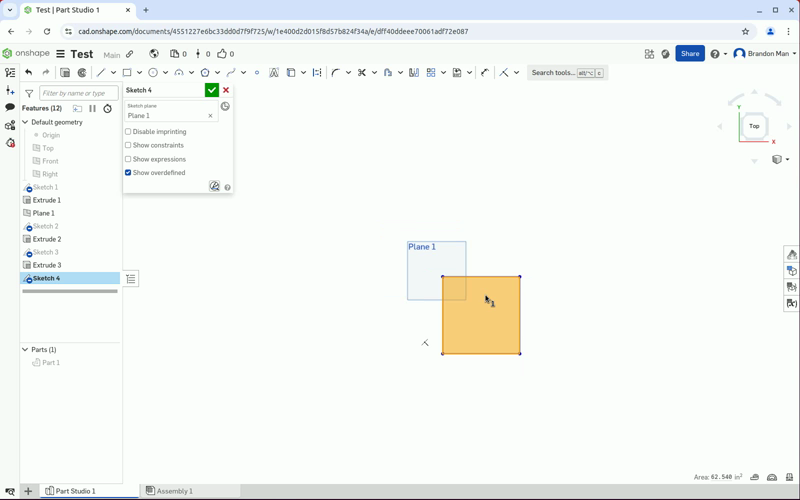
scroll(-6)
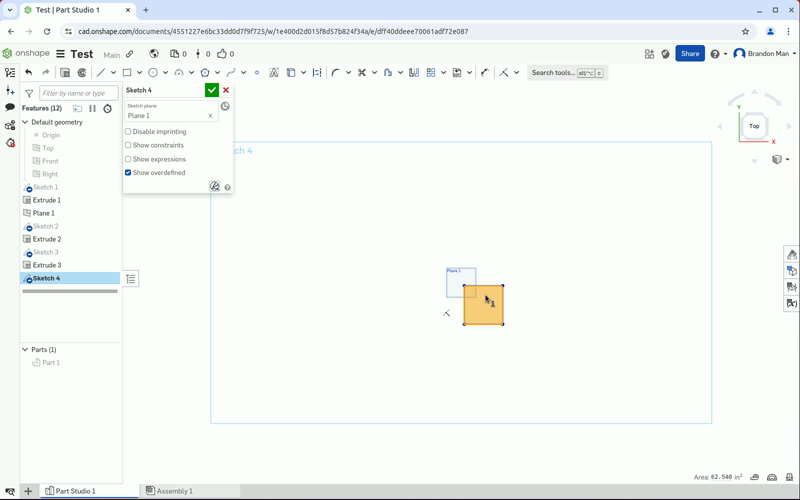
mouse_move(73, 352)
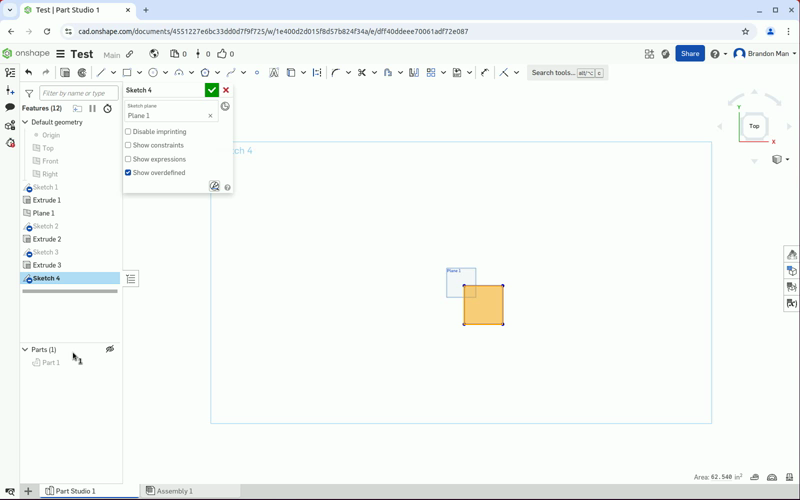
key(shift+y)
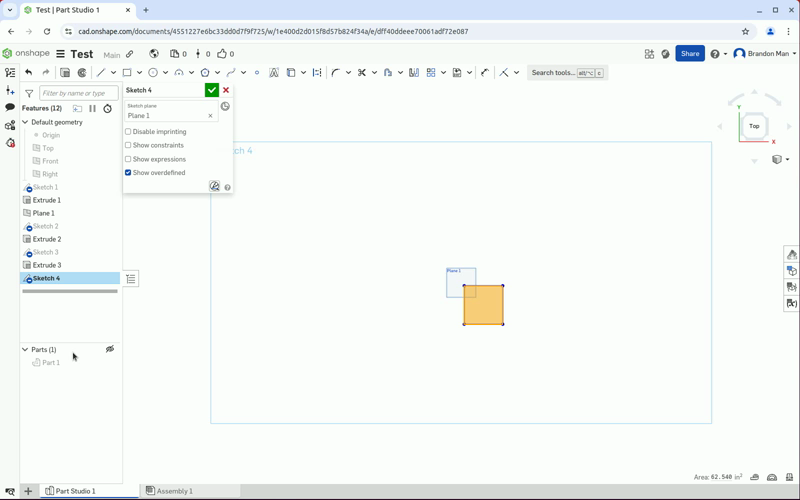
key(shift+e)
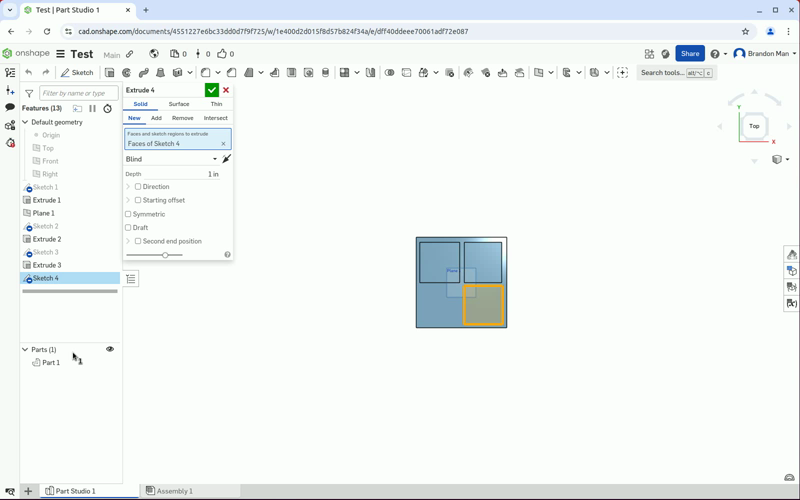
mouse_move(143, 106)
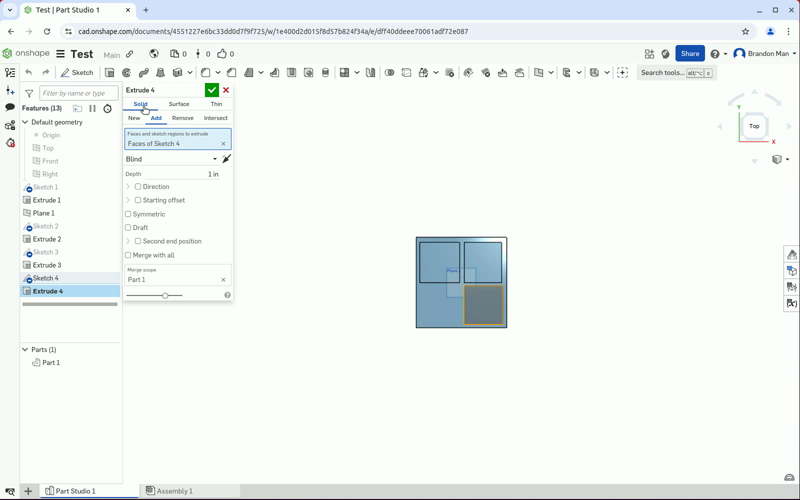
click(143, 106)
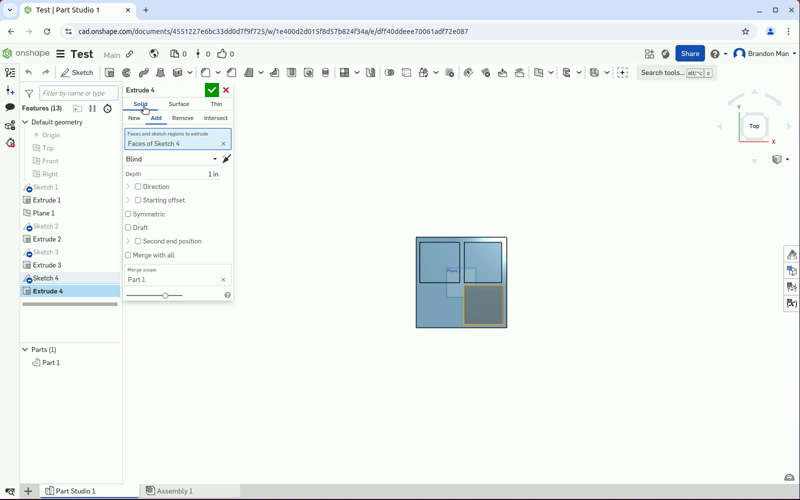
mouse_move(186, 120)
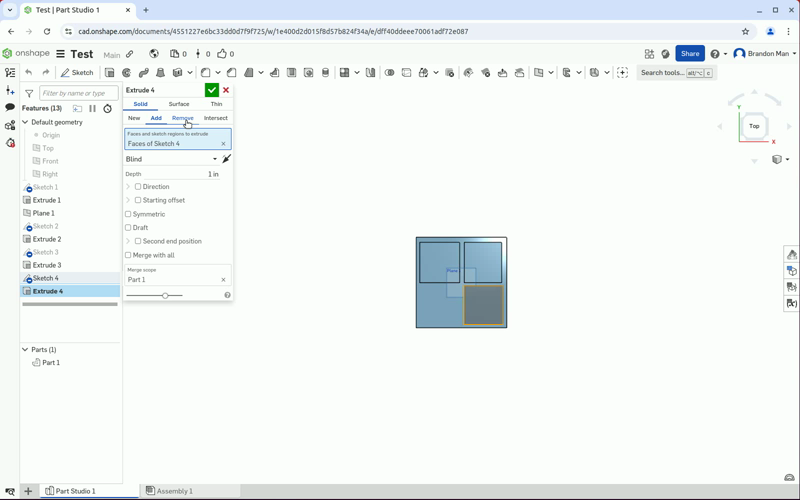
click(186, 120)
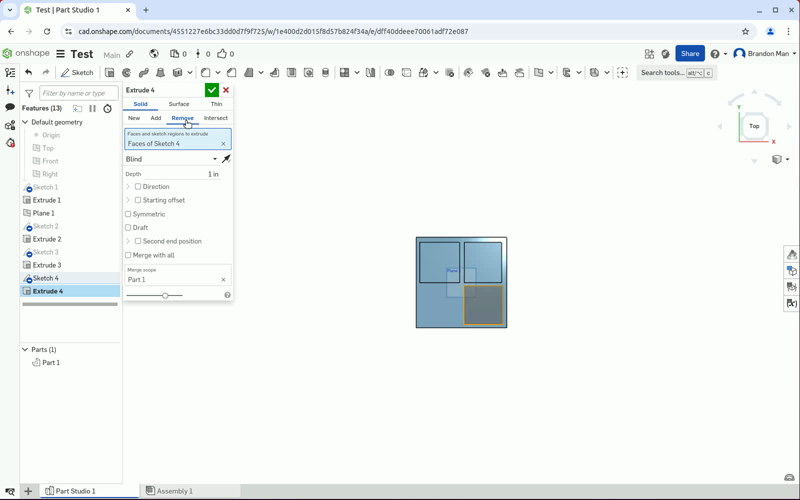
key(tab, 4)
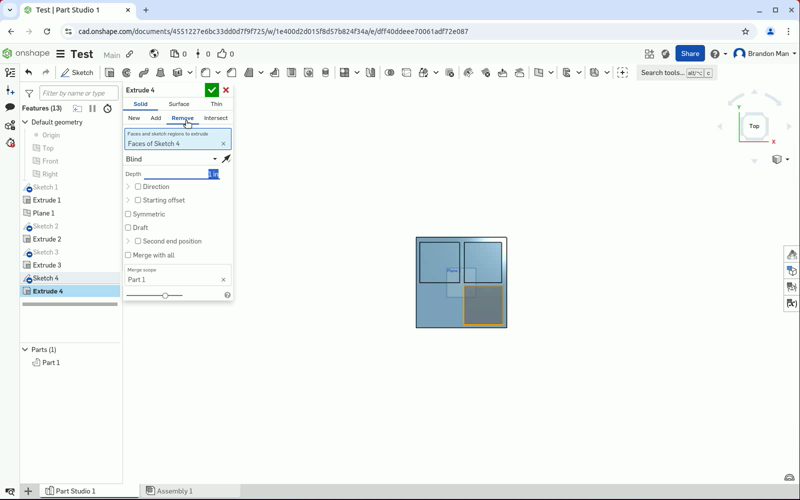
text(22.145)
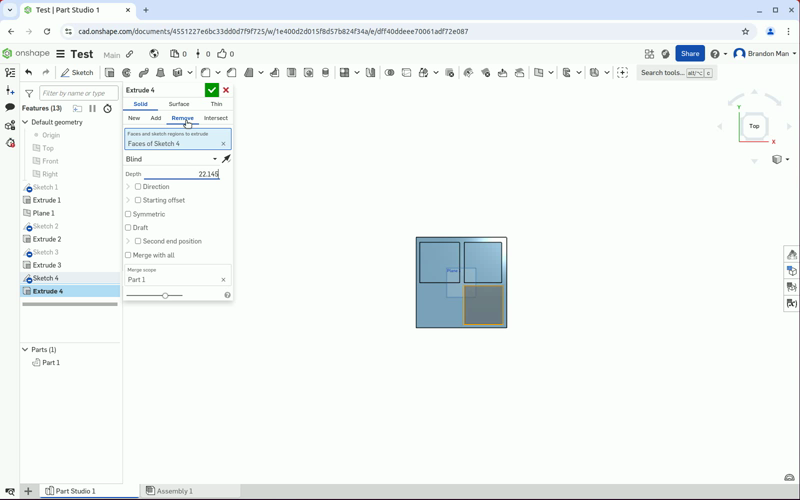
key(tab, 6)
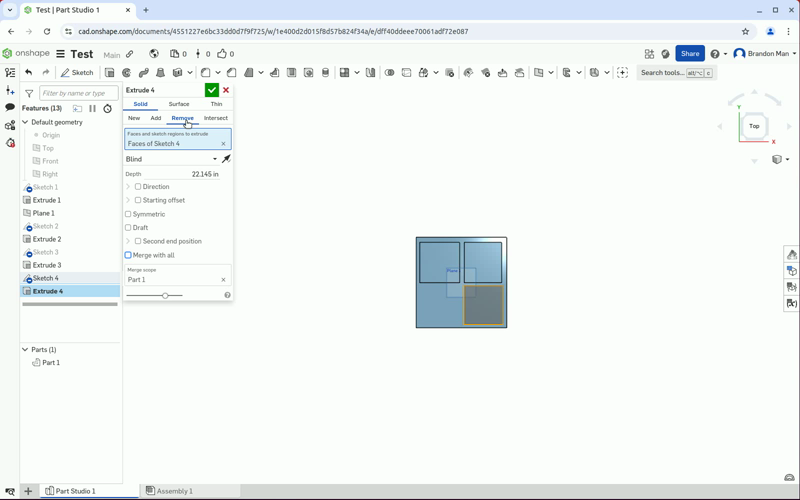
key(space)
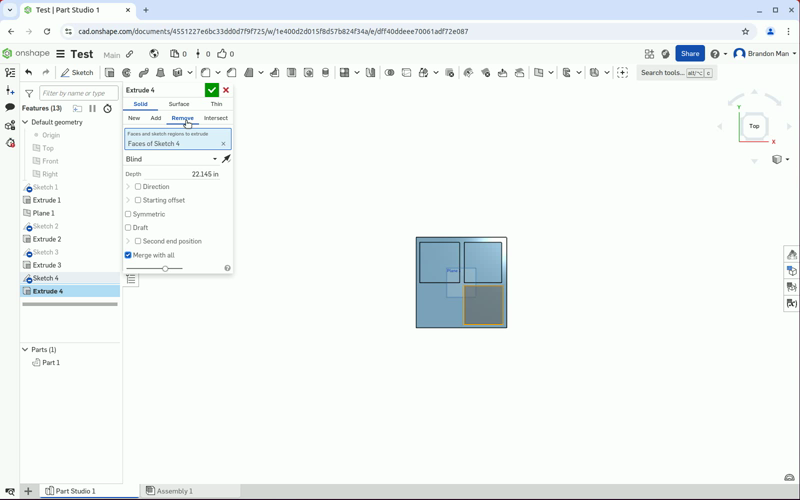
key(enter)
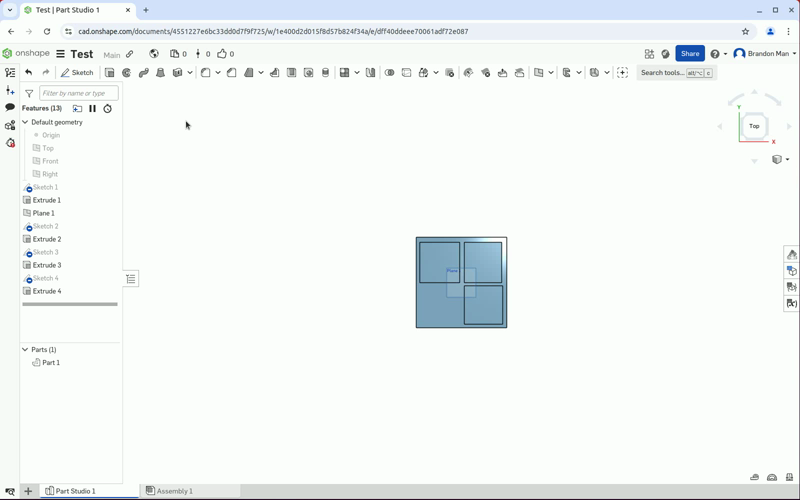
key(shift+h)
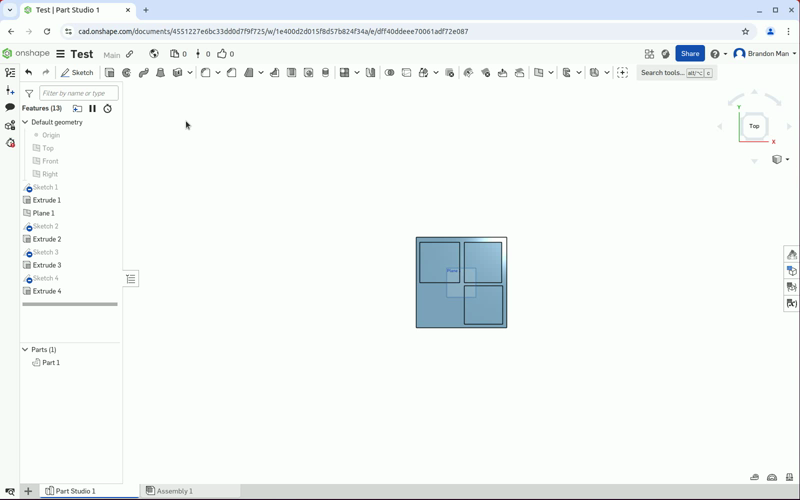
key(shift+h)
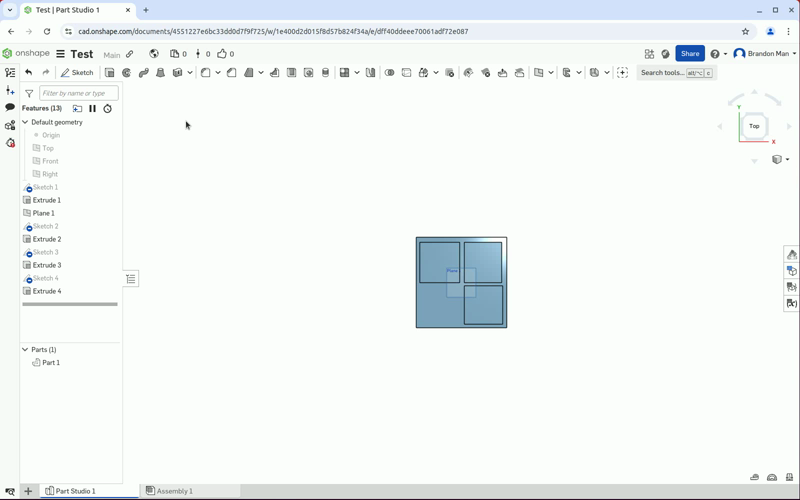
mouse_move(73, 189)
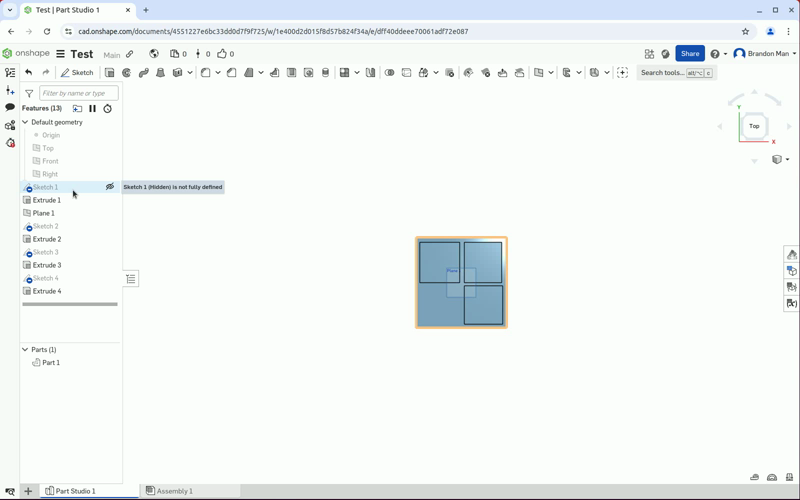
click(73, 189)
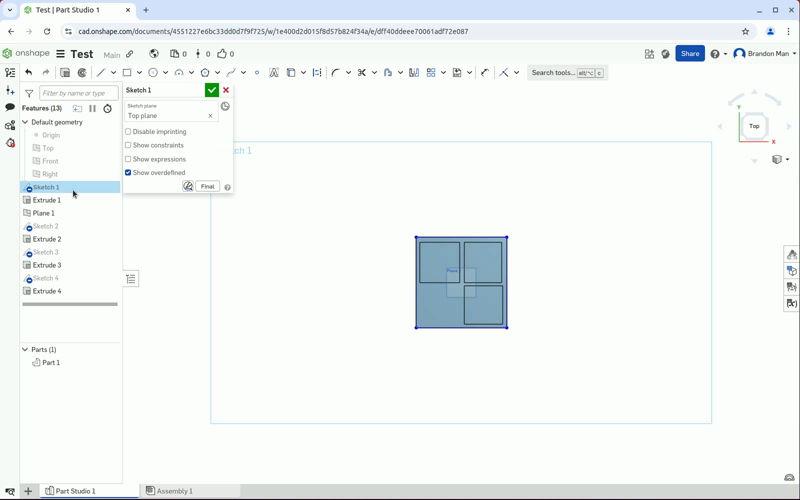
mouse_move(229, 92)
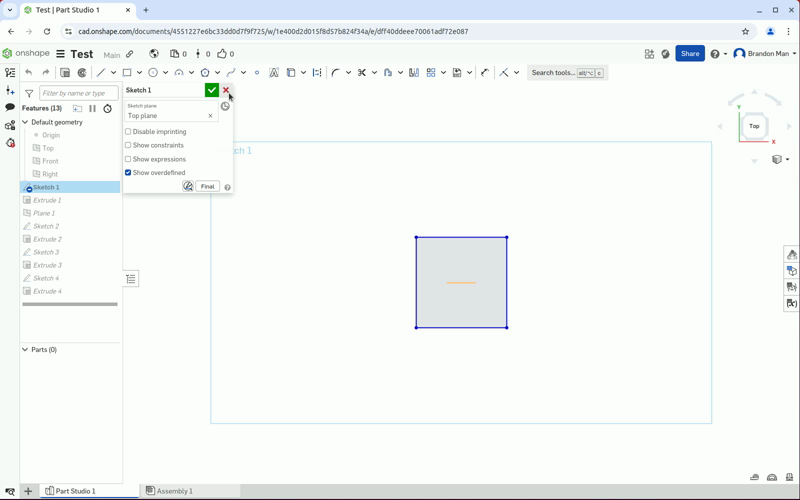
click(229, 92)
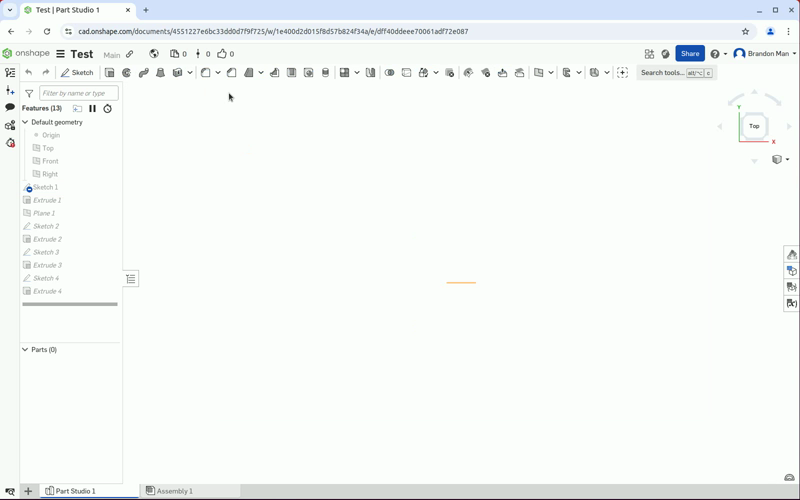
key(shift+s)
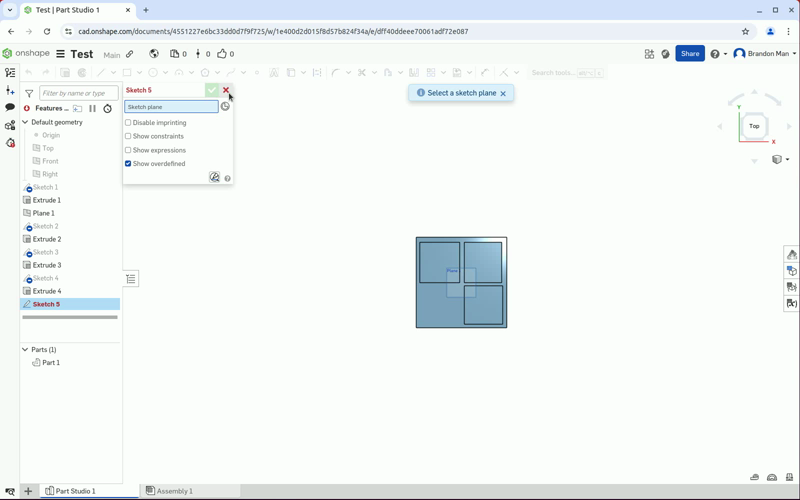
mouse_move(73, 215)
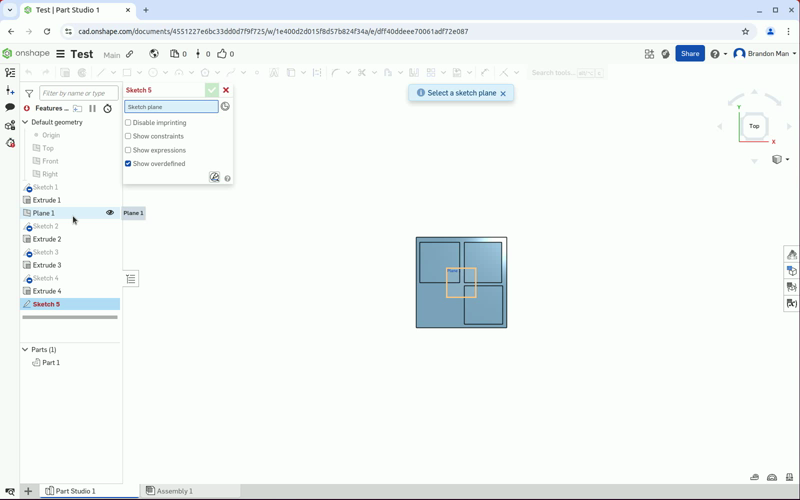
click(73, 215)
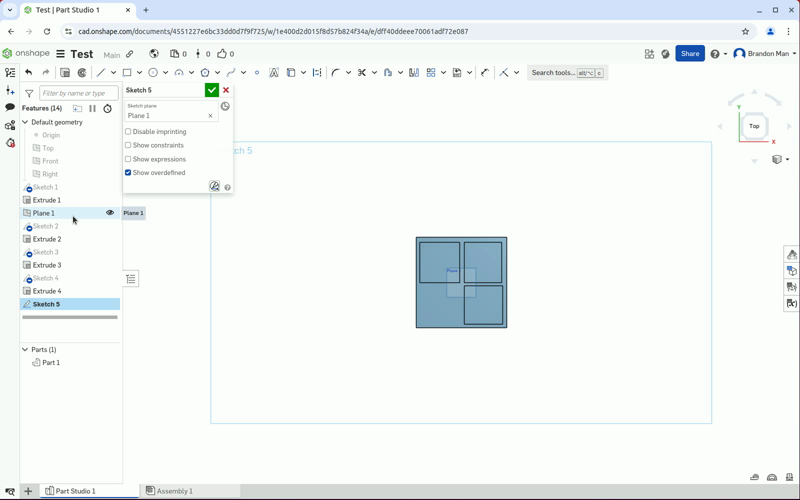
mouse_move(73, 352)
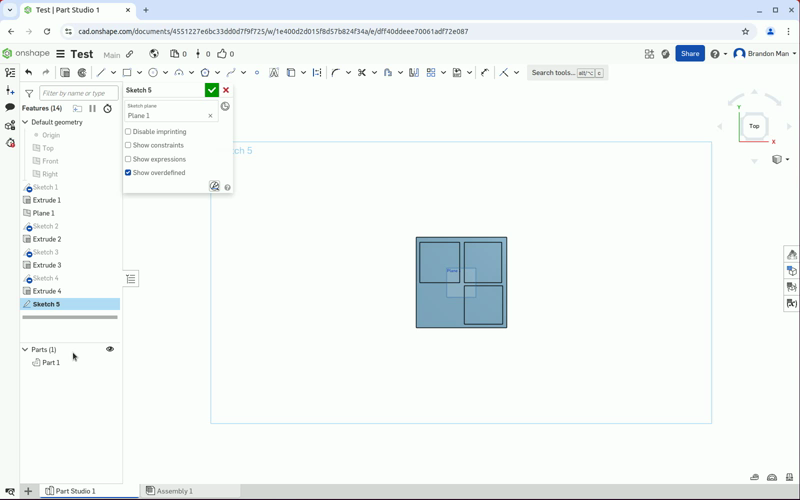
key(y)
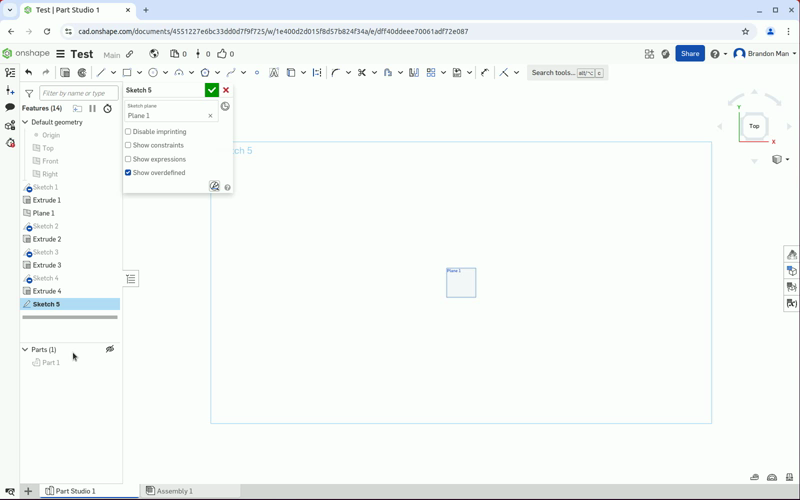
key(l)
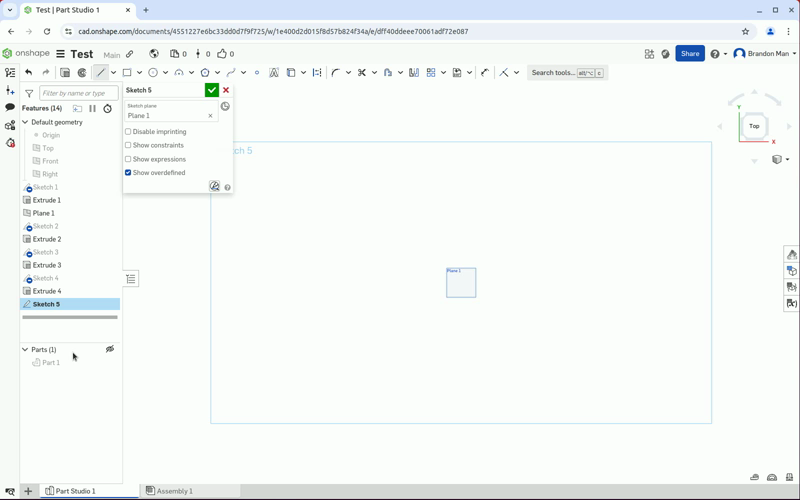
key_down(shift)
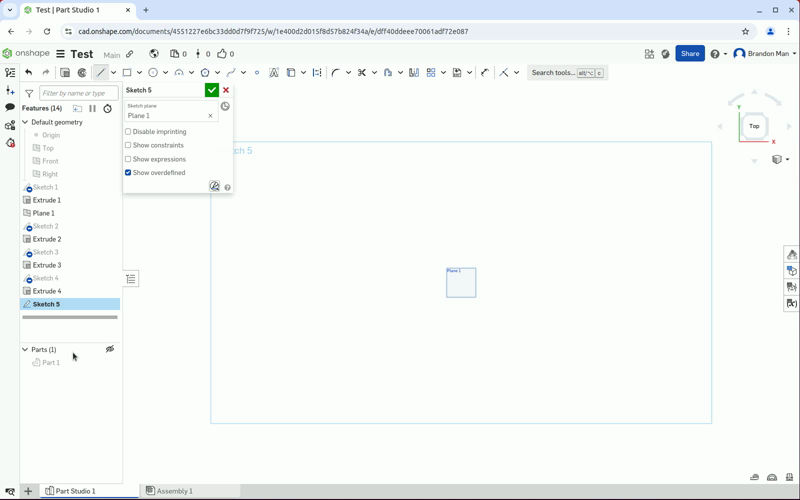
mouse_move(419, 324)
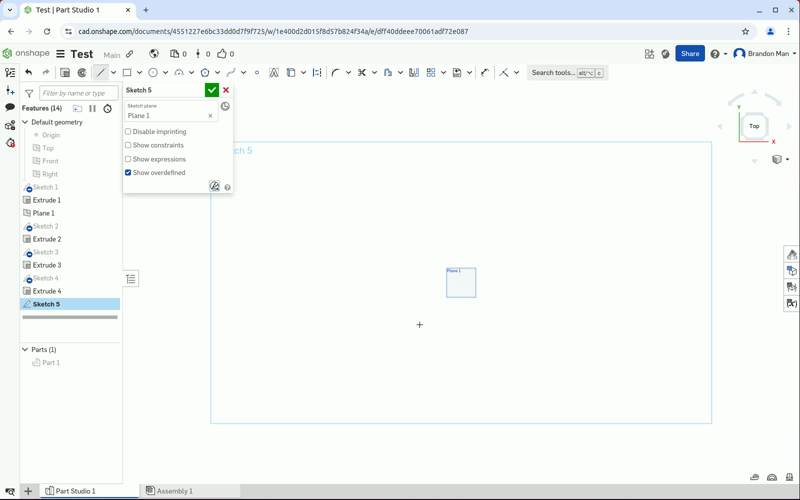
click(419, 324)
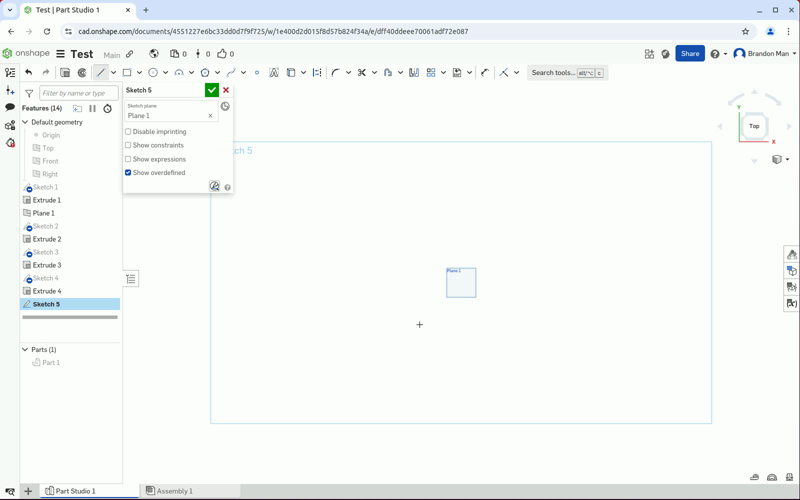
key_up(shift)
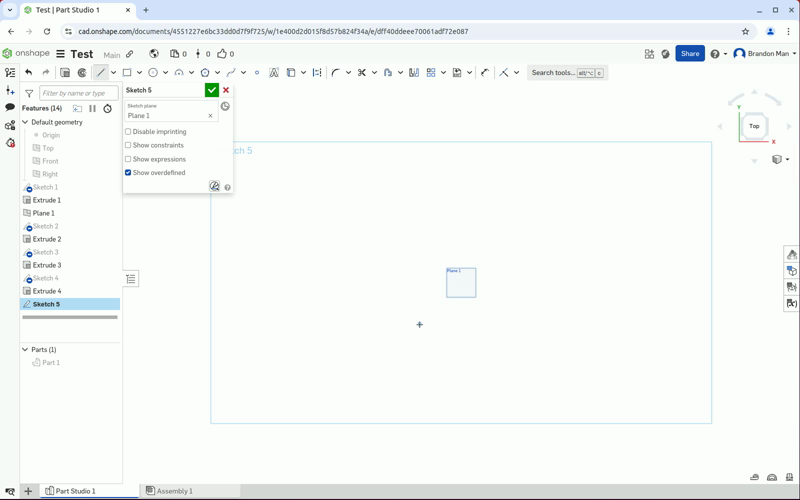
key_down(shift)
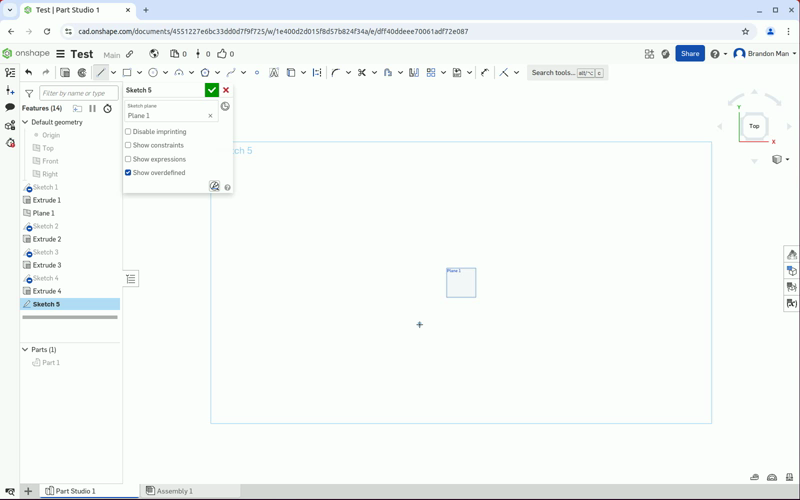
mouse_move(449, 324)
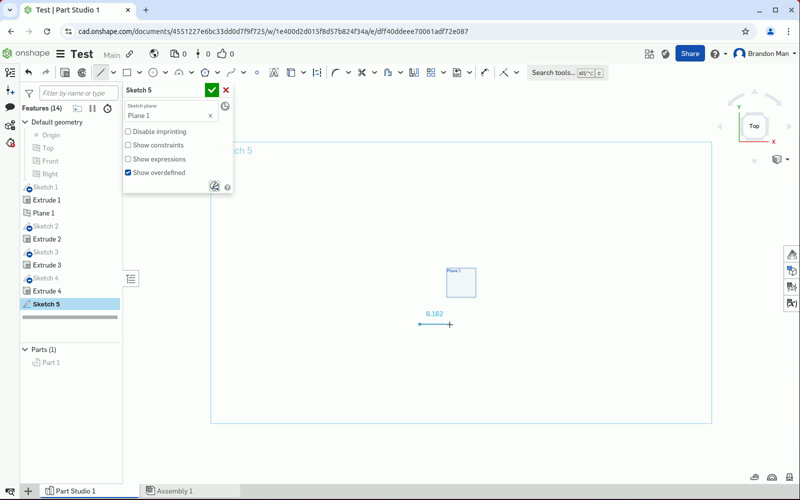
mouse_move(460, 324)
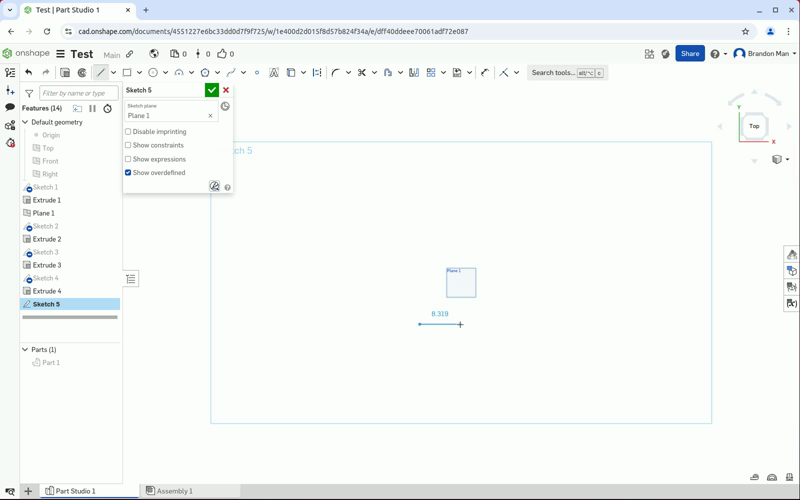
click(460, 324)
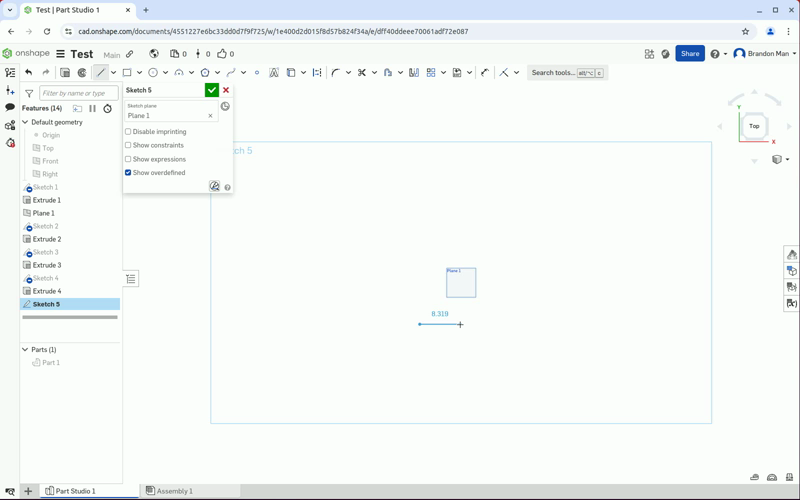
key_up(shift)
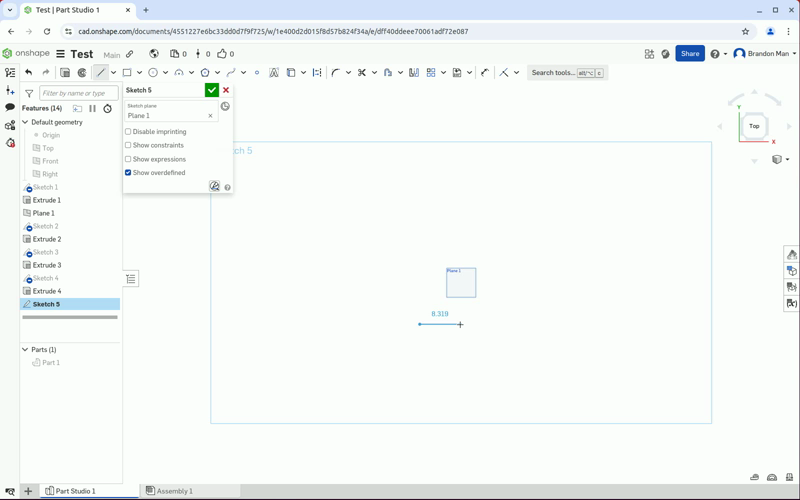
key_down(shift)
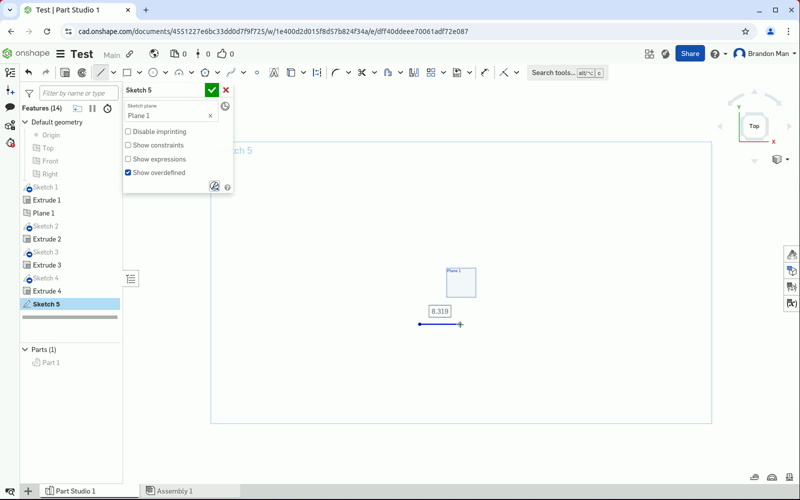
mouse_move(490, 324)
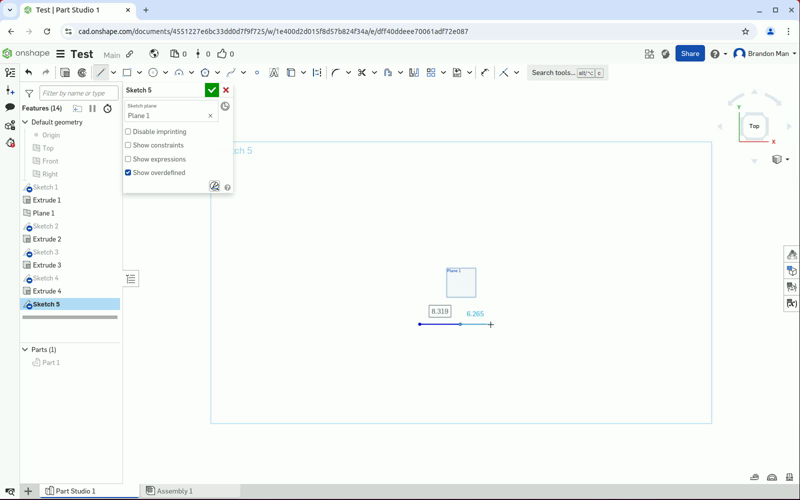
mouse_move(460, 286)
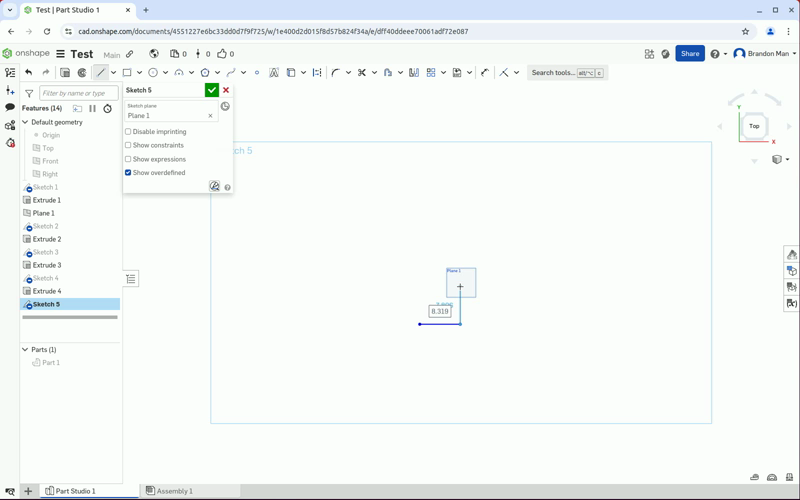
click(460, 286)
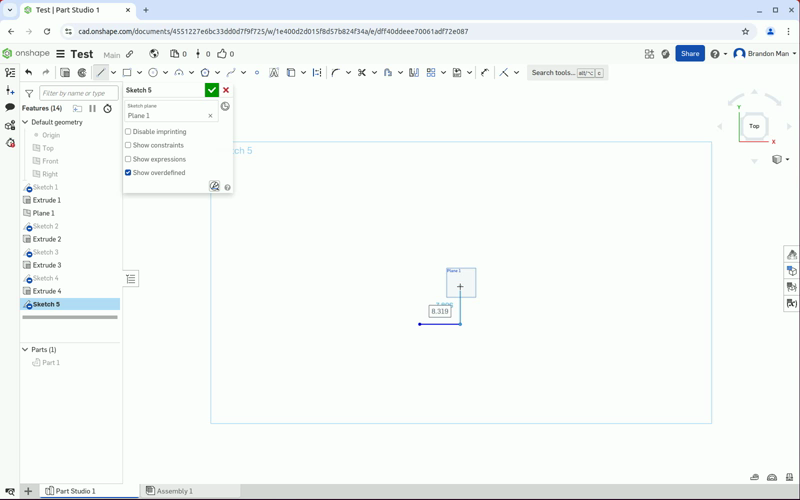
key_up(shift)
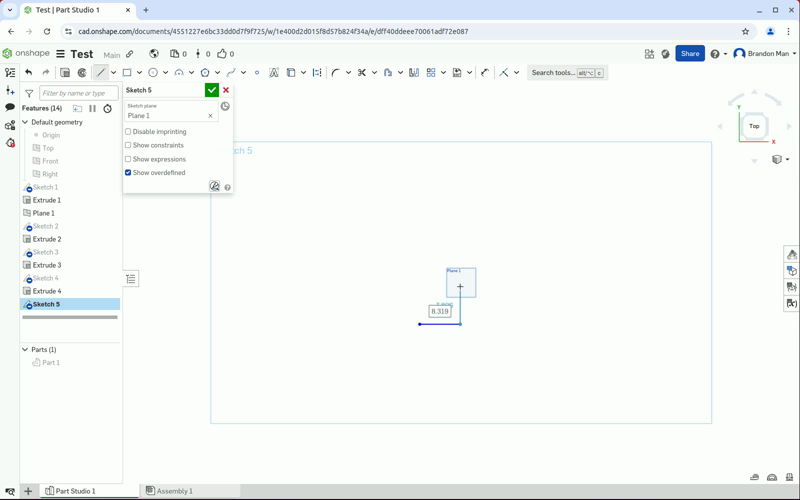
key_down(shift)
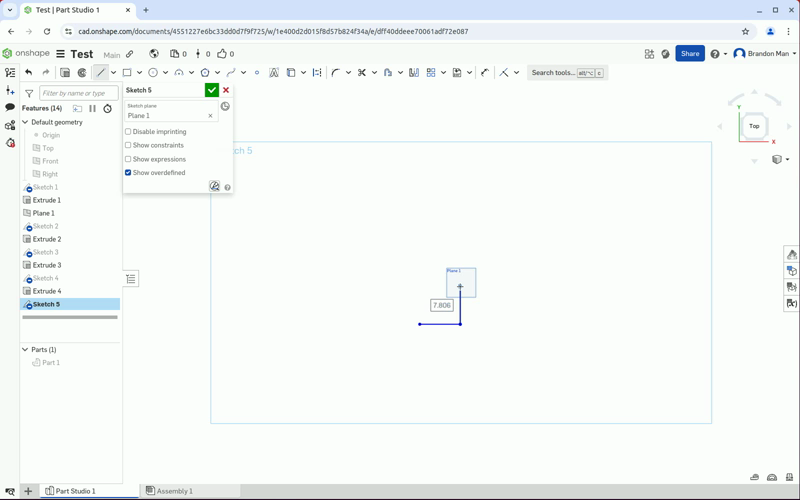
mouse_move(490, 286)
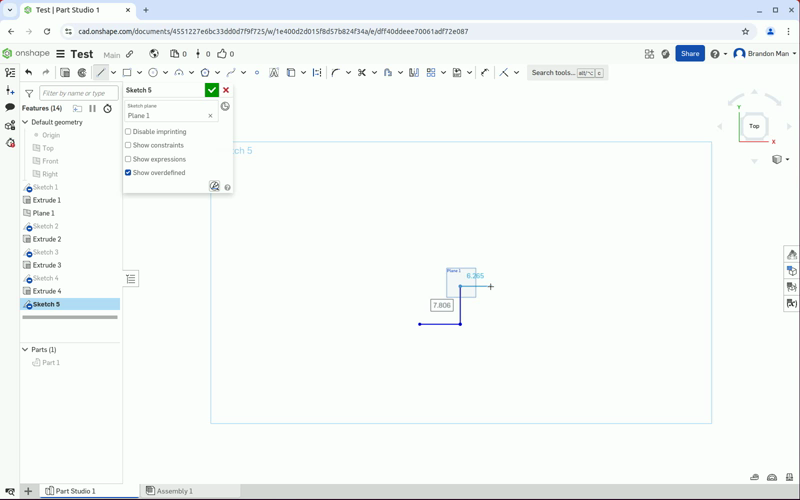
mouse_move(419, 286)
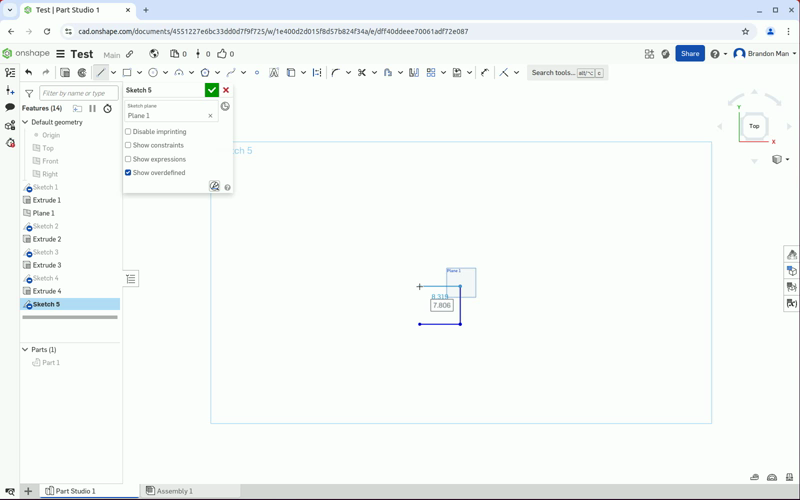
click(419, 286)
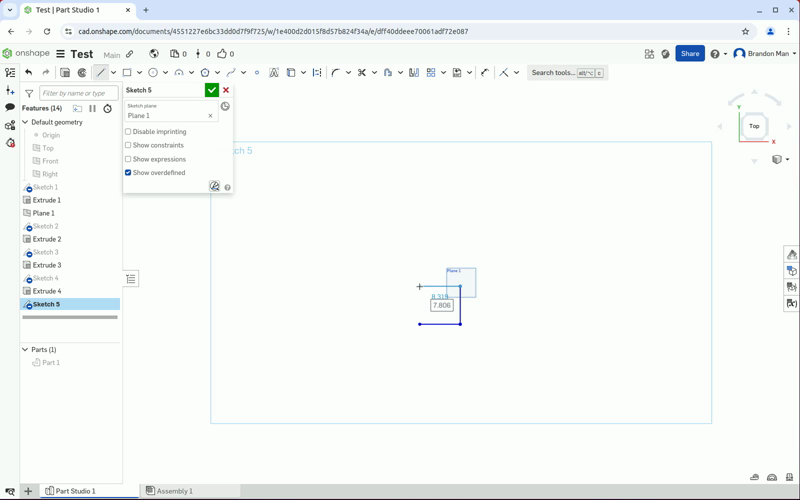
key_up(shift)
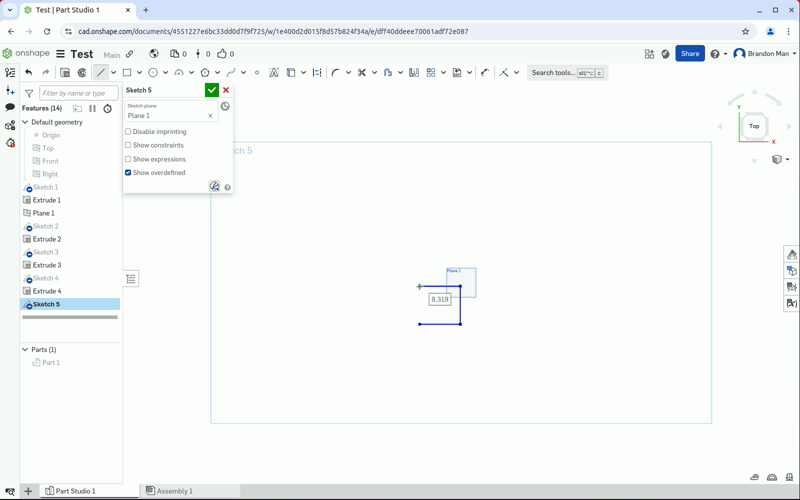
mouse_move(449, 286)
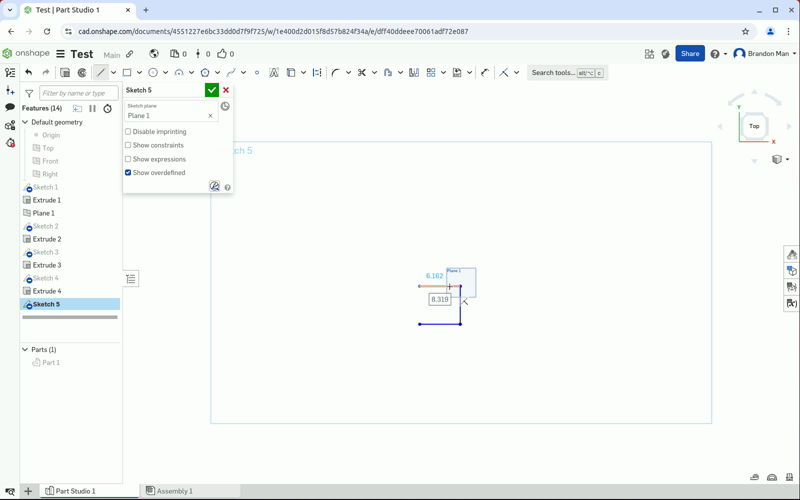
key_down(shift)
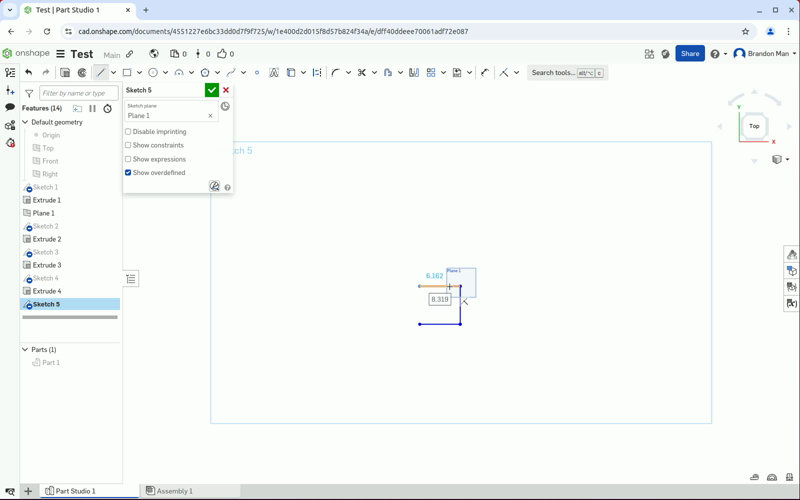
mouse_move(419, 324)
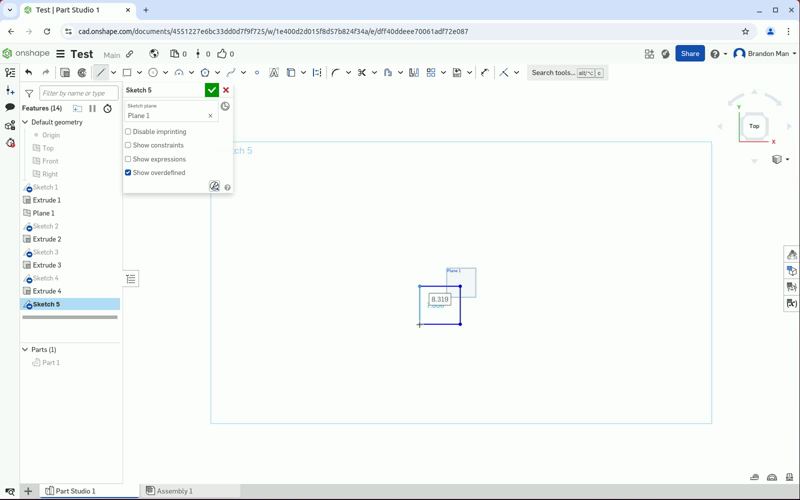
key_up(shift)
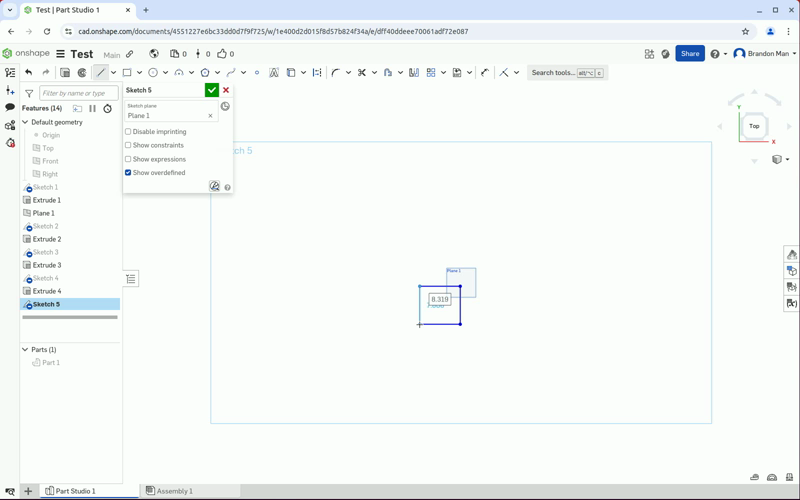
click(419, 324)
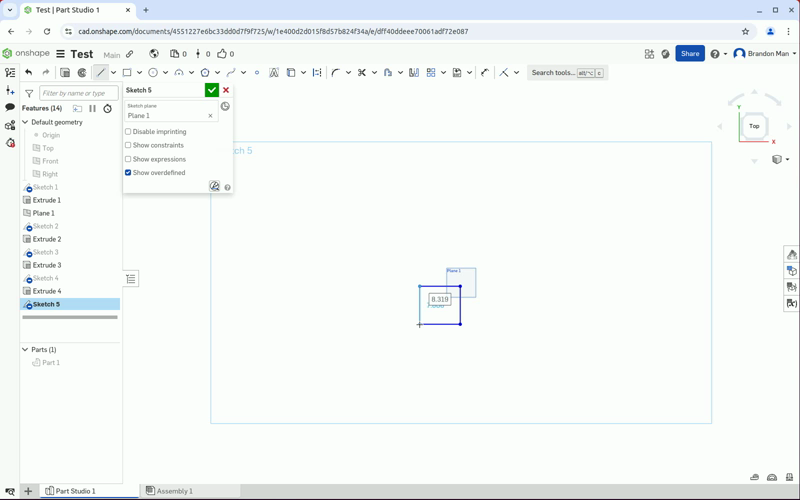
key(esc)
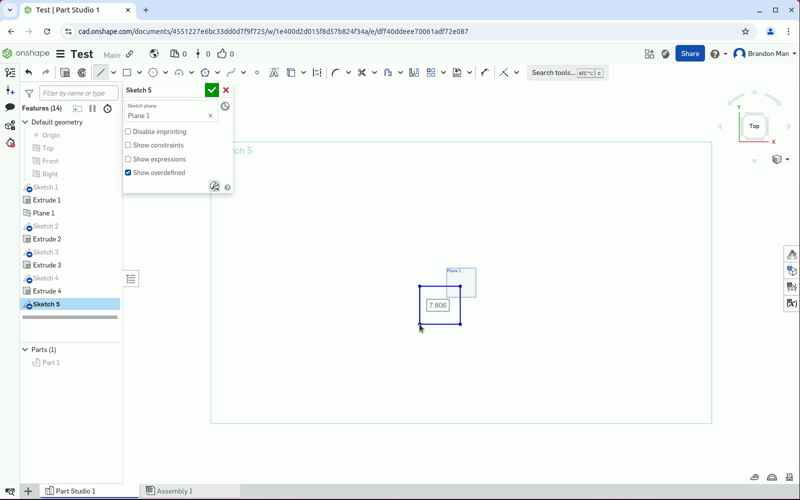
mouse_move(425, 314)
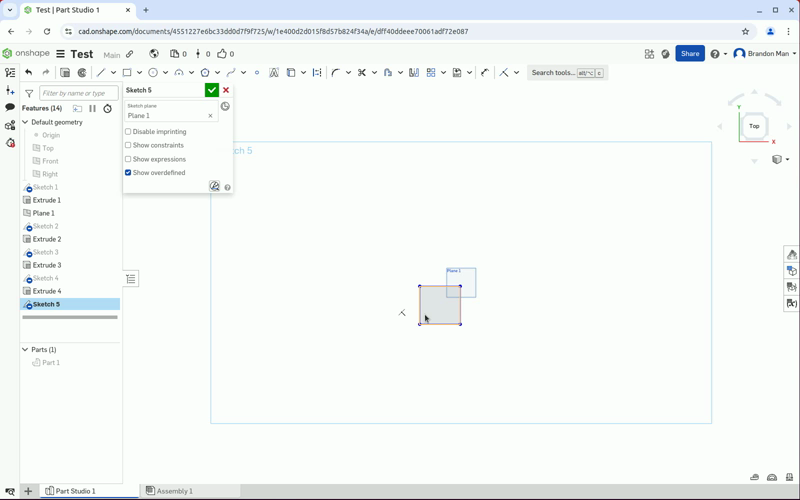
scroll(6)
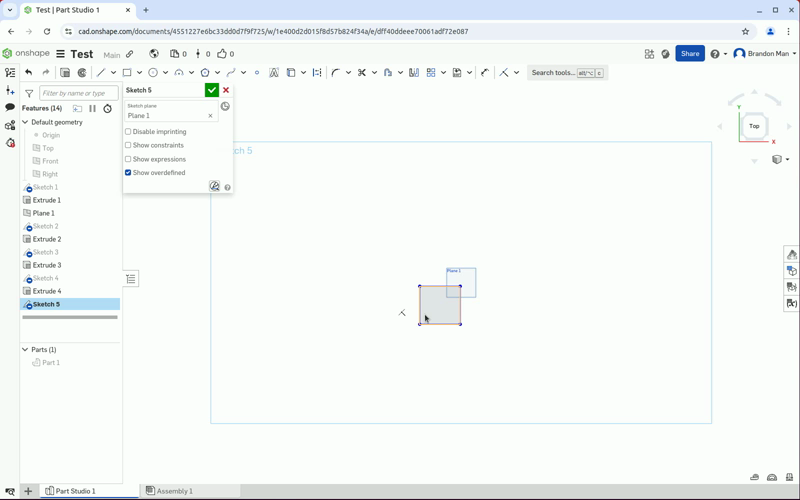
scroll(6)
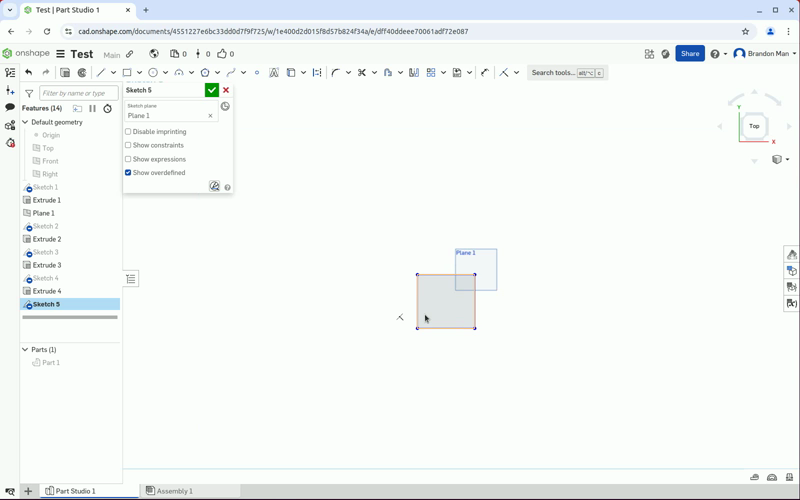
scroll(6)
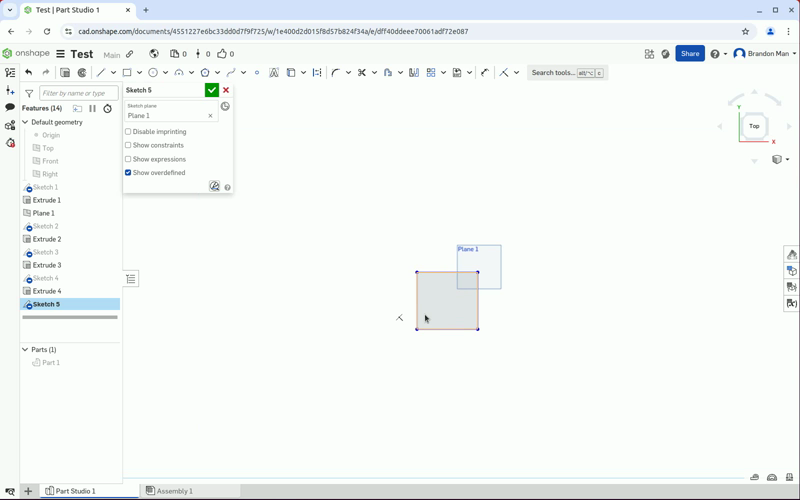
scroll(6)
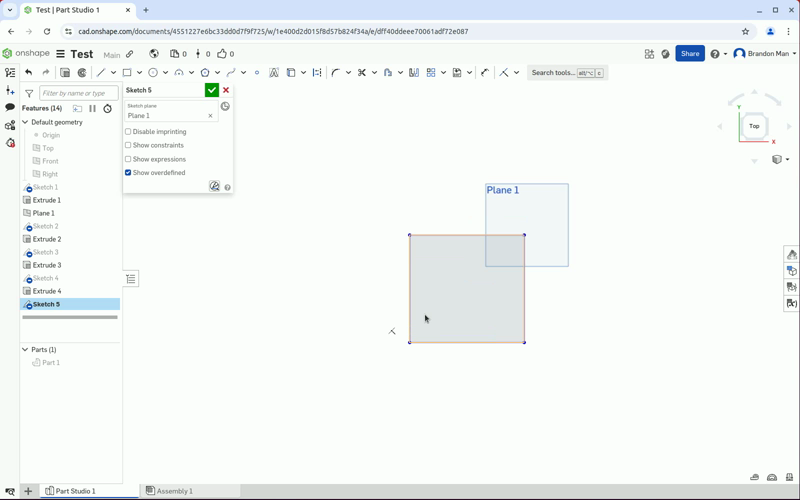
scroll(6)
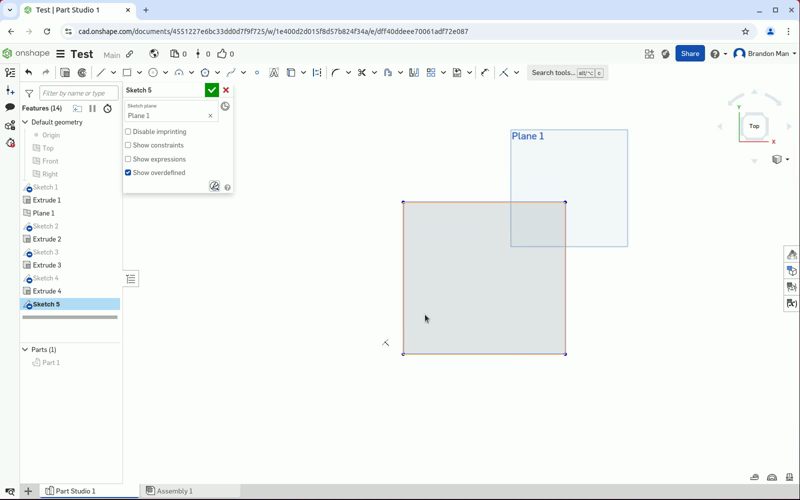
scroll(6)
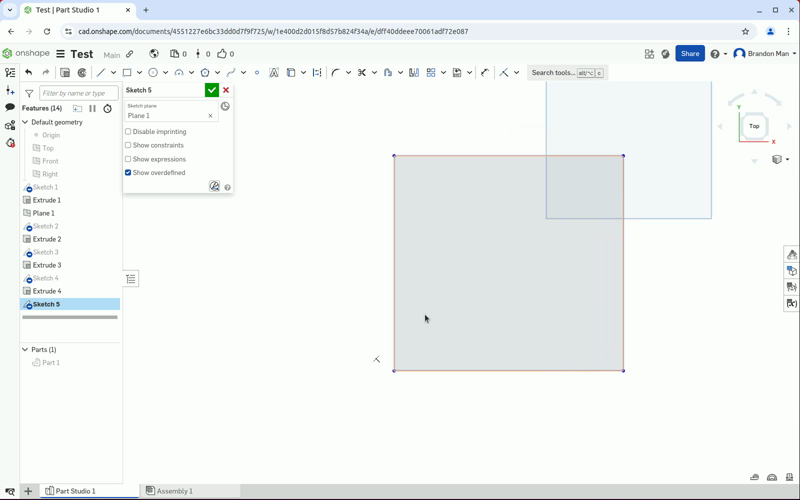
scroll(6)
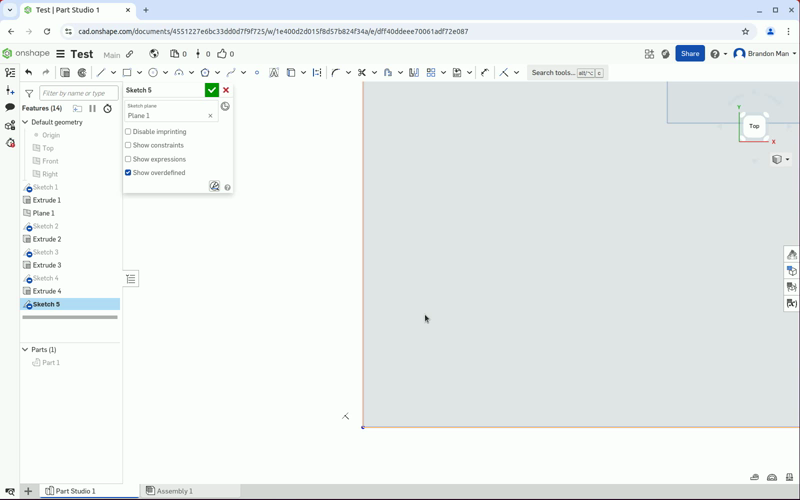
click(425, 314)
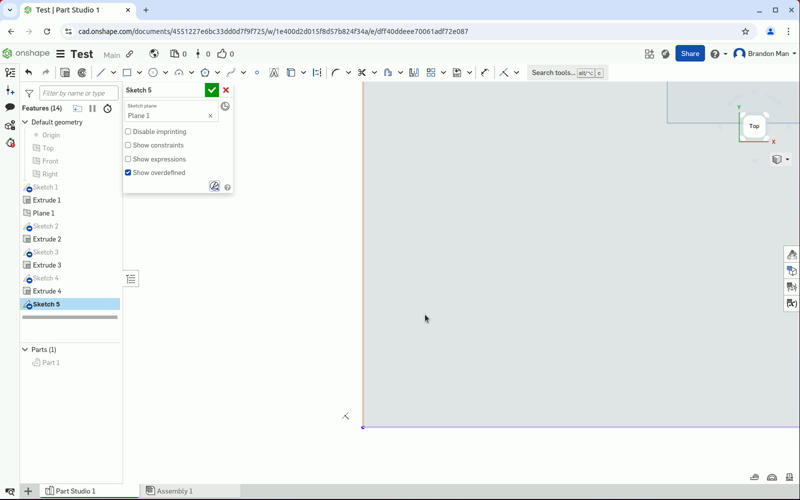
scroll(-6)
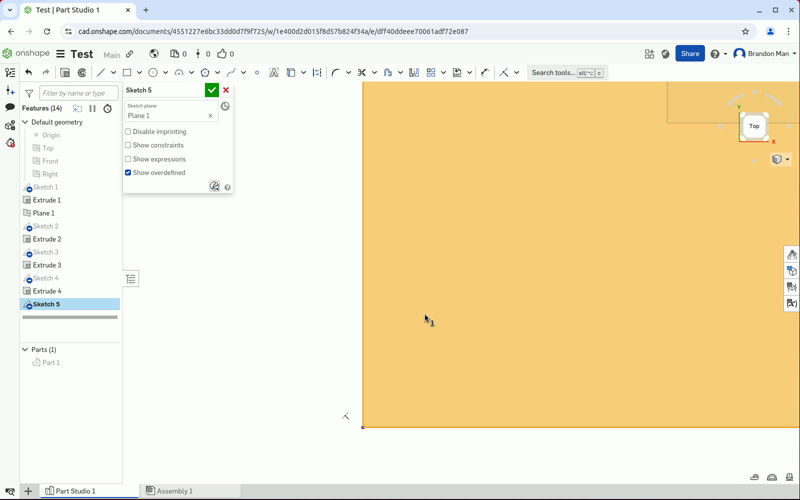
scroll(-6)
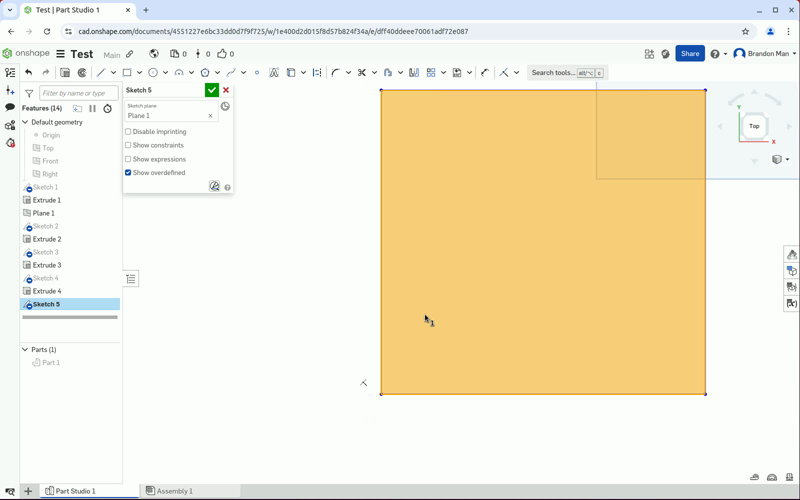
scroll(-6)
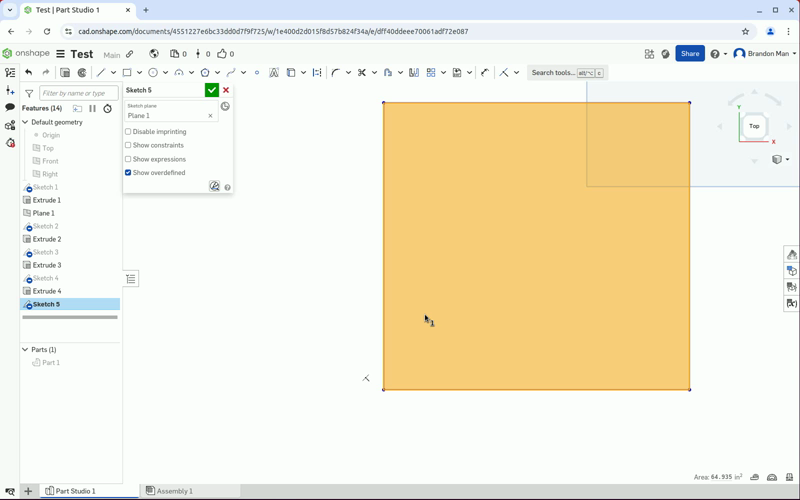
scroll(-6)
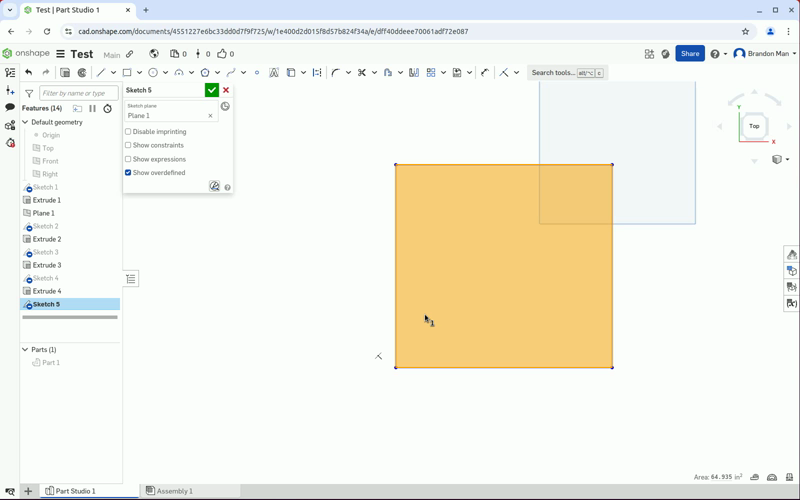
scroll(-6)
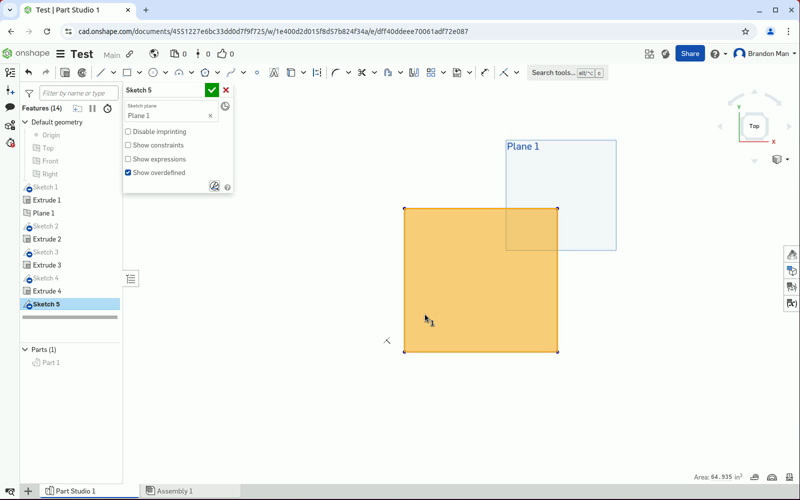
scroll(-6)
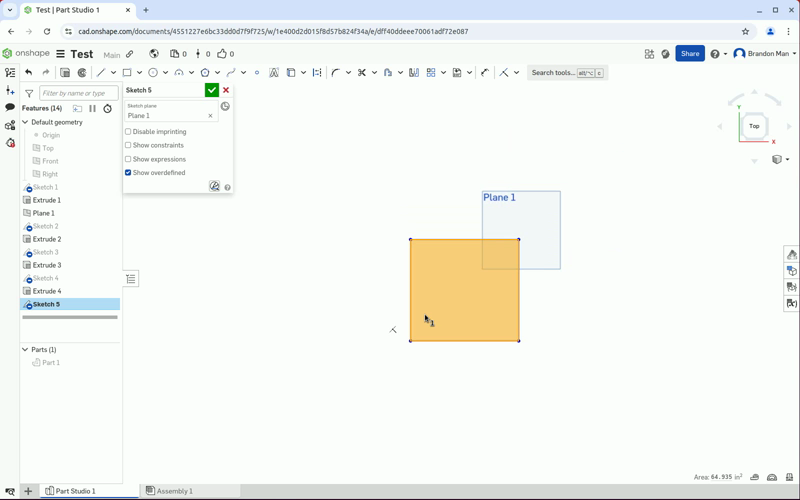
scroll(-6)
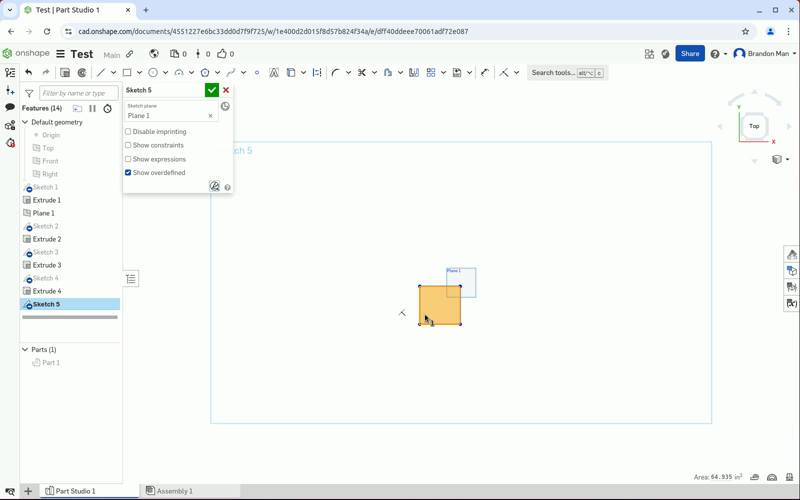
mouse_move(73, 352)
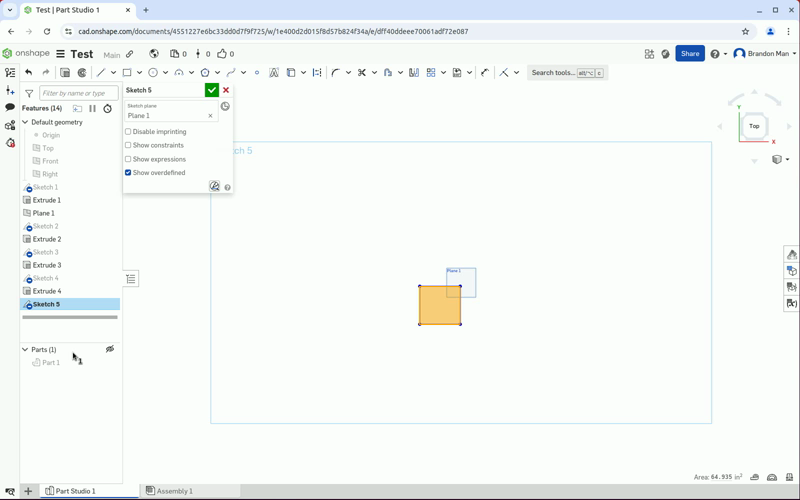
key(shift+y)
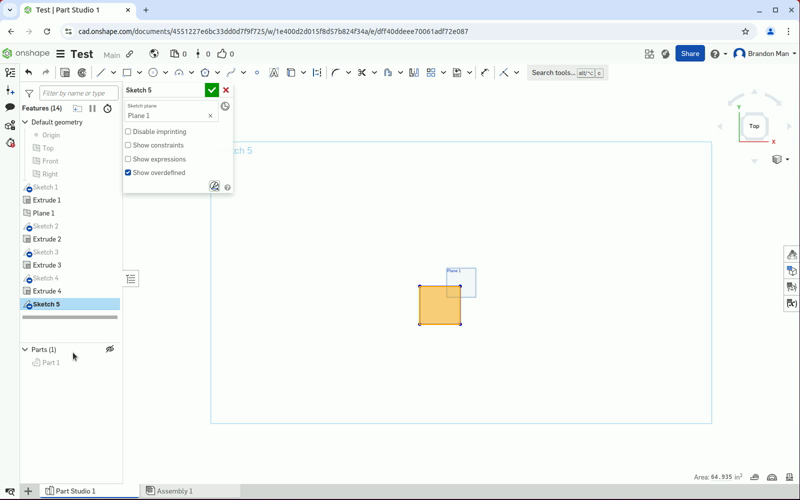
key(shift+e)
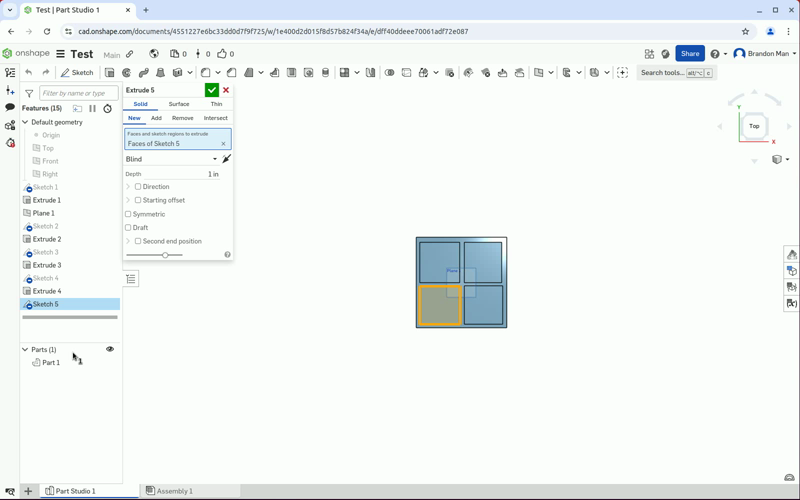
mouse_move(143, 106)
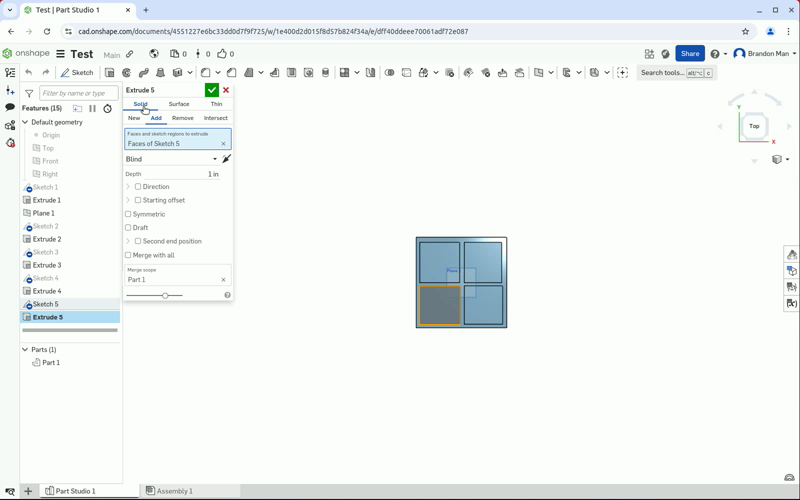
click(143, 106)
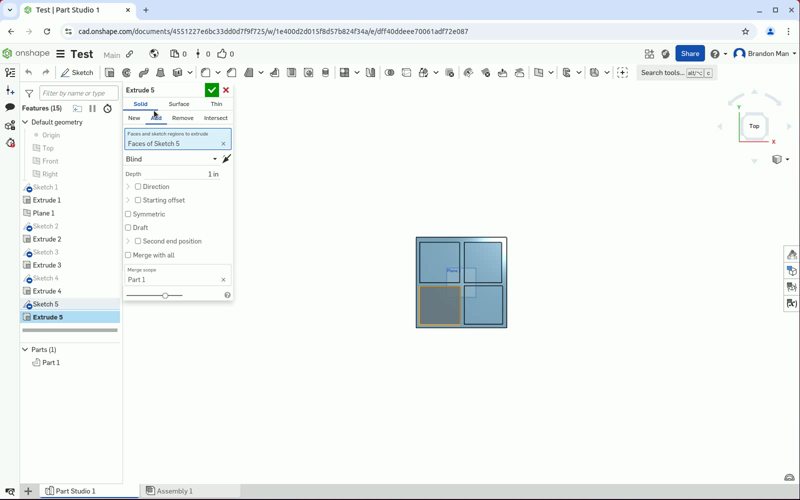
mouse_move(186, 120)
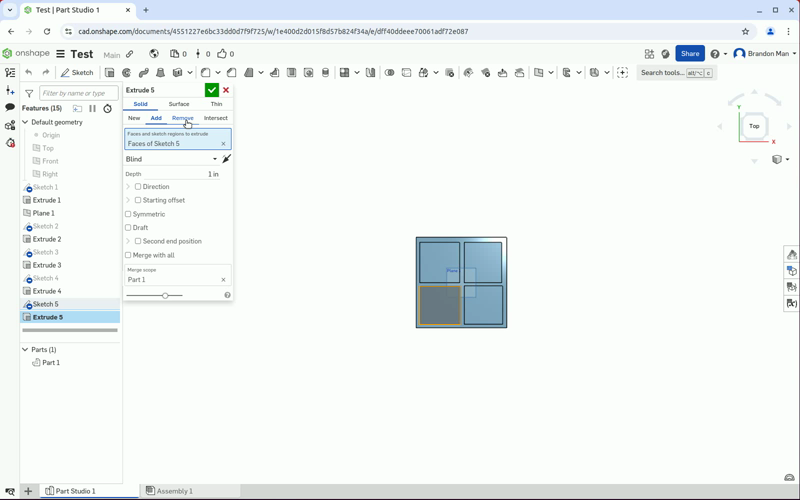
click(186, 120)
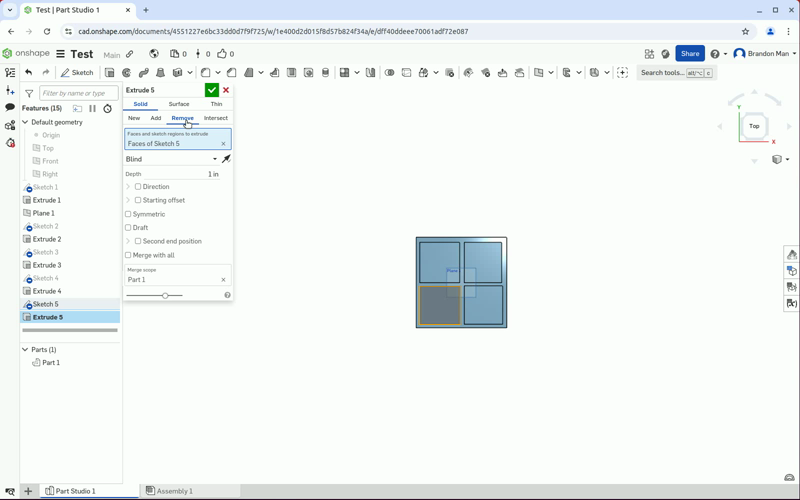
key(tab, 4)
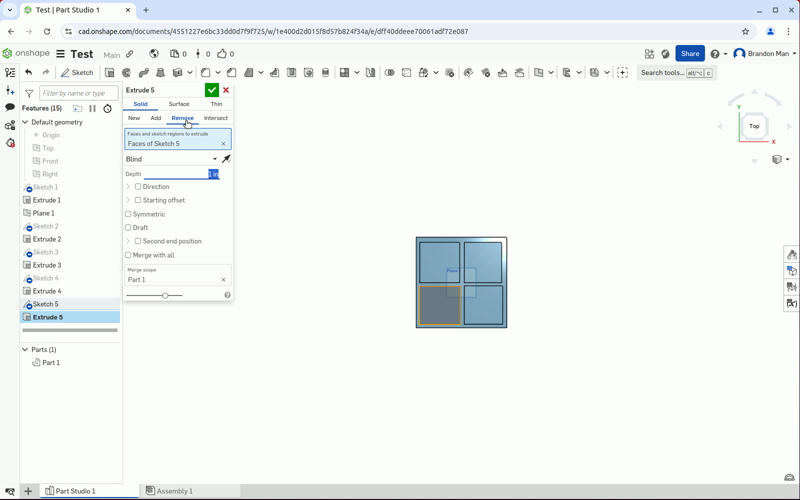
text(22.145)
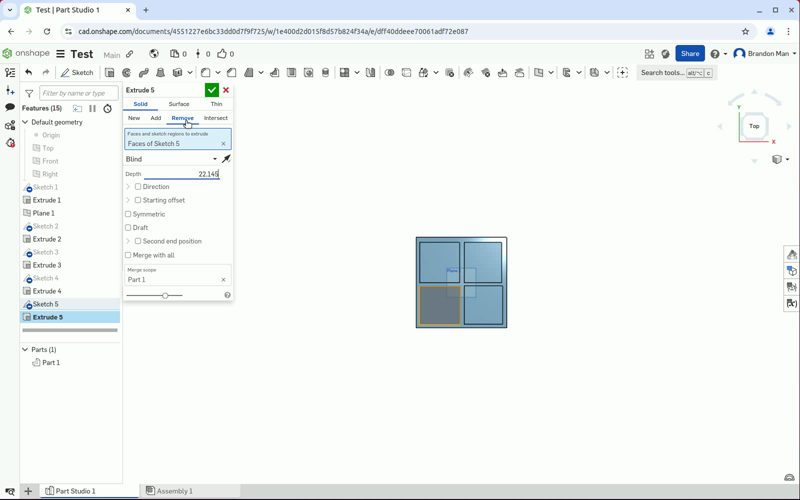
key(tab, 6)
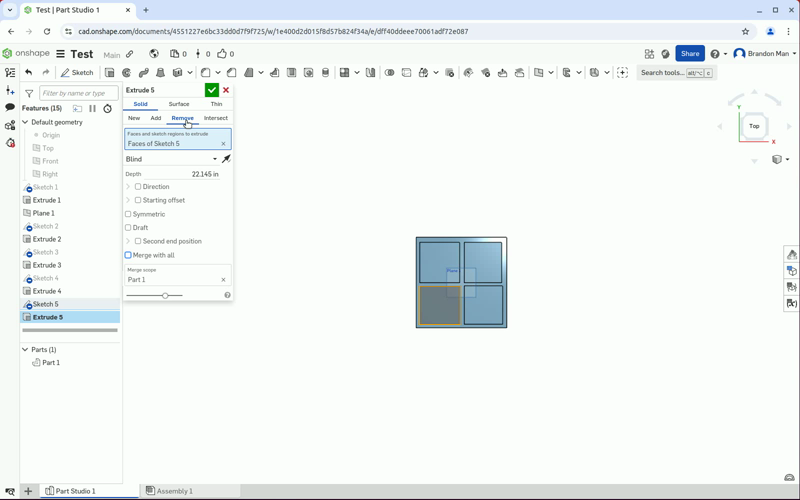
key(space)
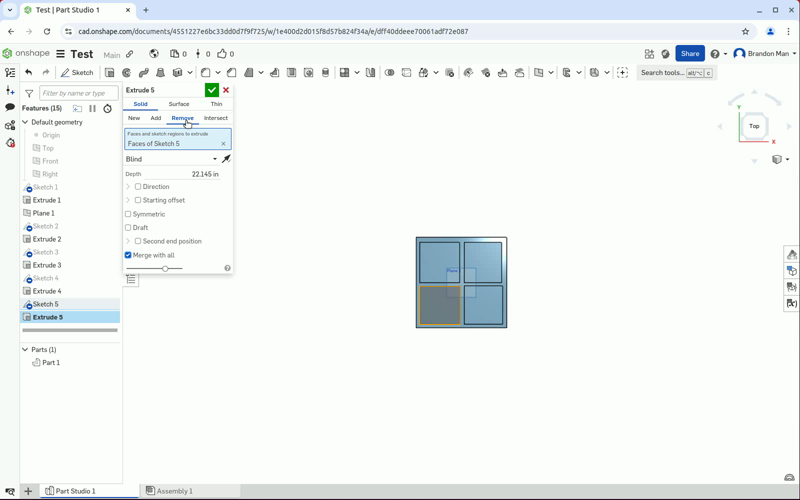
key(enter)
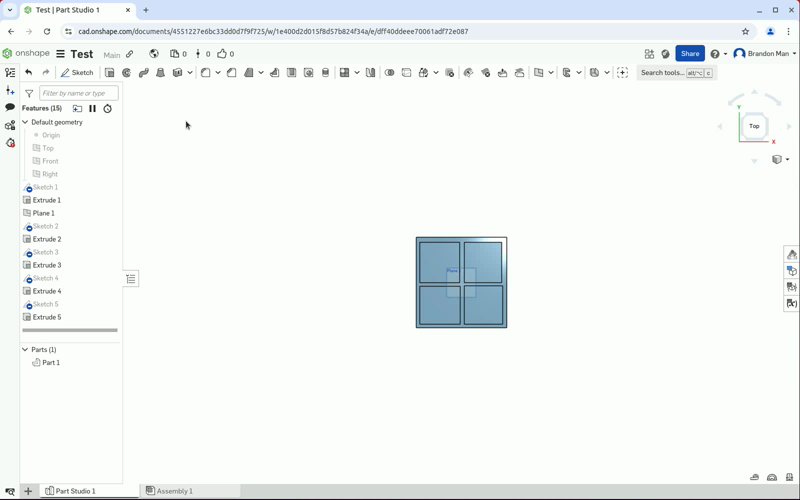
key(shift+h)
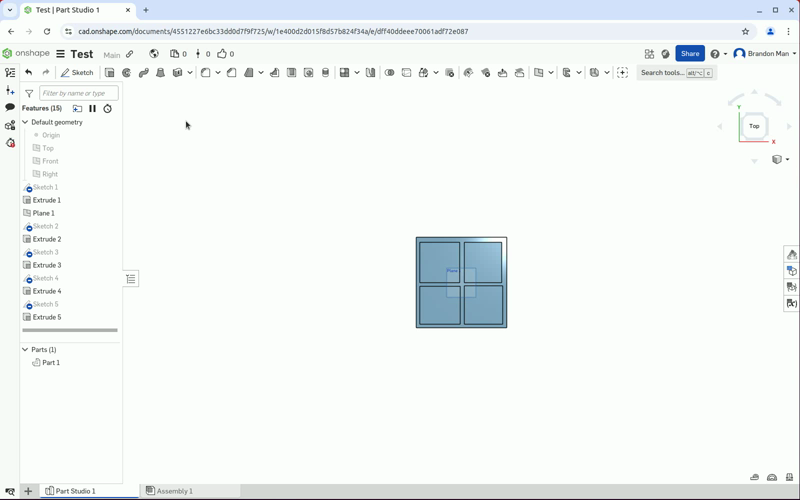
key(shift+h)
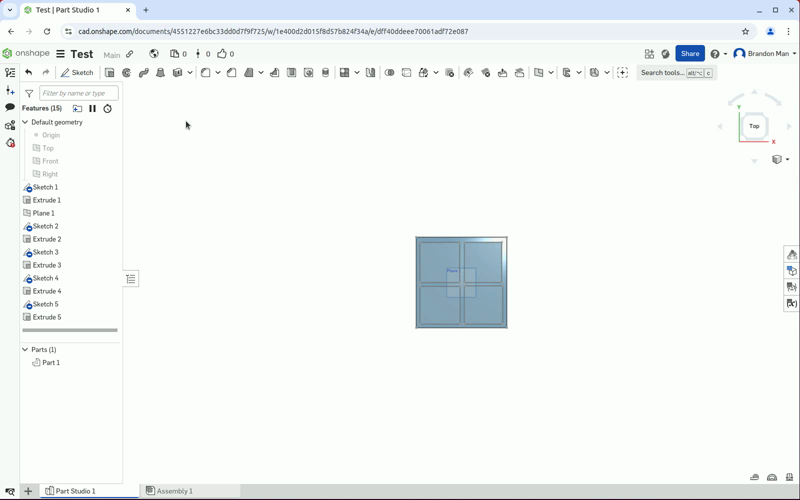
key(shift+7)
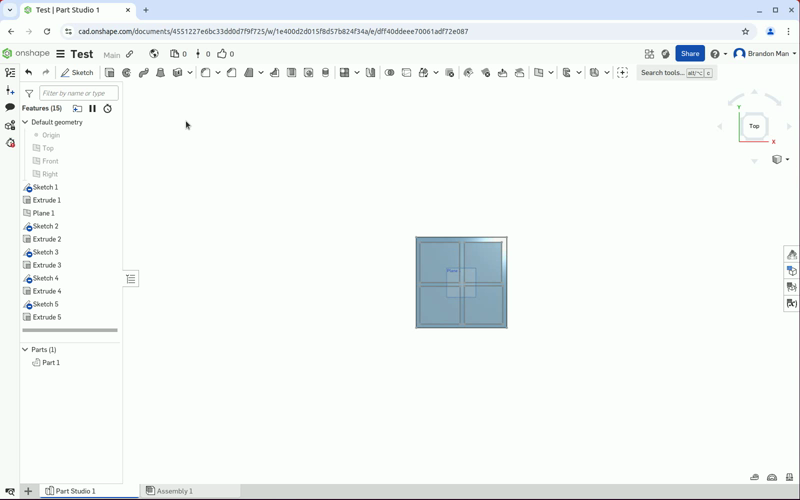
key(up, 3)
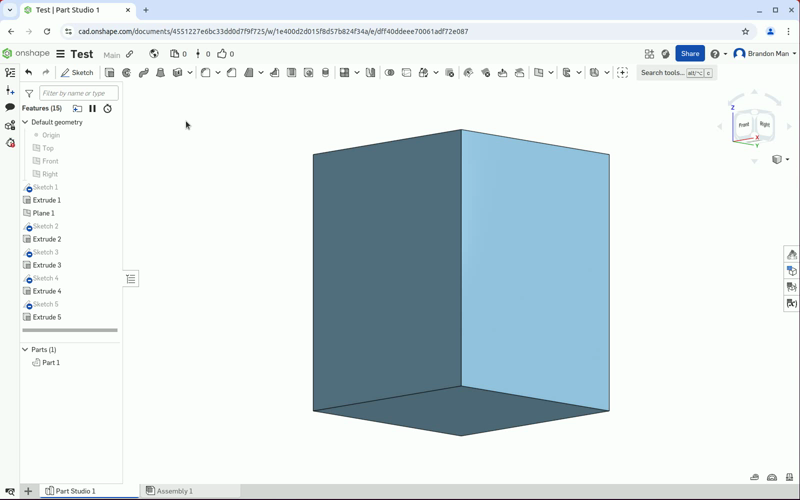
key(left, 3)
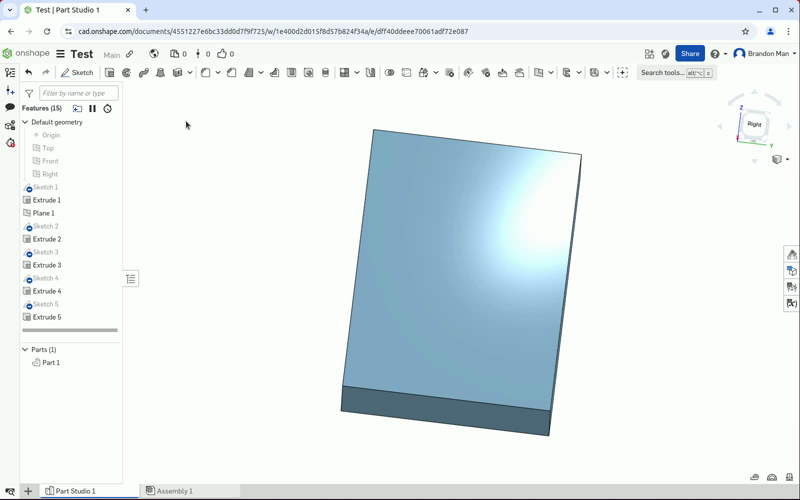
key(right, 3)
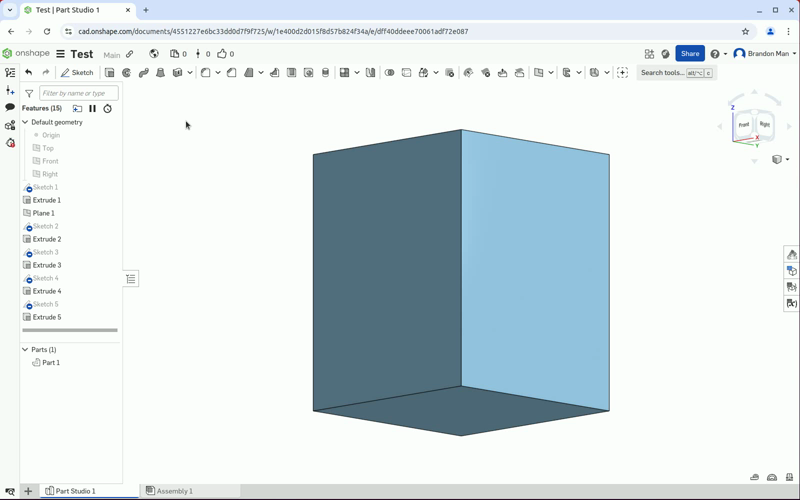
key(down, 3)
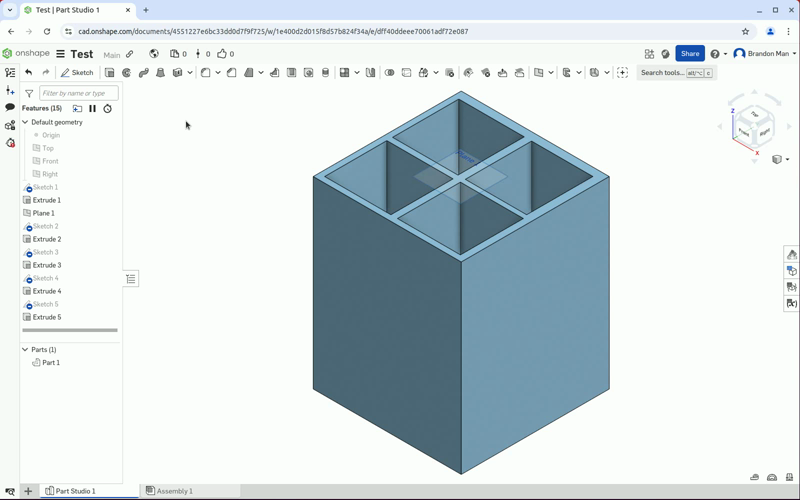
mouse_move(73, 189)
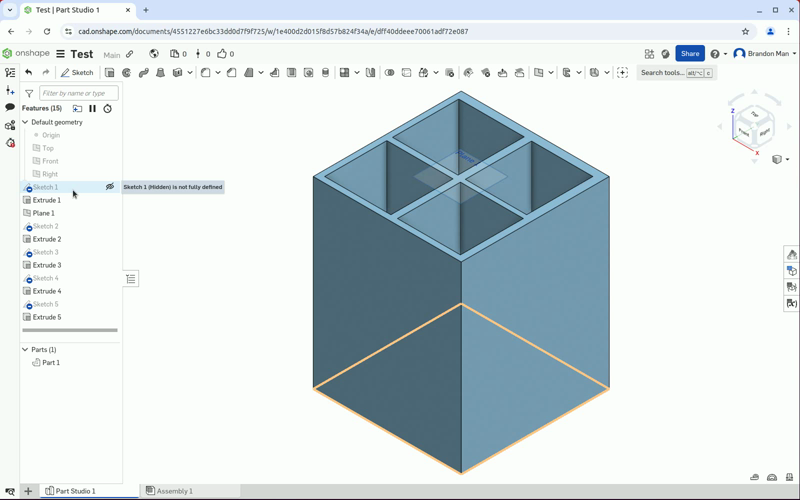
click(73, 189)